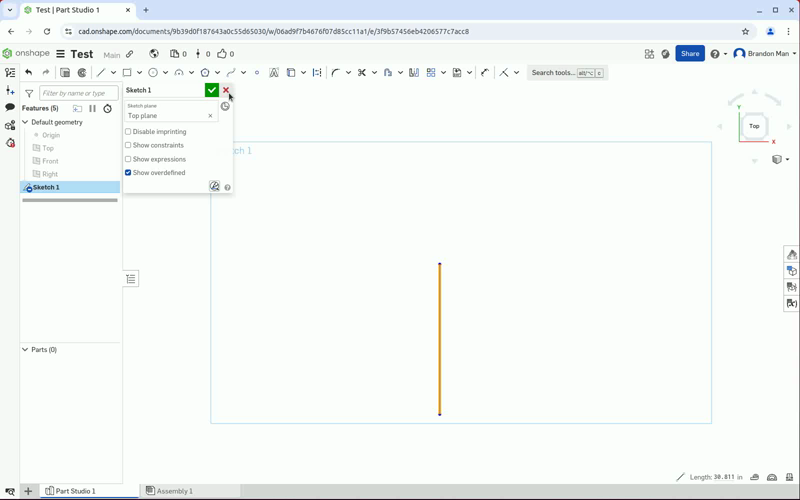
key(shift+h)
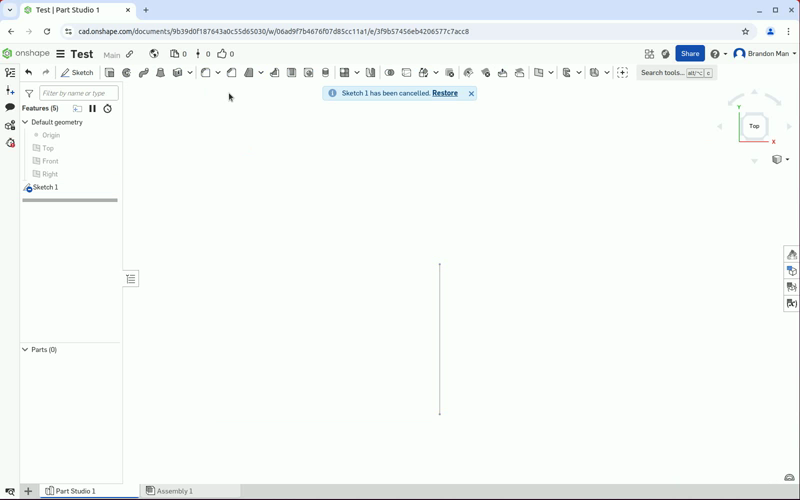
key(shift+s)
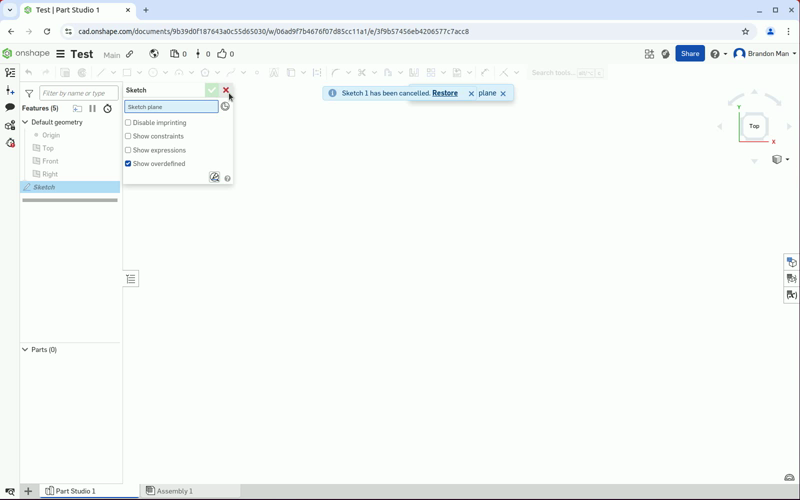
mouse_move(73, 150)
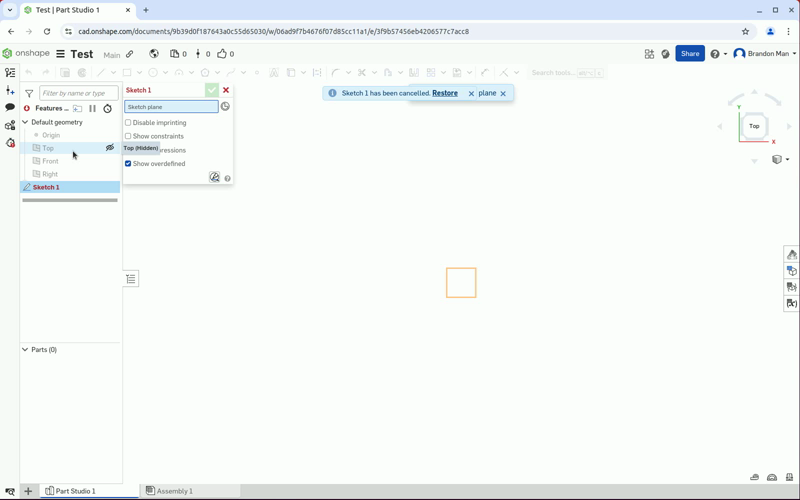
click(73, 150)
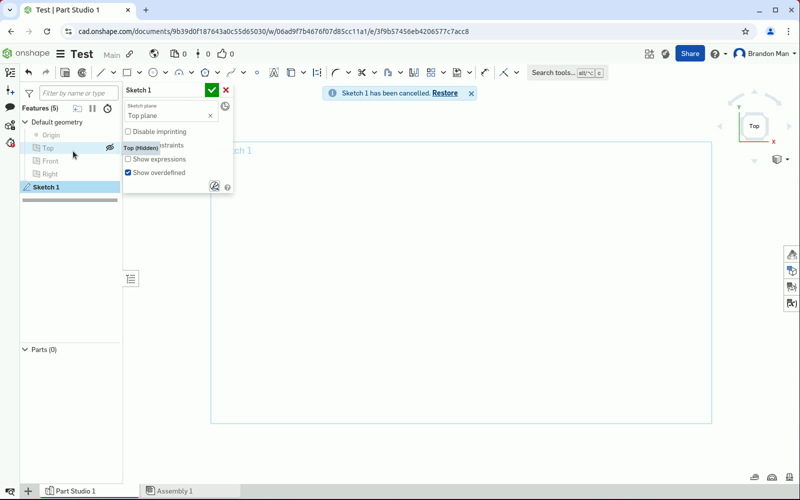
mouse_move(73, 352)
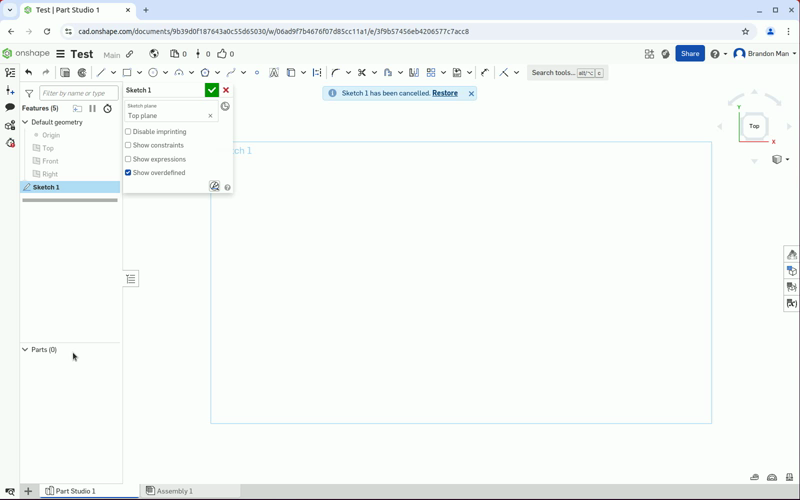
key(y)
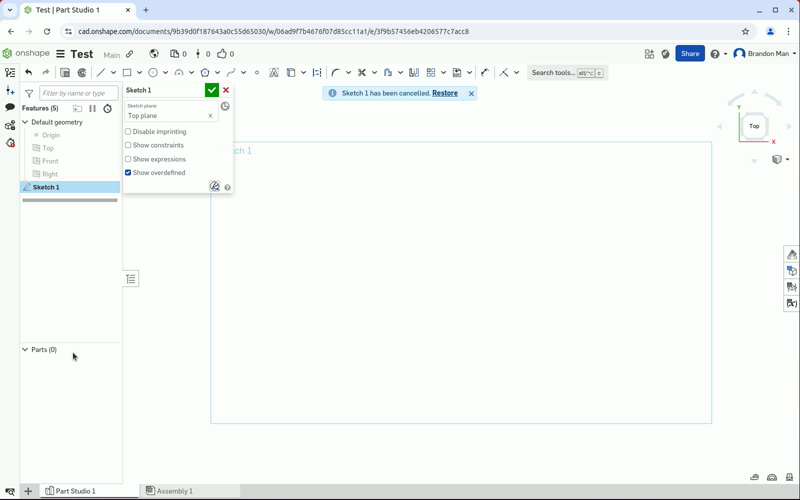
key(l)
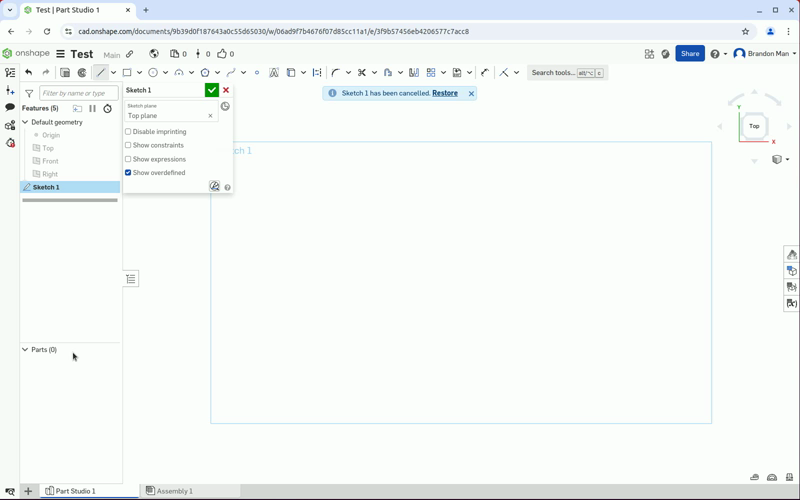
key_down(shift)
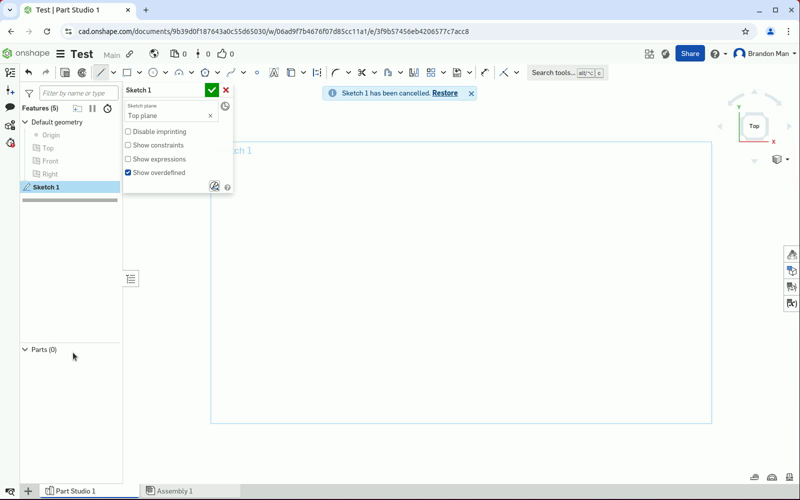
mouse_move(393, 255)
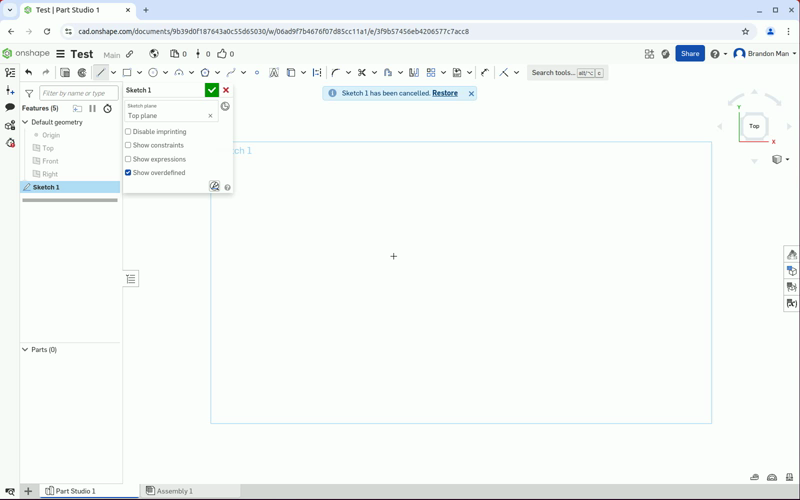
click(393, 255)
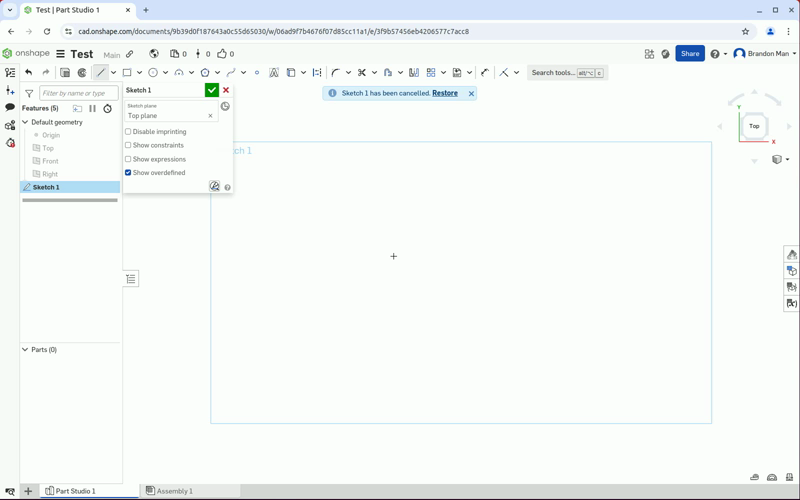
key_up(shift)
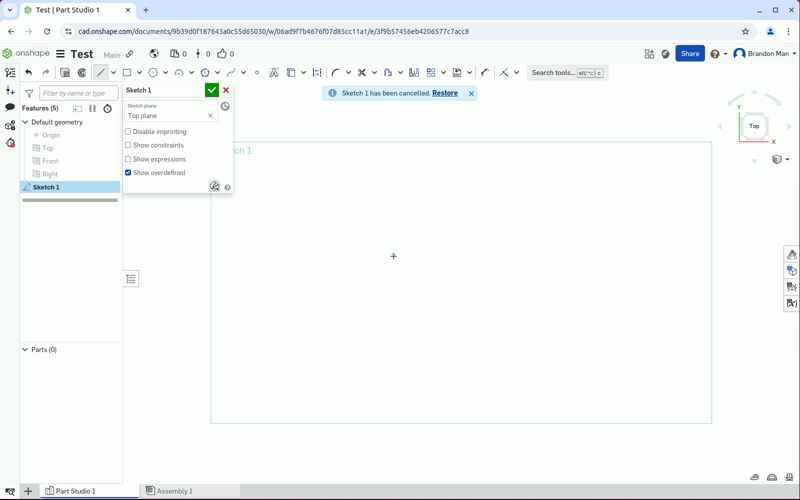
key_down(shift)
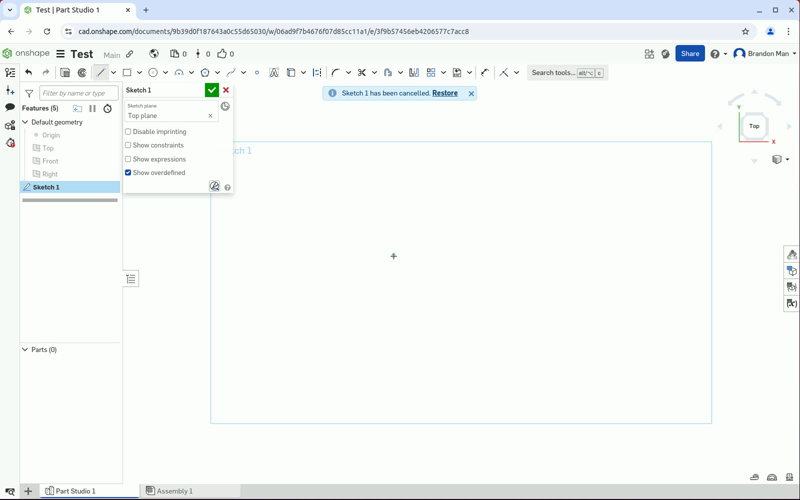
mouse_move(460, 255)
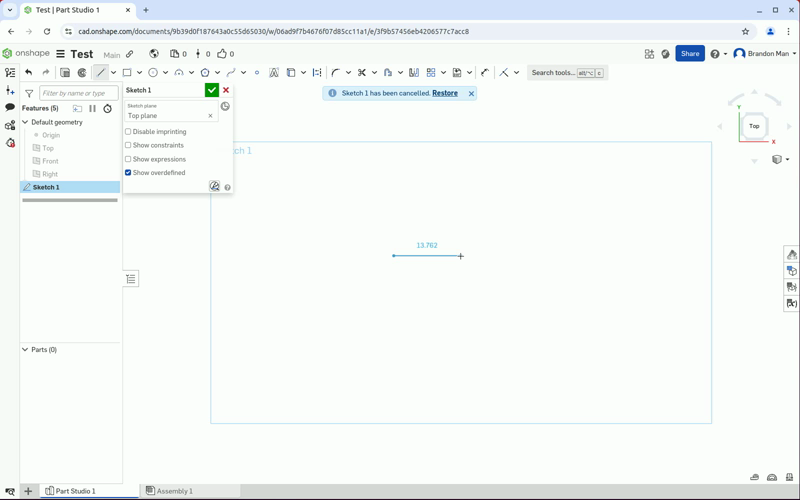
click(460, 255)
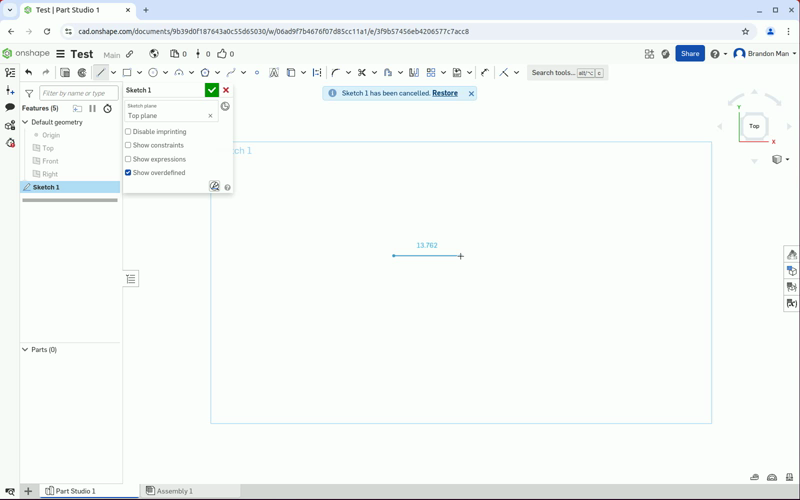
key_up(shift)
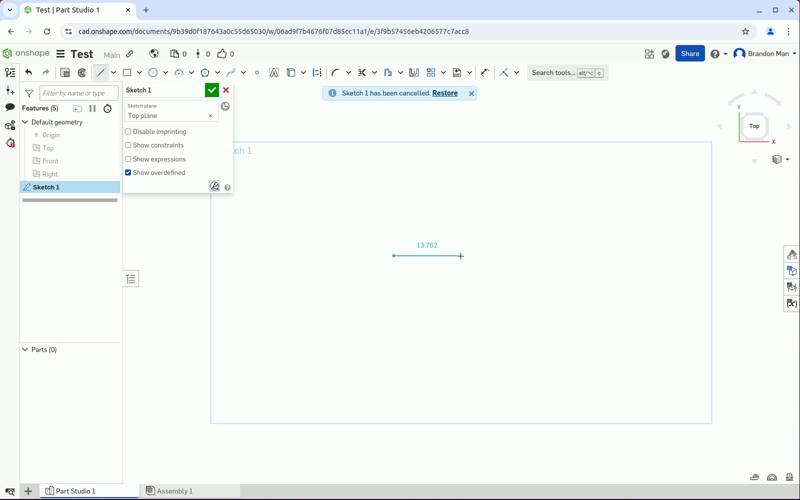
key_down(shift)
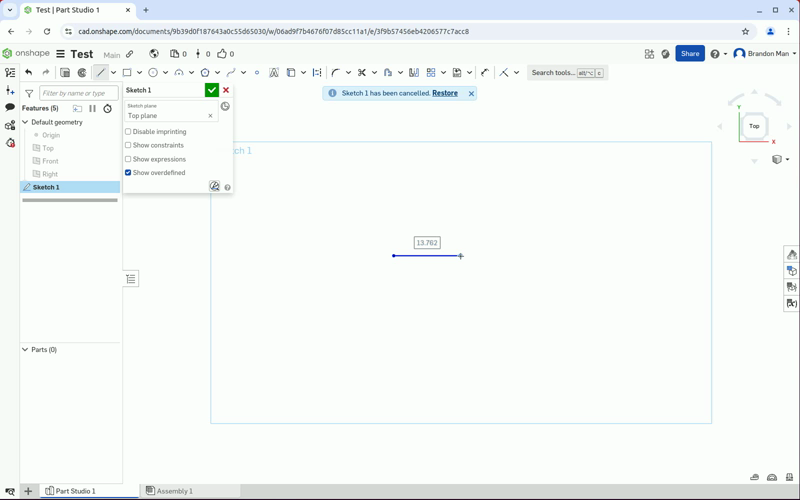
mouse_move(460, 170)
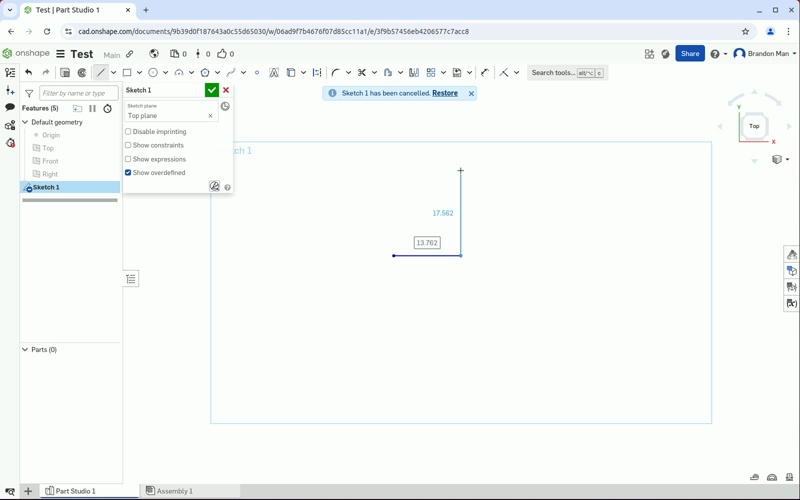
click(460, 170)
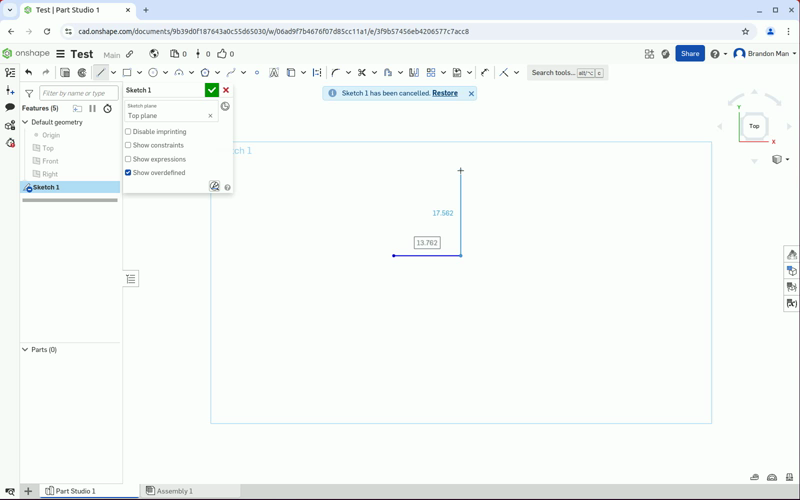
key_up(shift)
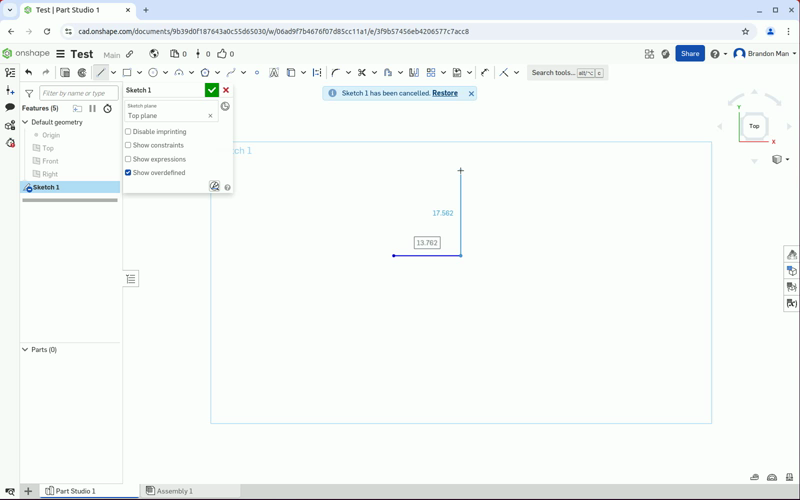
key_down(shift)
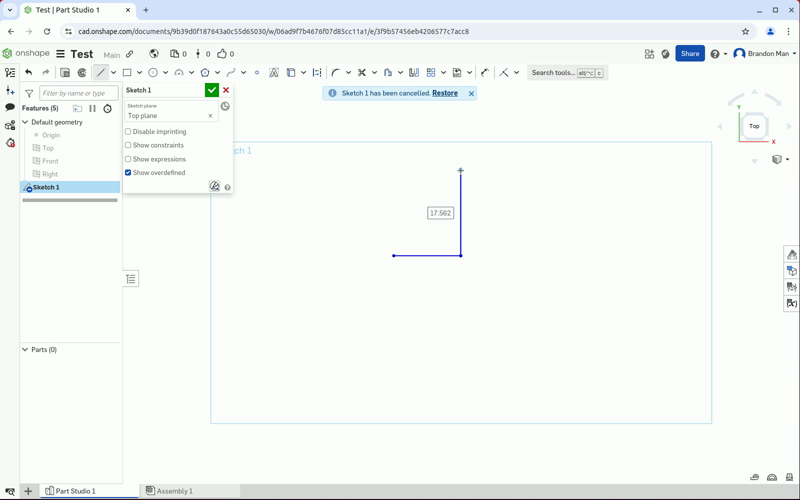
mouse_move(393, 170)
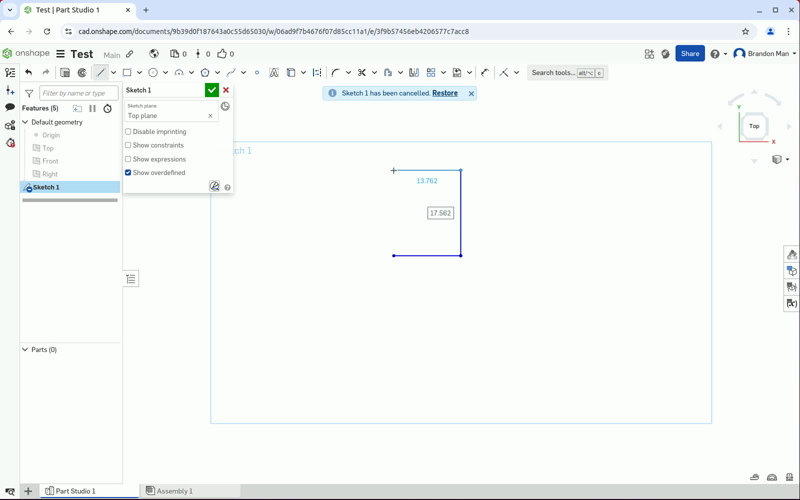
click(393, 170)
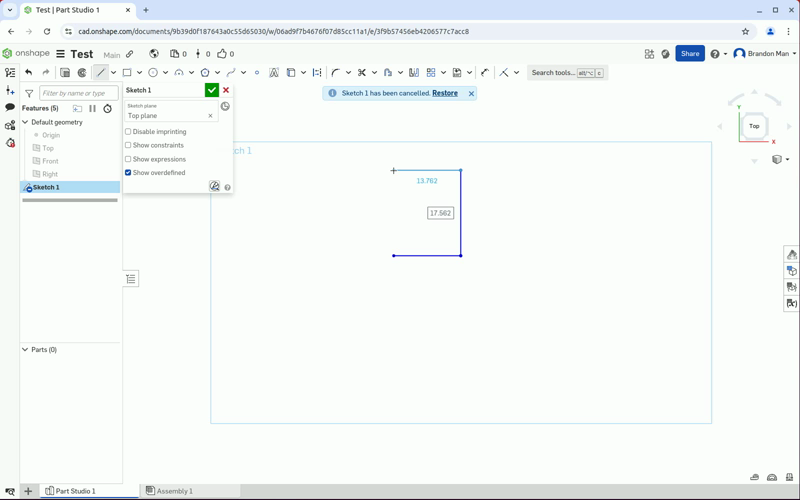
key_up(shift)
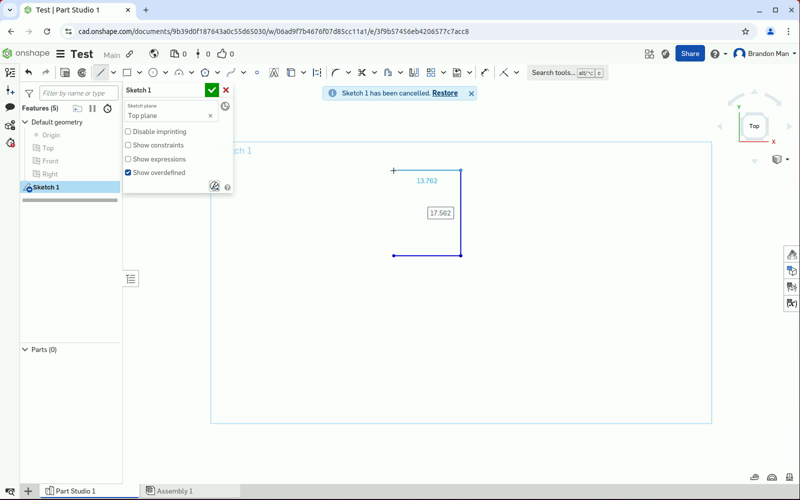
key_down(shift)
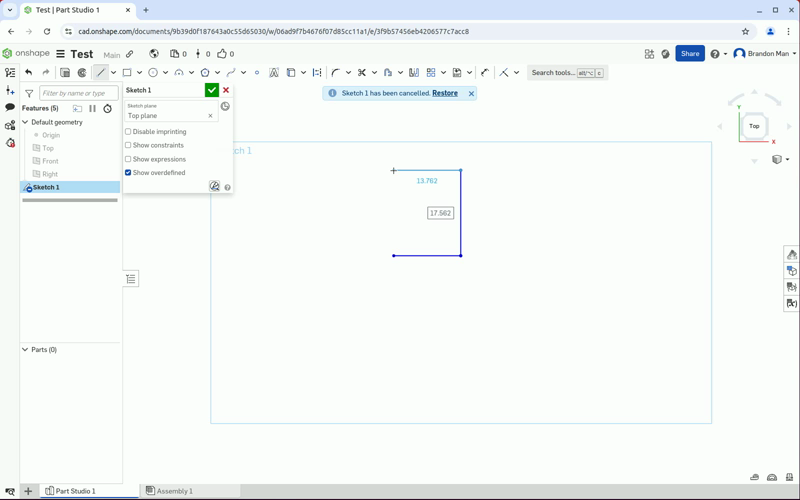
mouse_move(393, 240)
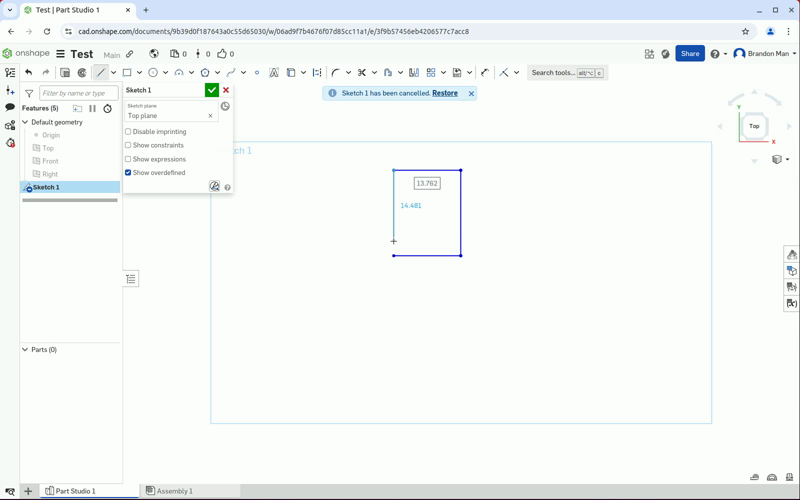
click(393, 240)
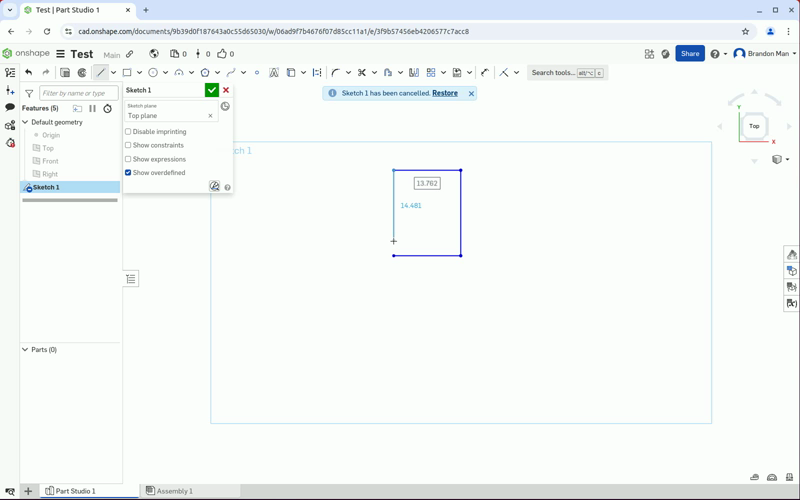
key_up(shift)
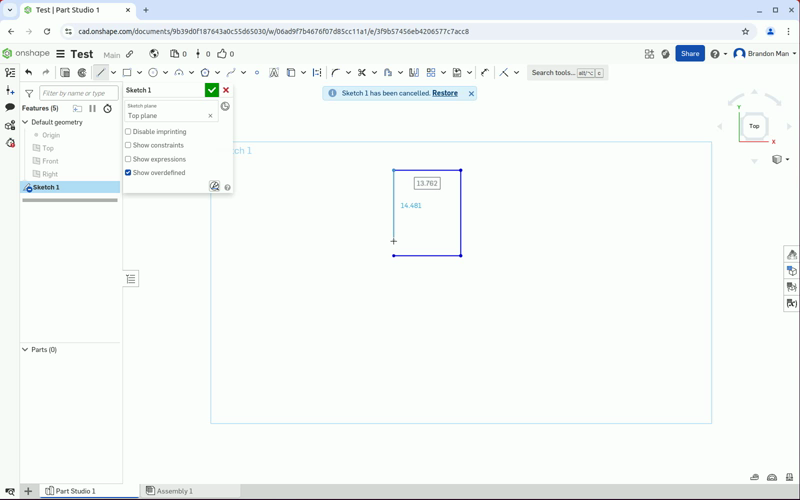
key_down(shift)
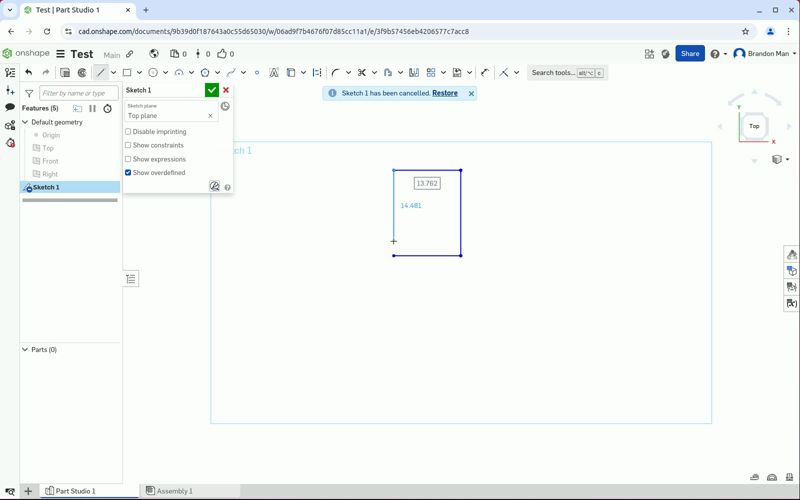
mouse_move(423, 240)
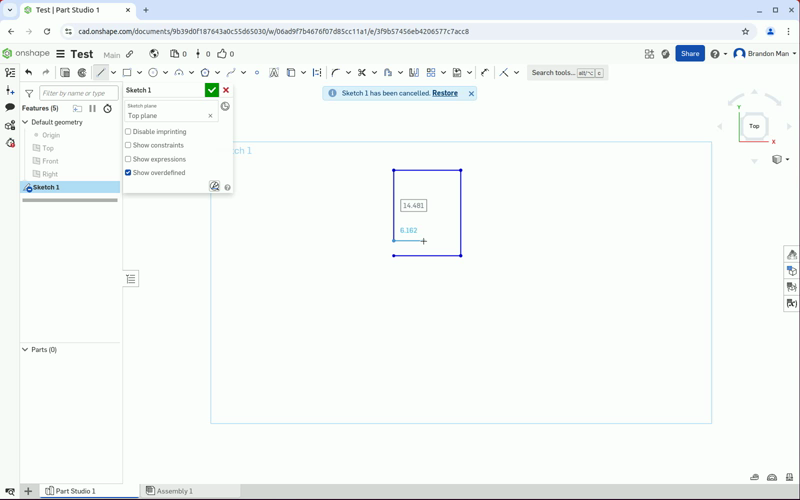
mouse_move(393, 244)
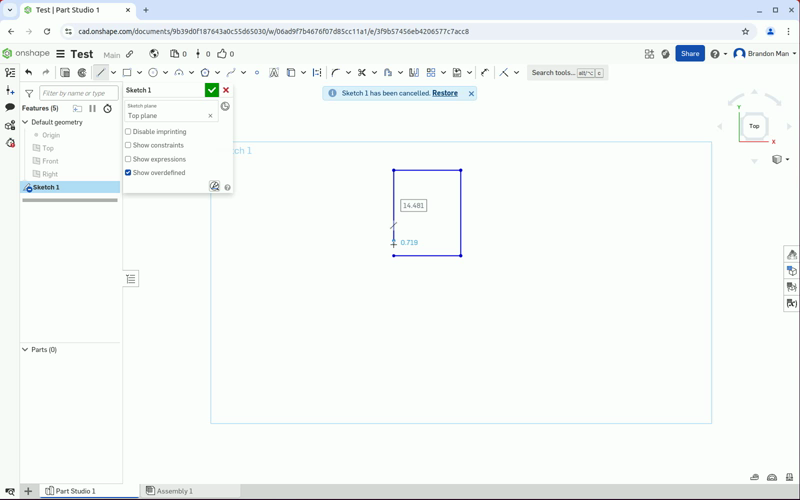
scroll(6)
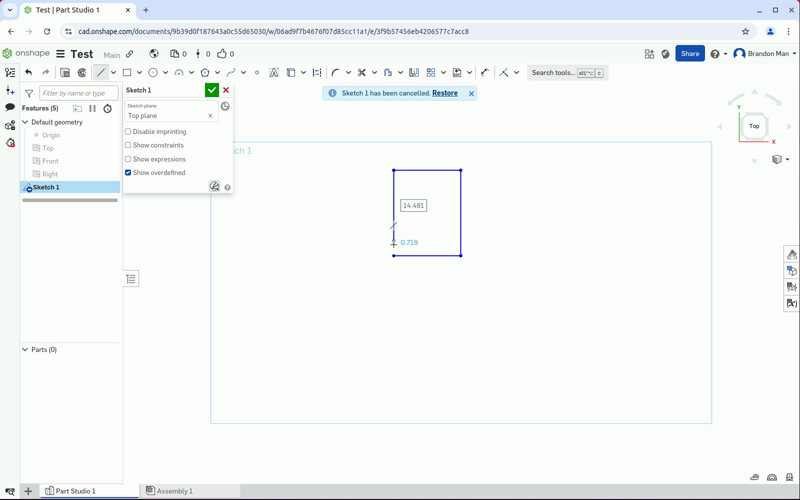
scroll(6)
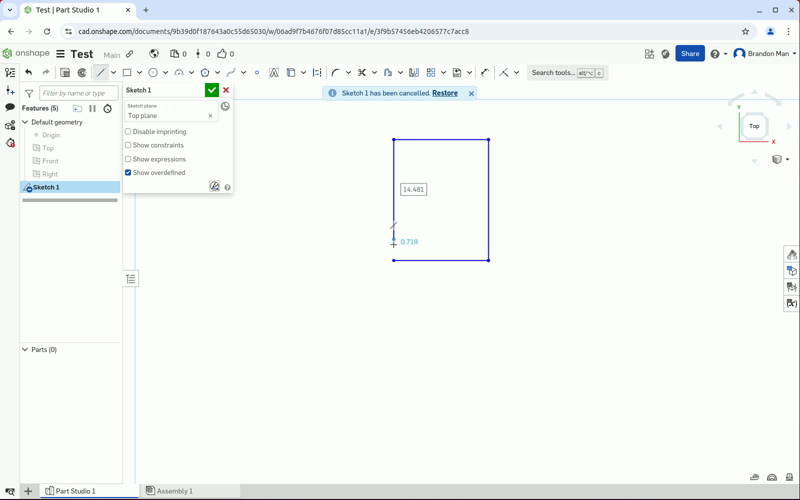
scroll(6)
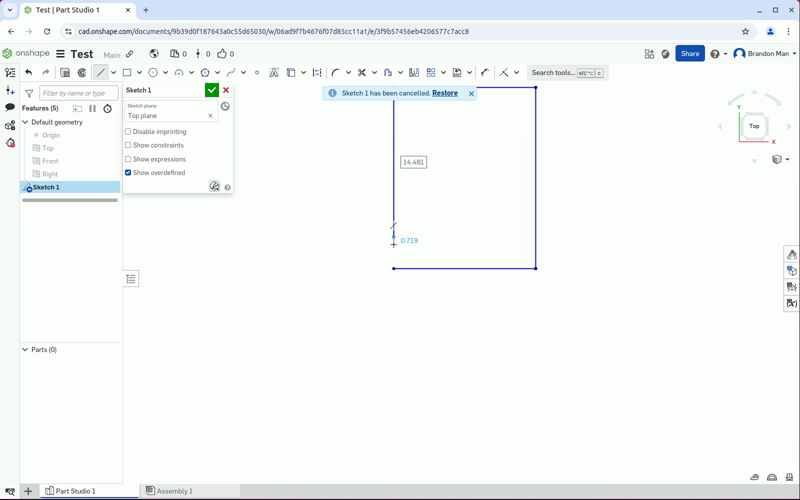
scroll(6)
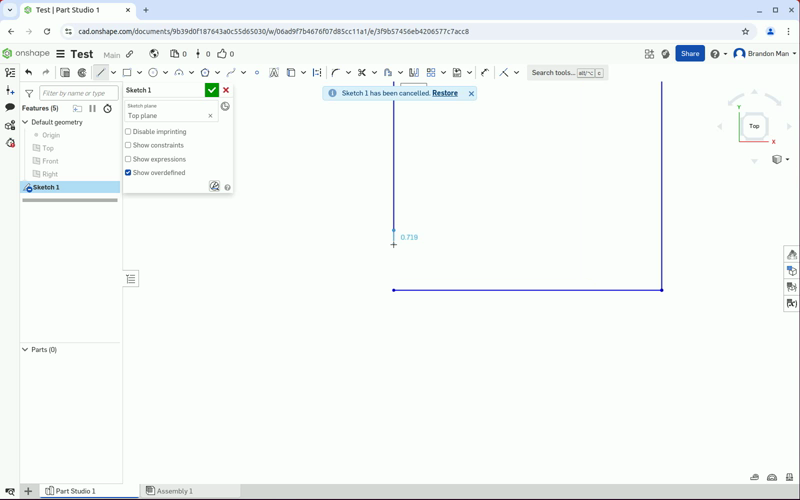
scroll(6)
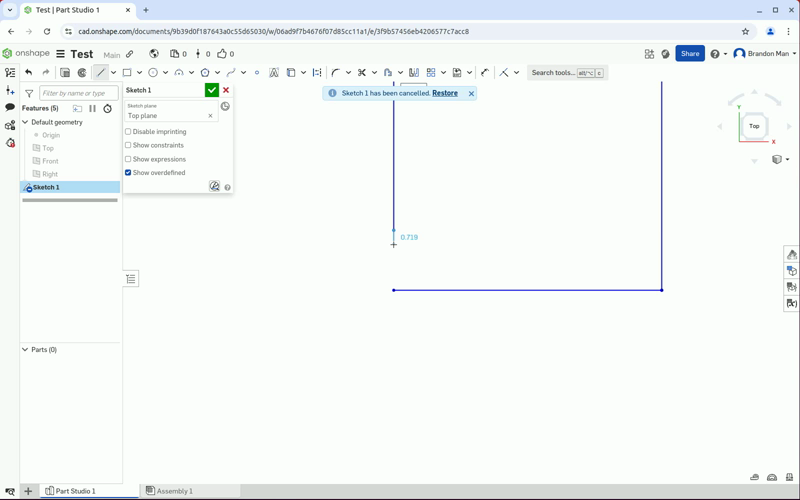
scroll(6)
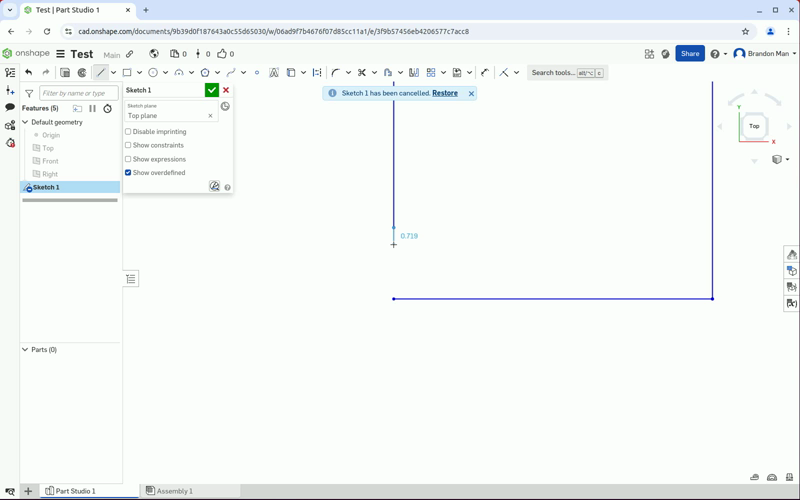
scroll(6)
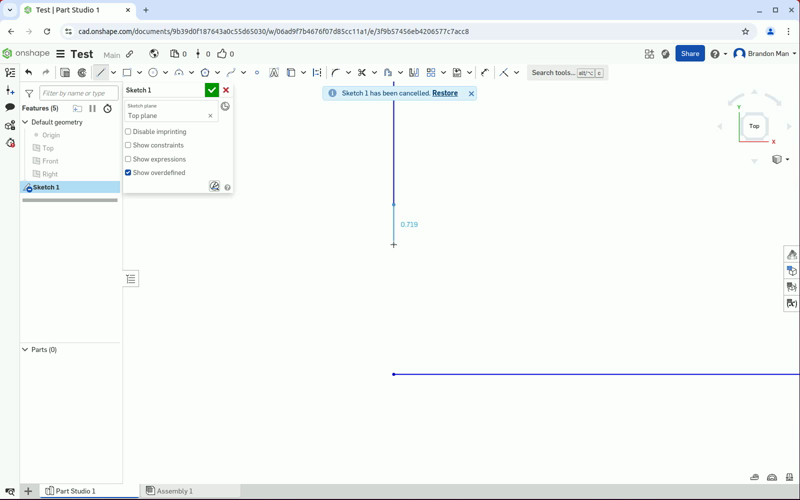
click(393, 244)
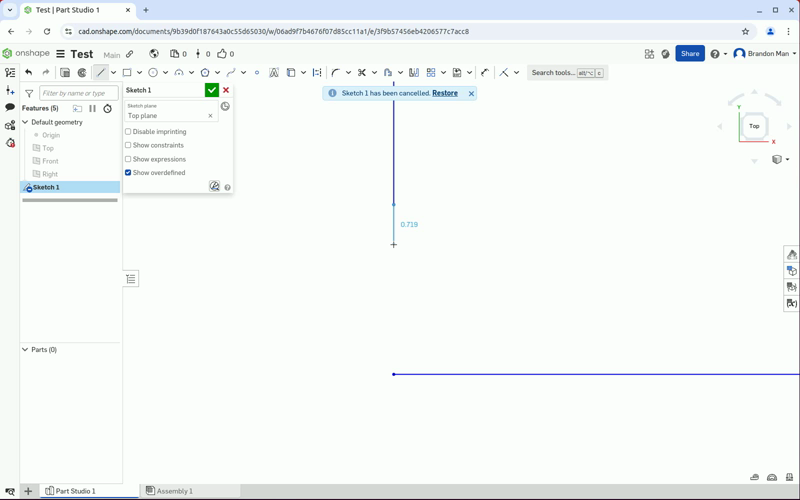
scroll(-6)
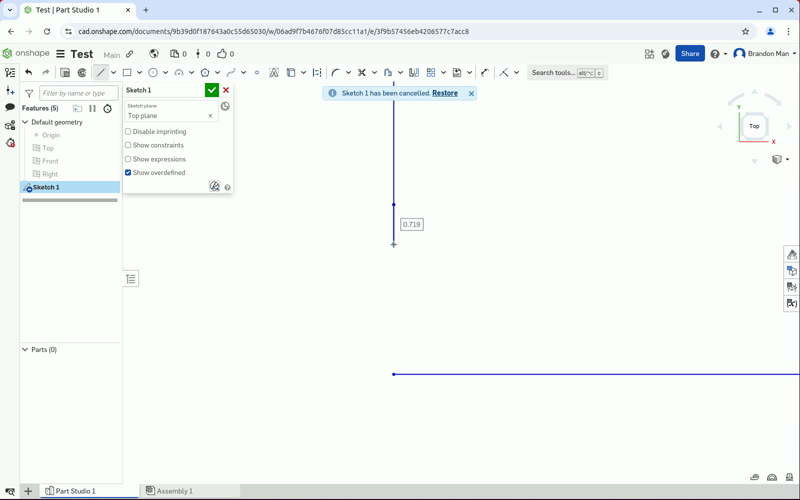
scroll(-6)
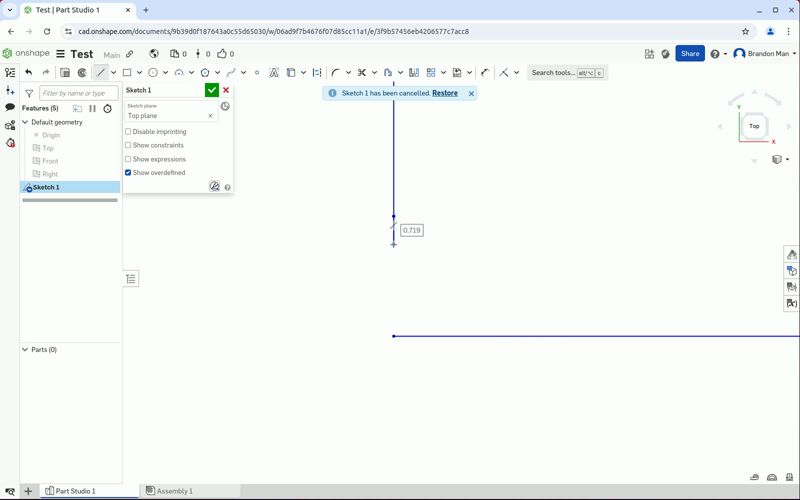
scroll(-6)
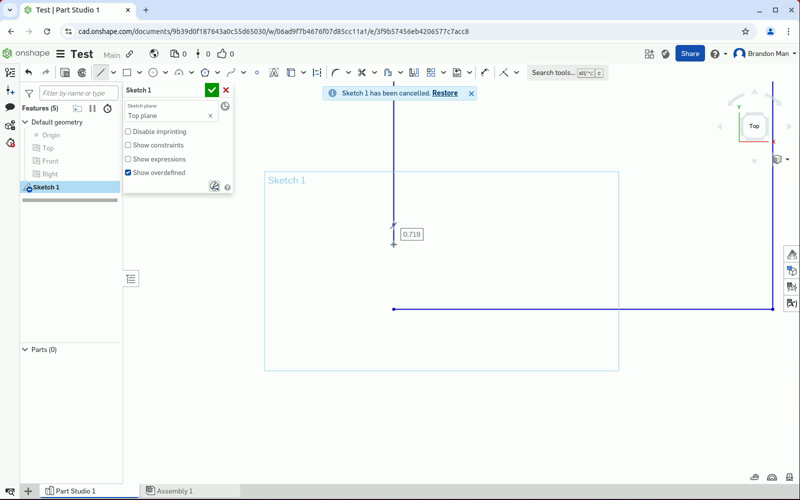
scroll(-6)
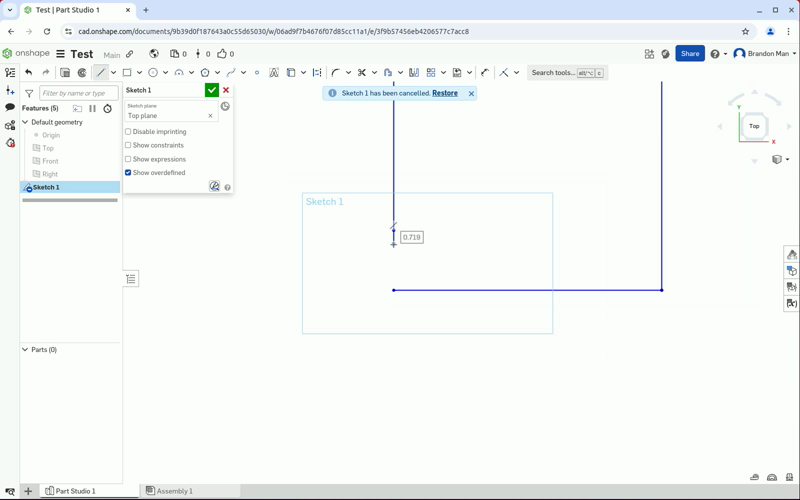
scroll(-6)
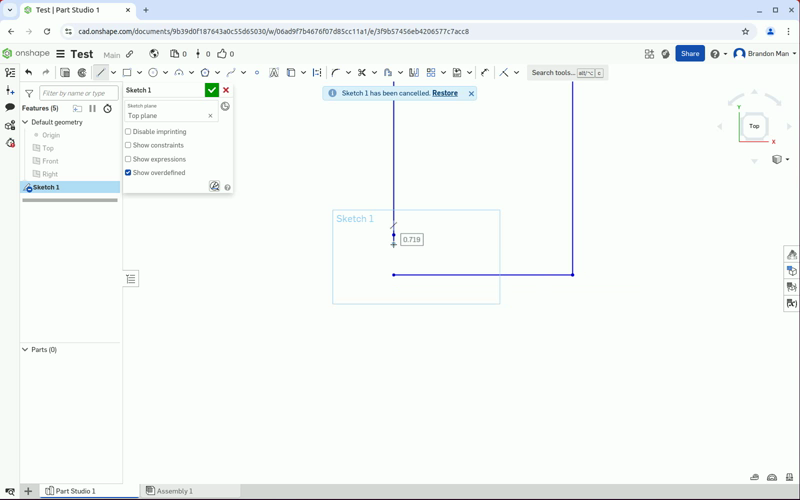
scroll(-6)
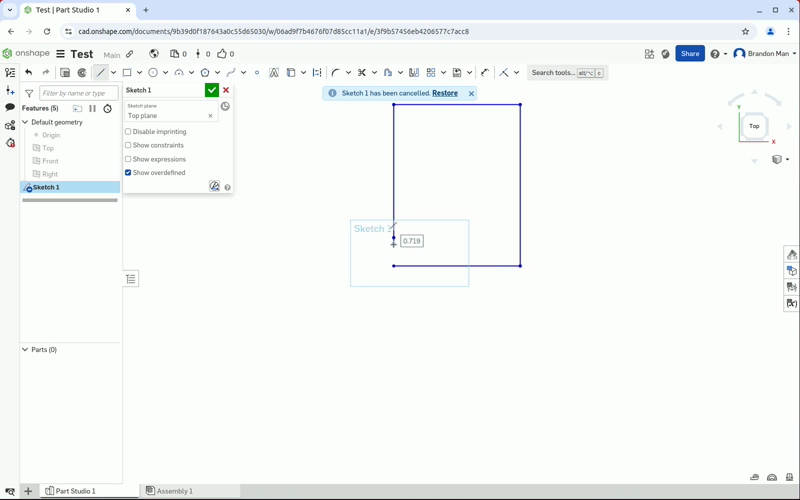
scroll(-6)
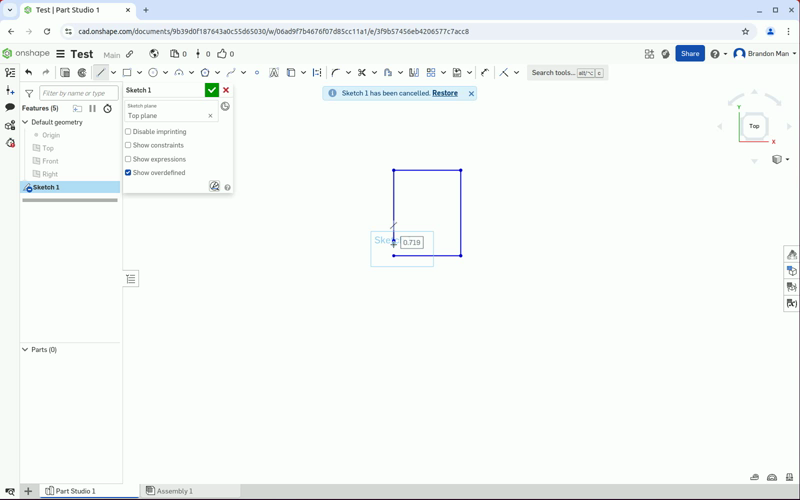
key_up(shift)
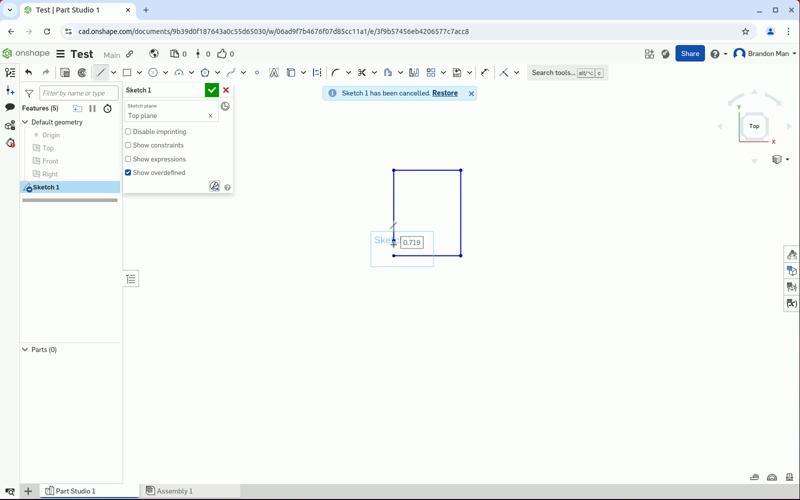
mouse_move(423, 244)
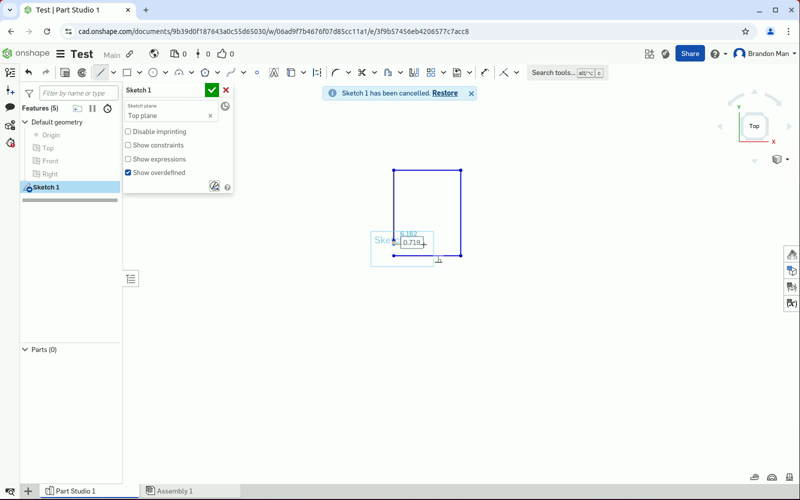
key_down(shift)
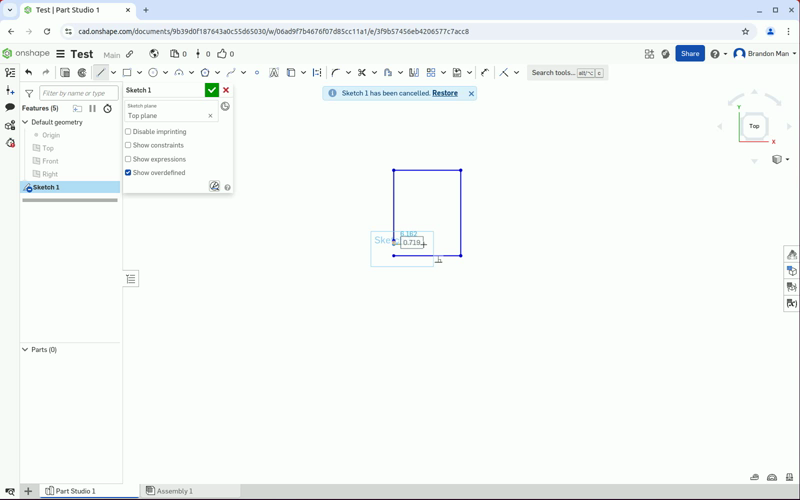
mouse_move(393, 255)
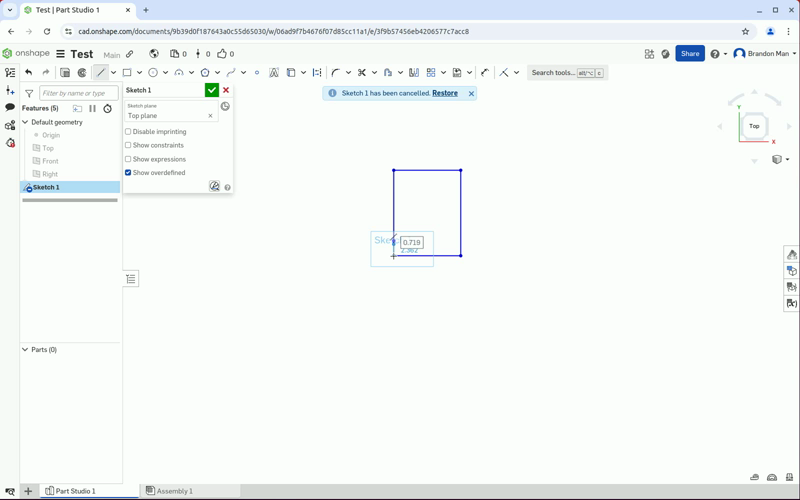
key_up(shift)
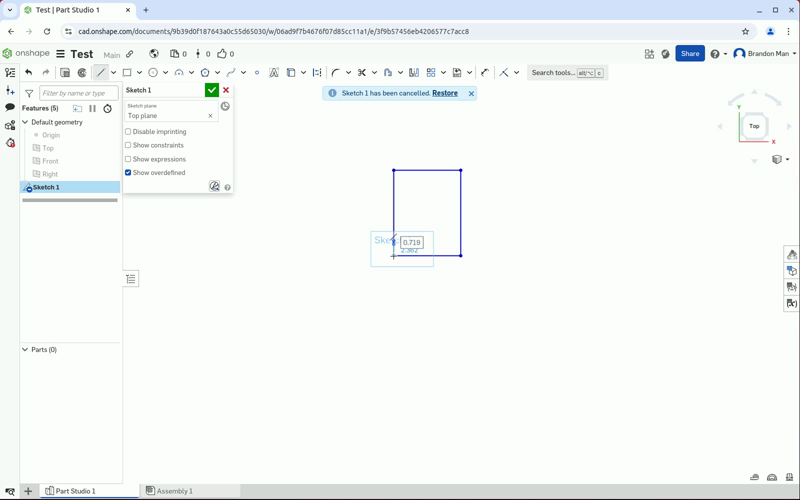
click(393, 255)
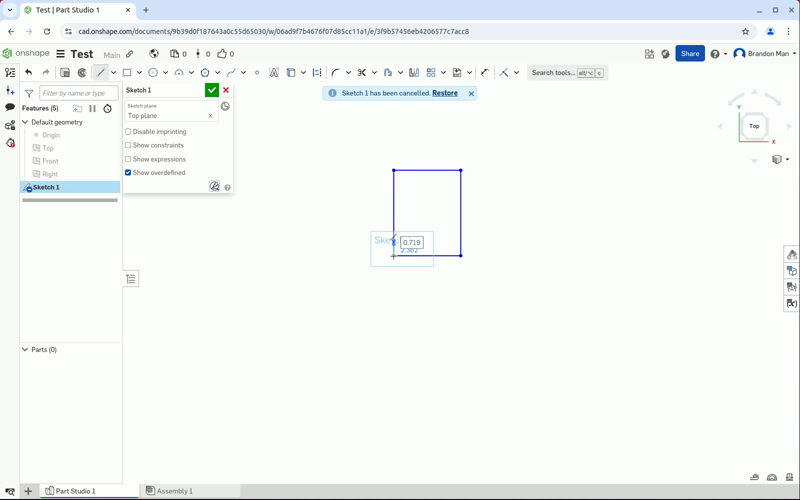
key(esc)
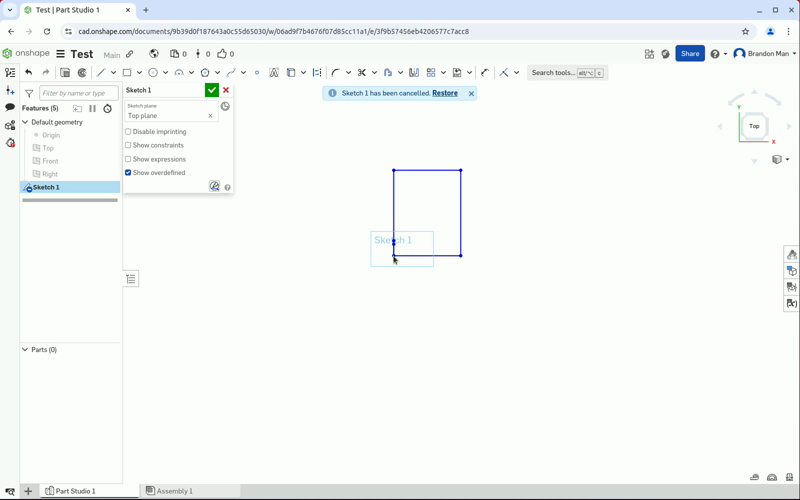
key(c)
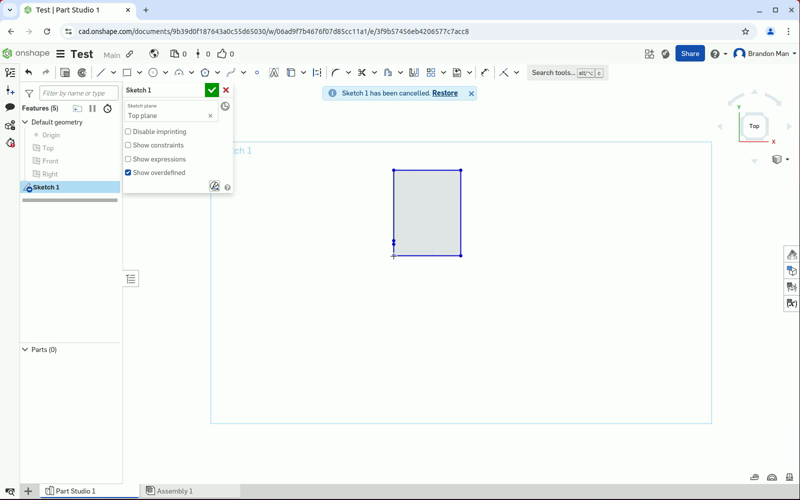
key_down(shift)
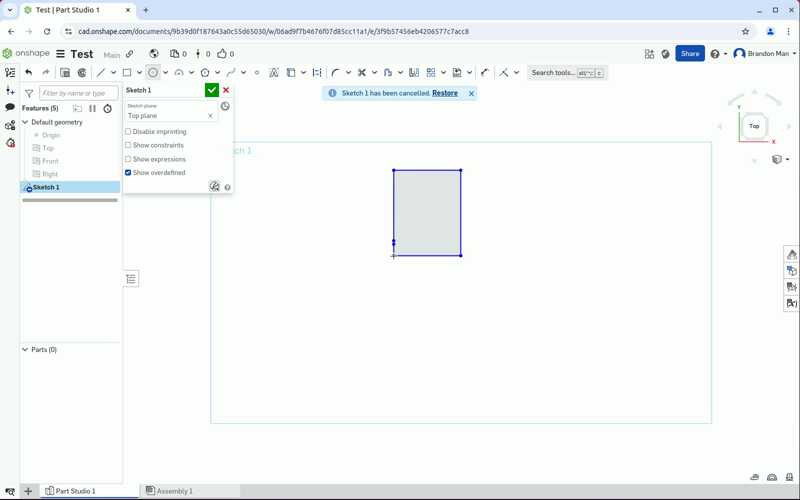
mouse_move(401, 240)
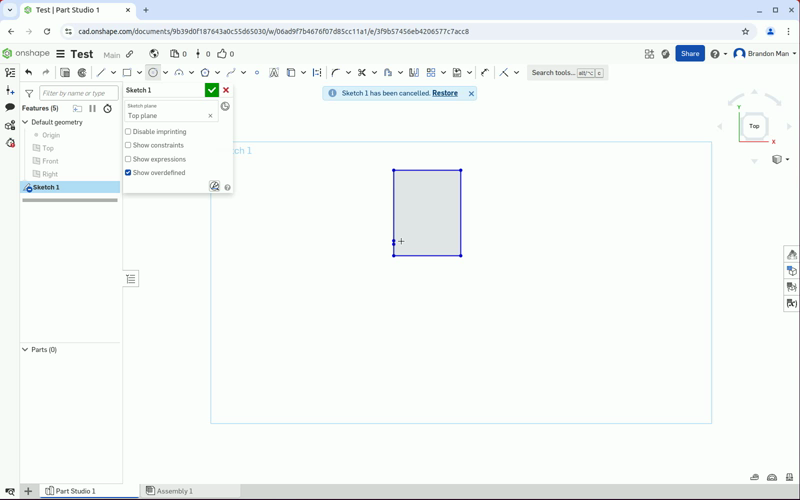
click(401, 240)
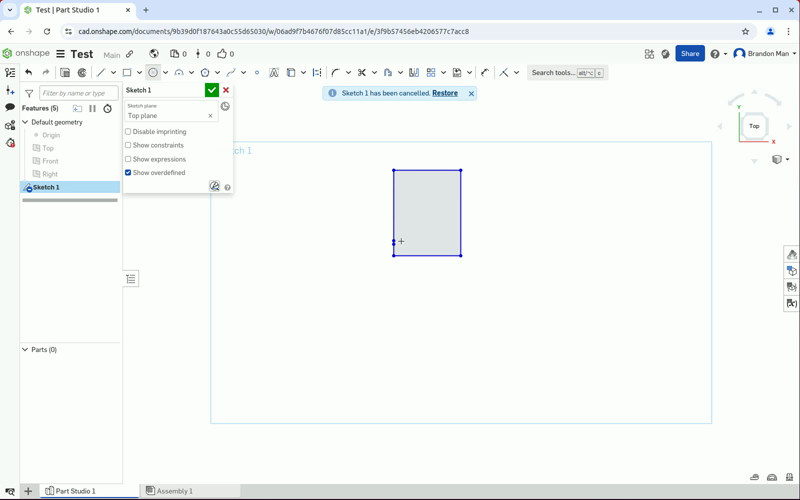
key_up(shift)
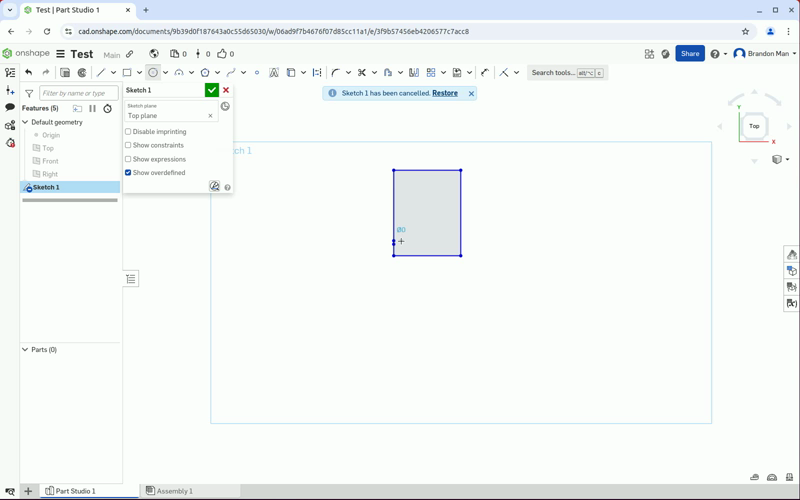
mouse_move(405, 240)
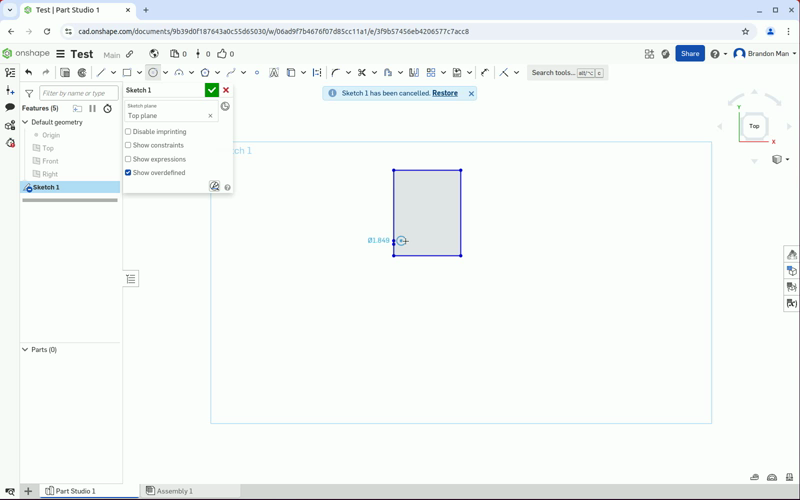
click(405, 240)
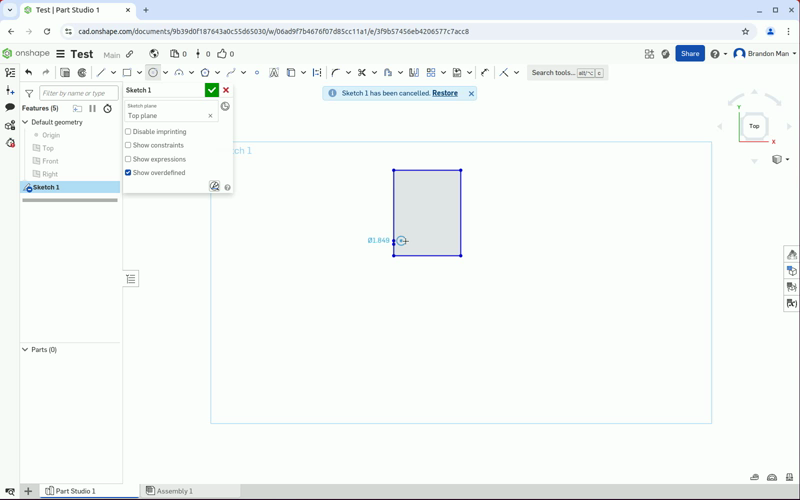
key(esc)
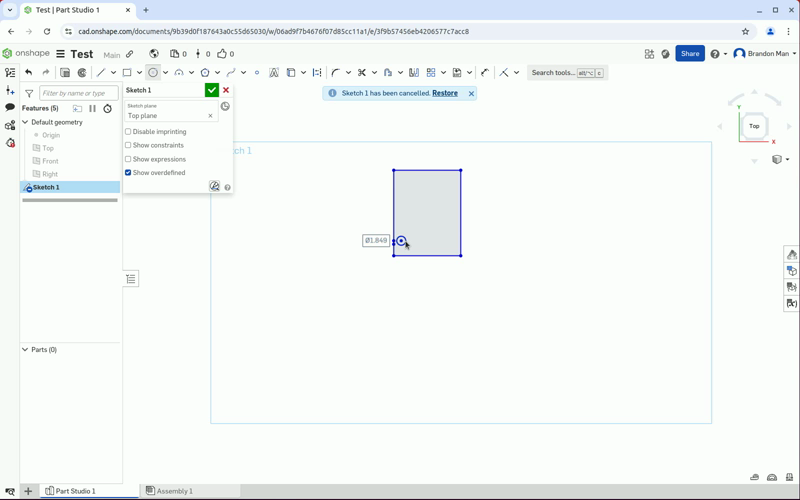
key(c)
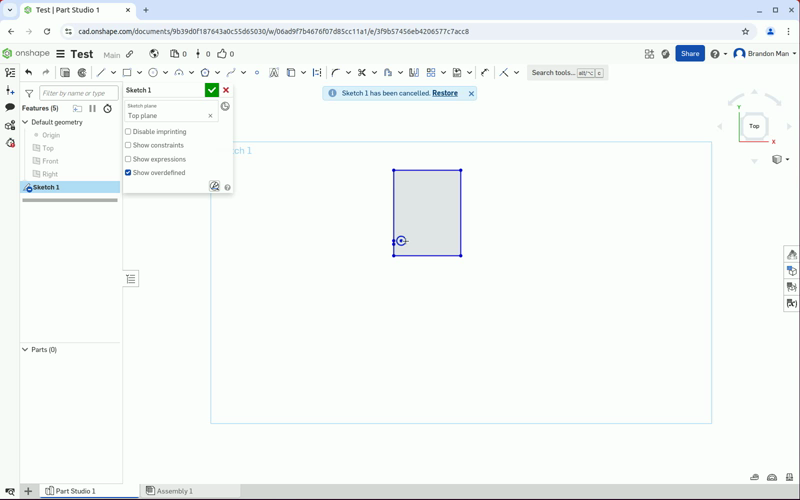
key_down(shift)
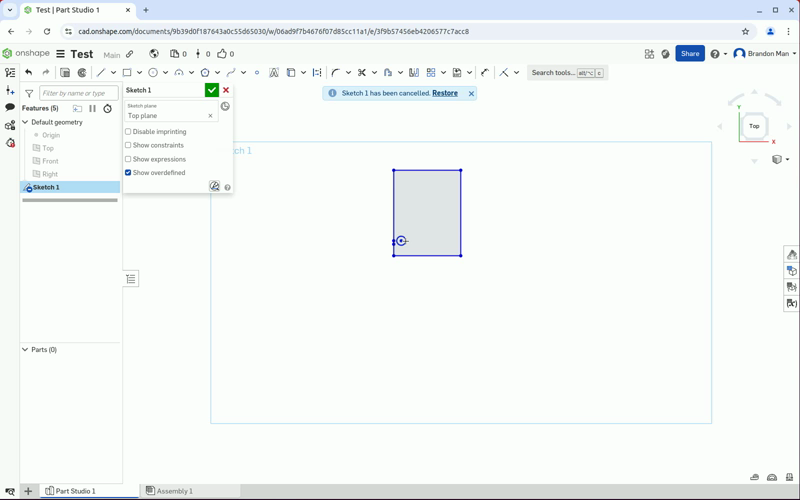
mouse_move(401, 198)
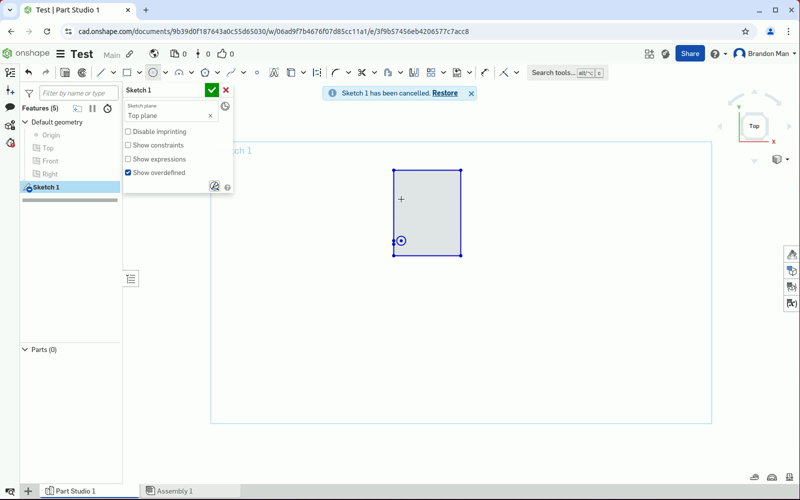
click(401, 198)
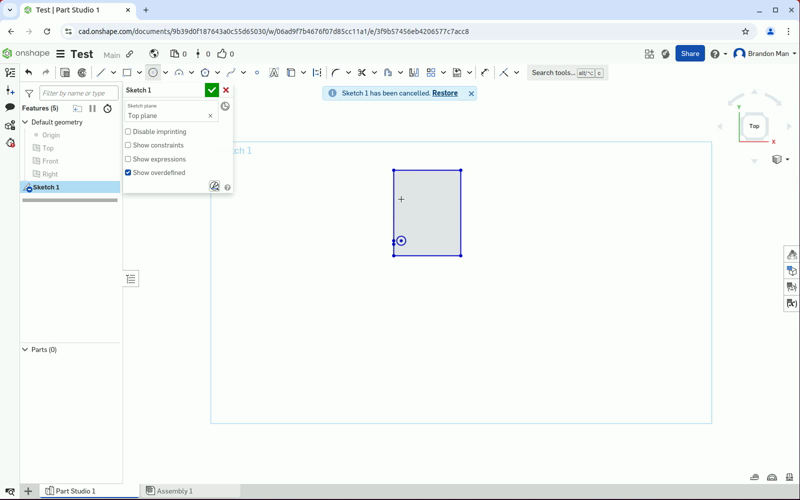
key_up(shift)
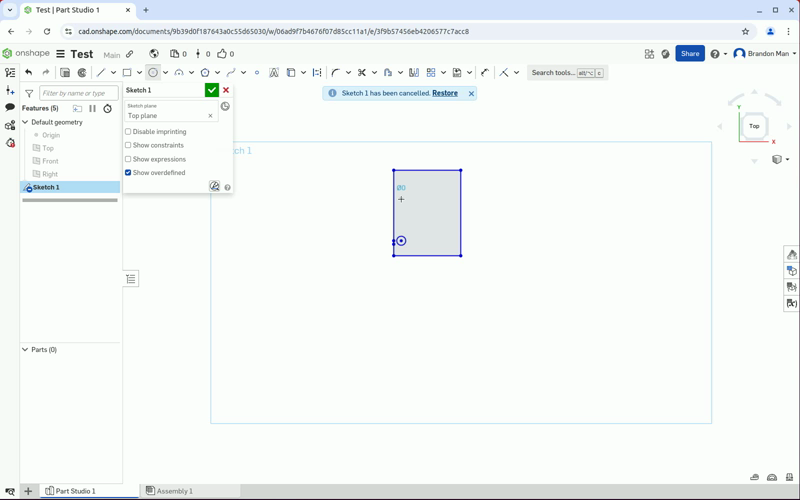
mouse_move(405, 198)
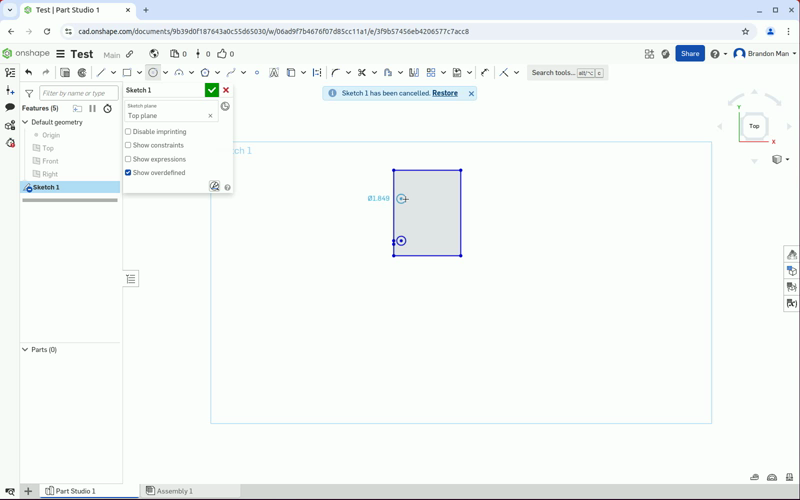
click(405, 198)
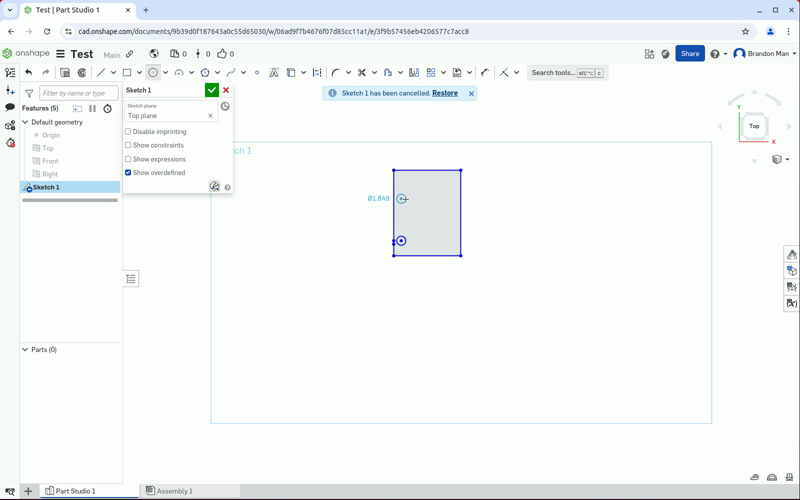
key(esc)
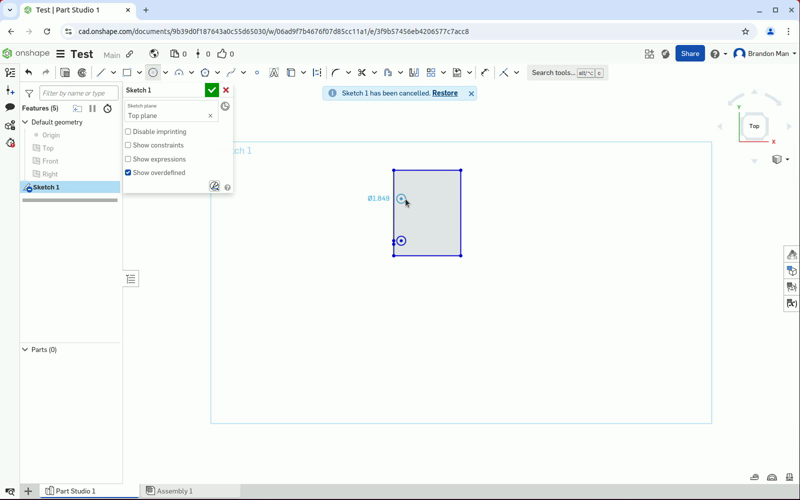
key(c)
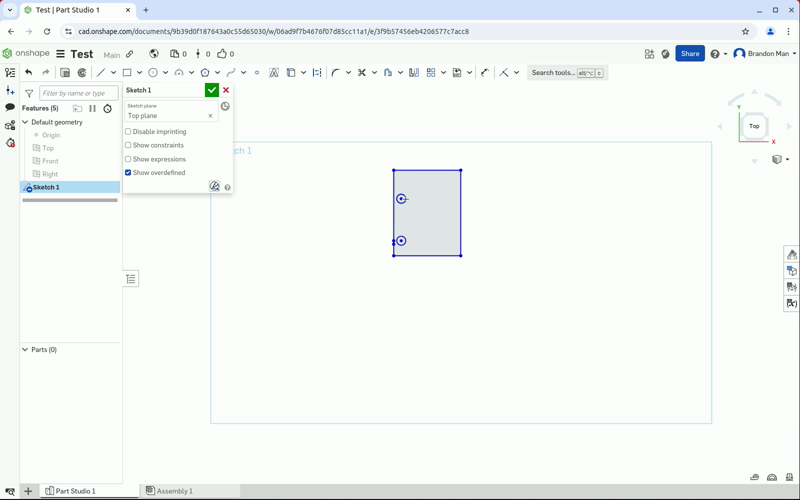
key_down(shift)
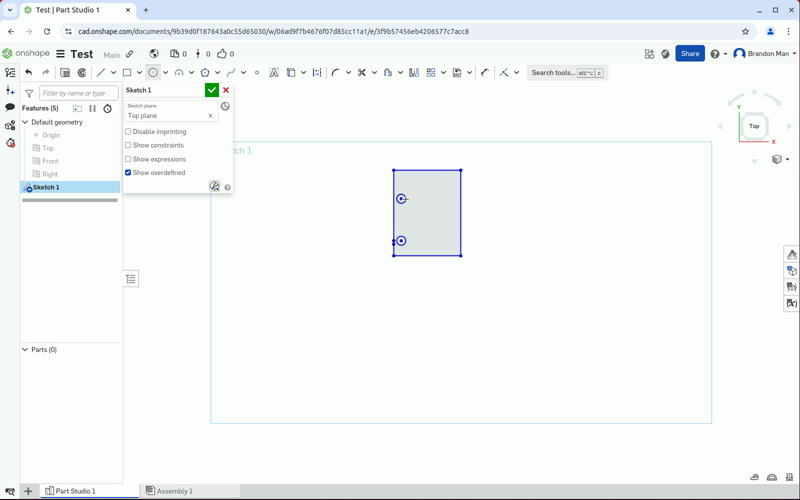
mouse_move(454, 240)
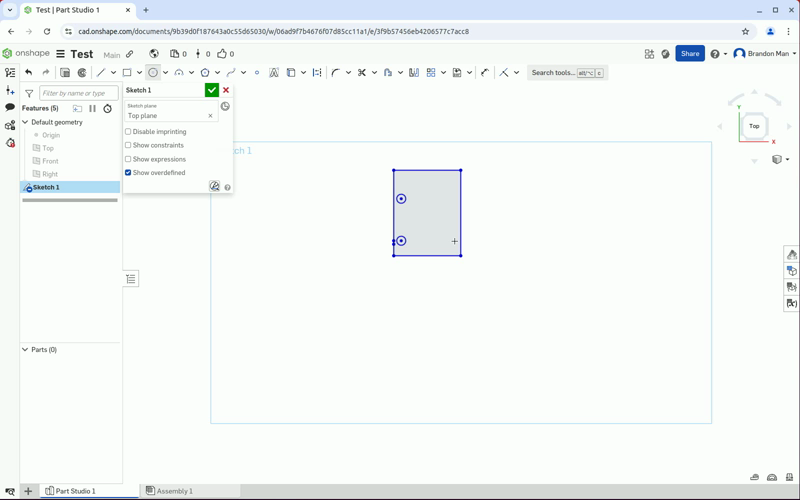
click(454, 240)
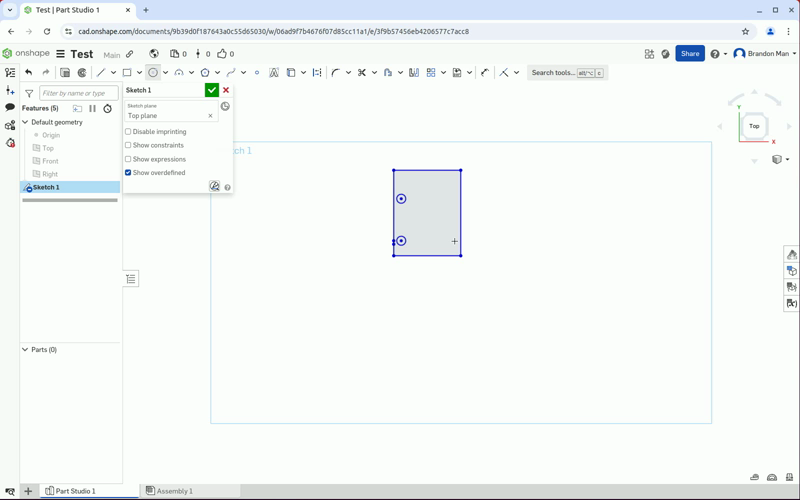
key_up(shift)
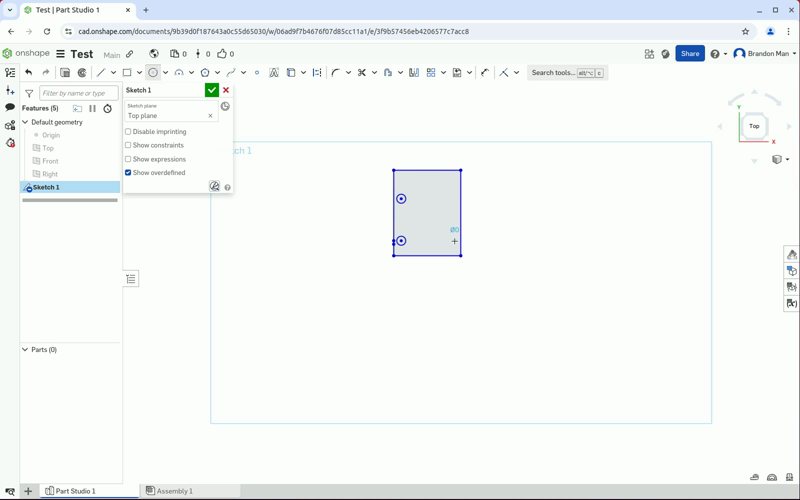
mouse_move(459, 240)
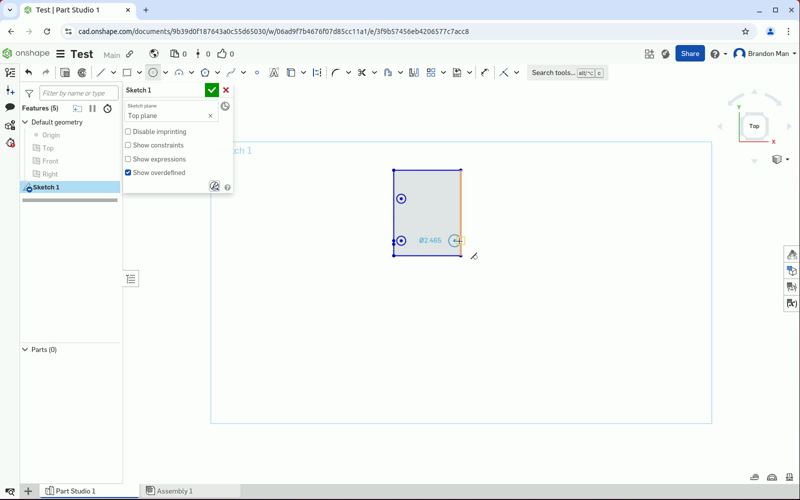
click(459, 240)
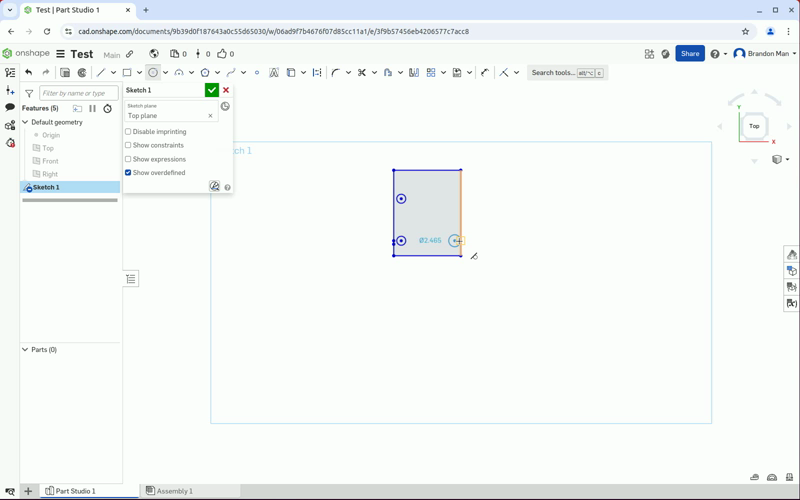
key(esc)
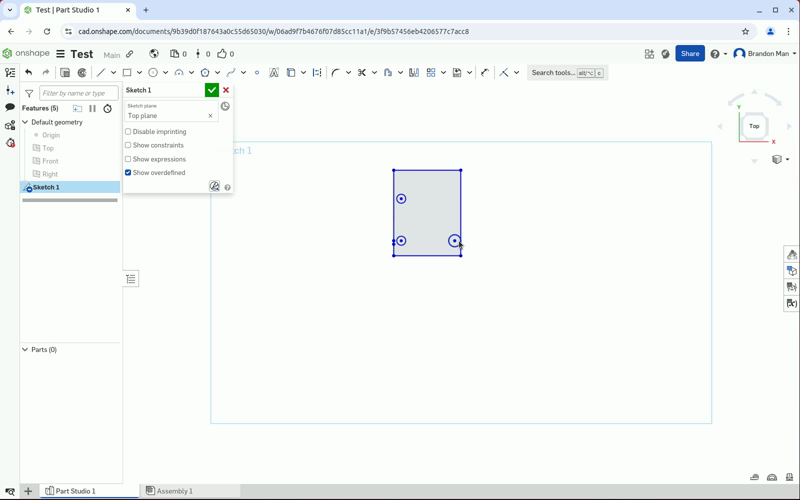
key(c)
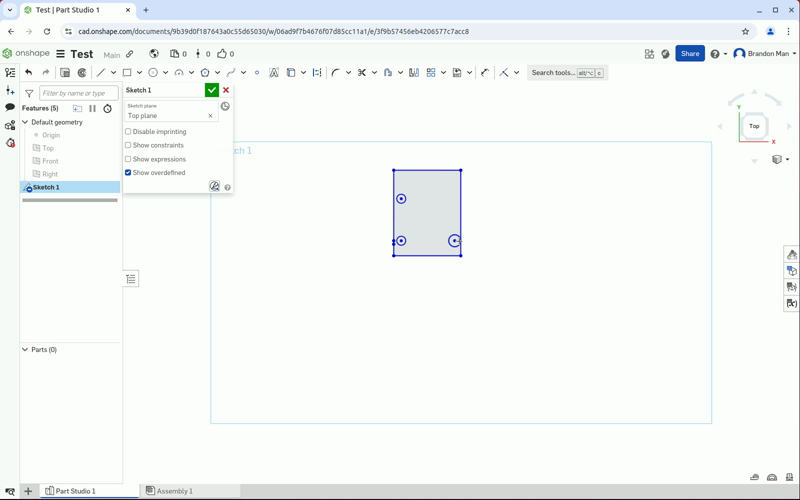
key_down(shift)
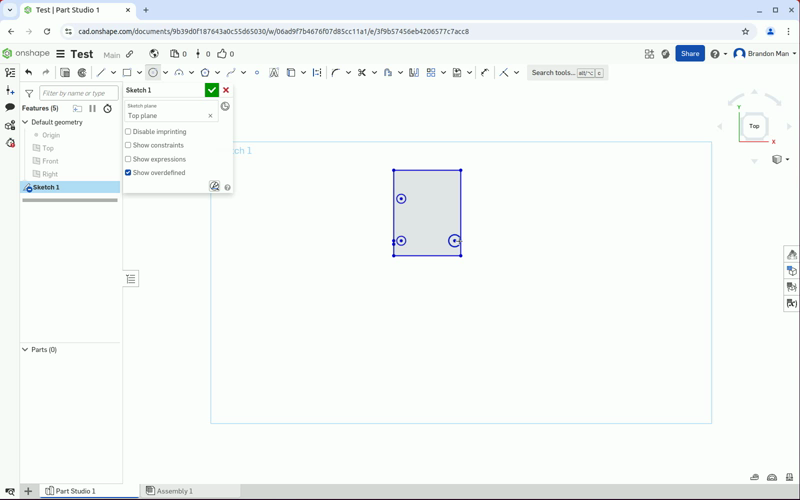
mouse_move(454, 198)
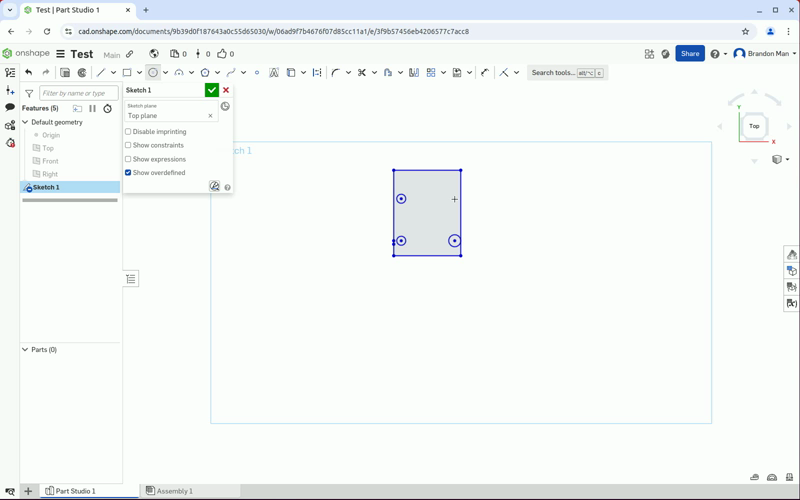
click(454, 198)
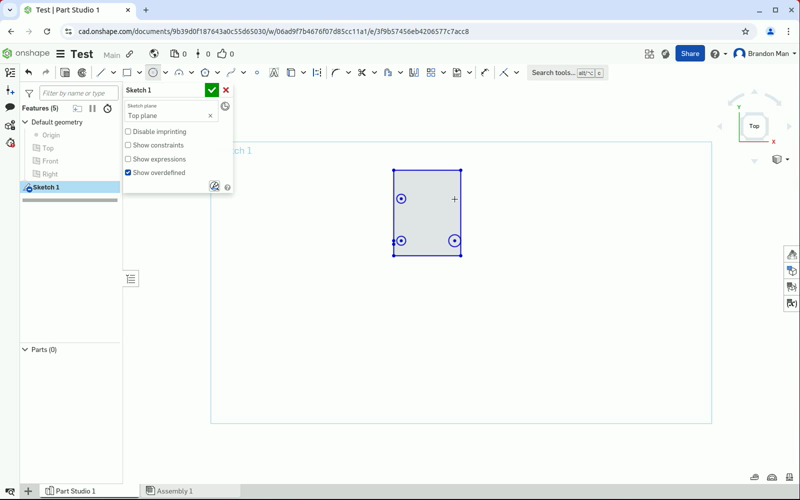
key_up(shift)
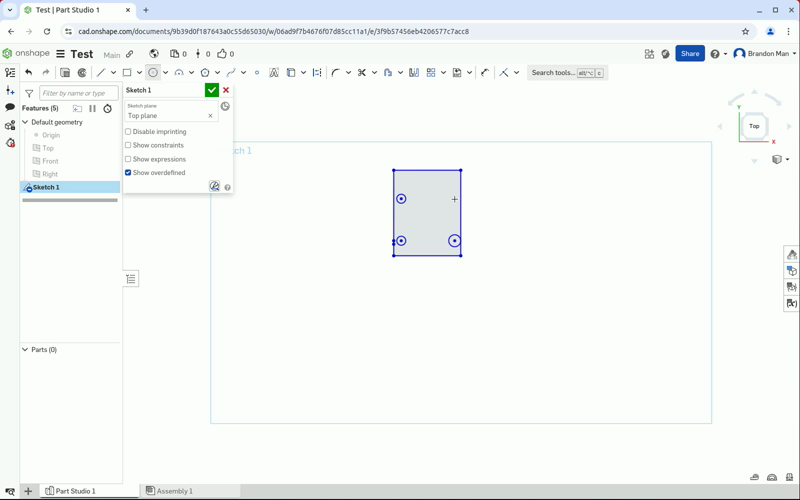
mouse_move(459, 198)
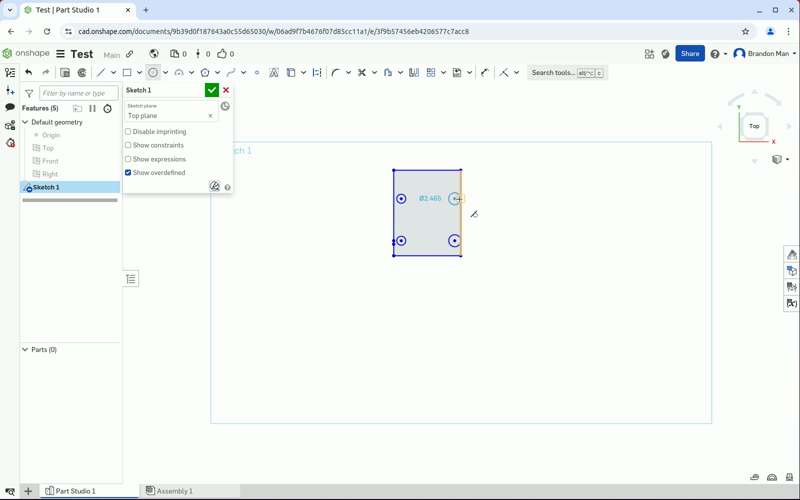
click(459, 198)
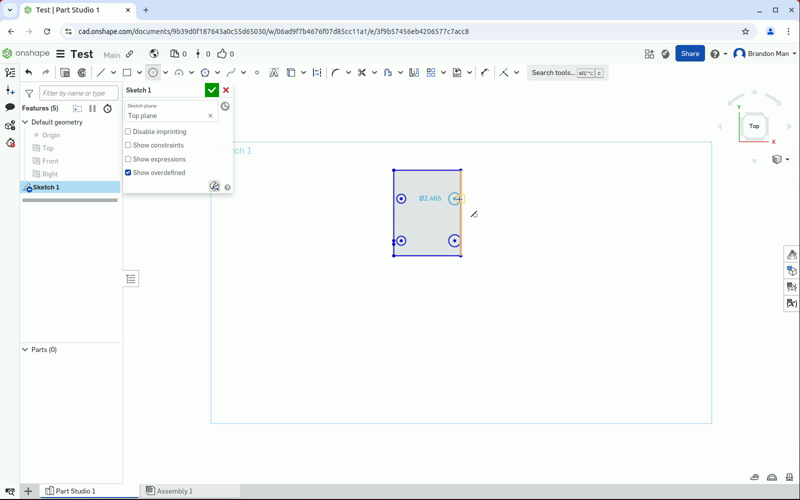
key(esc)
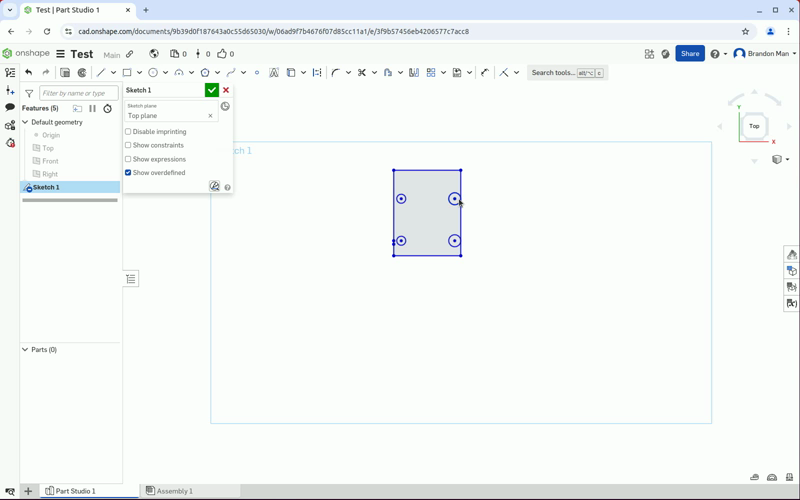
mouse_move(443, 221)
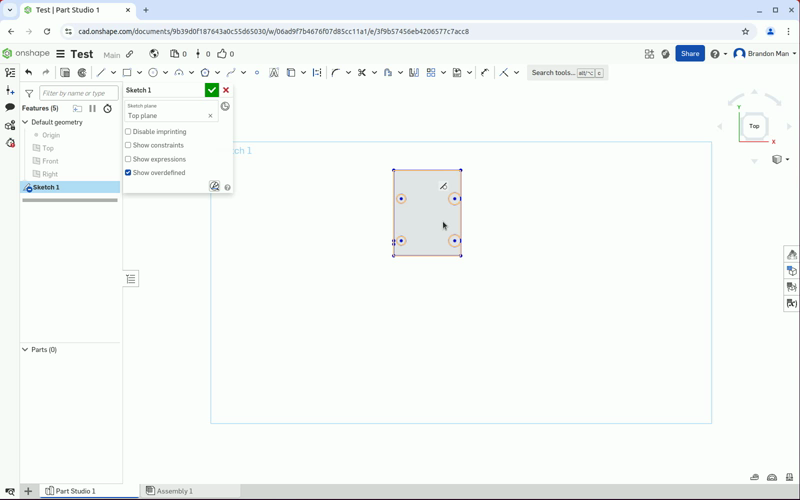
click(443, 221)
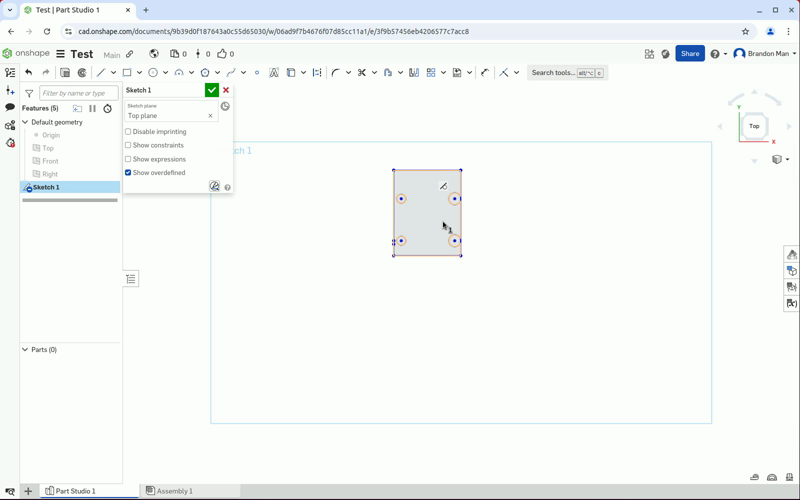
mouse_move(73, 352)
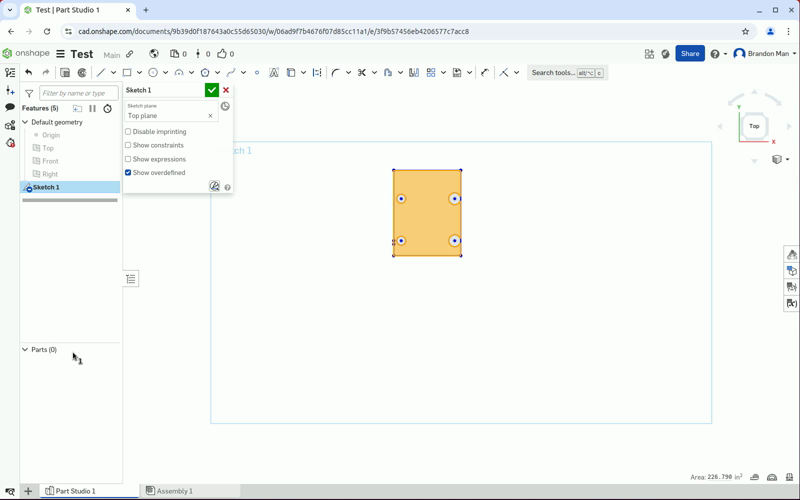
key(shift+y)
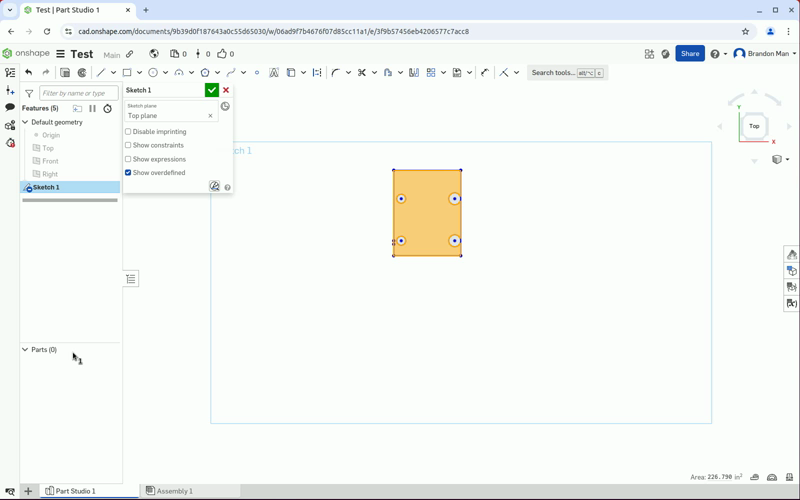
key(shift+e)
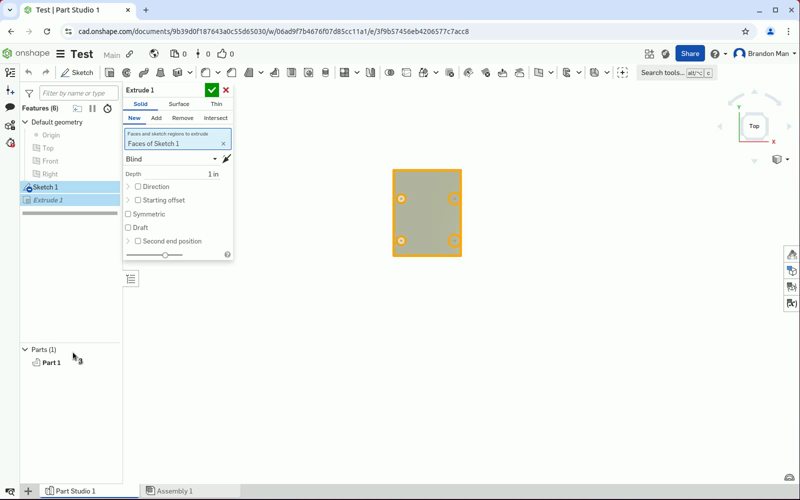
mouse_move(143, 106)
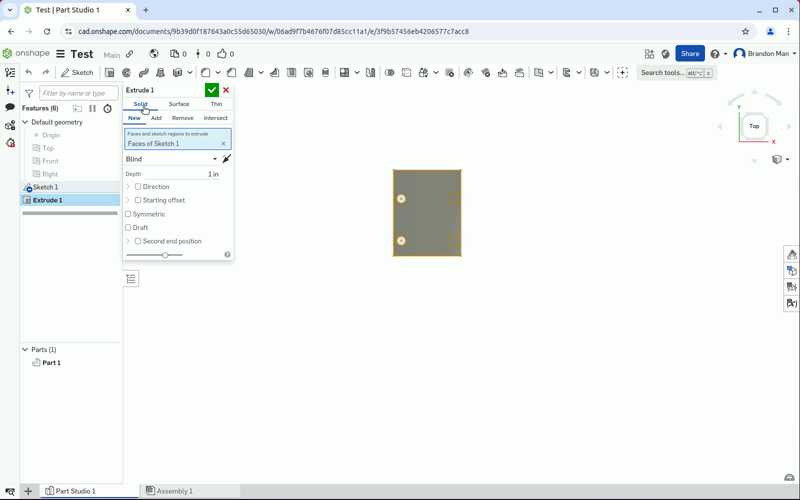
click(143, 106)
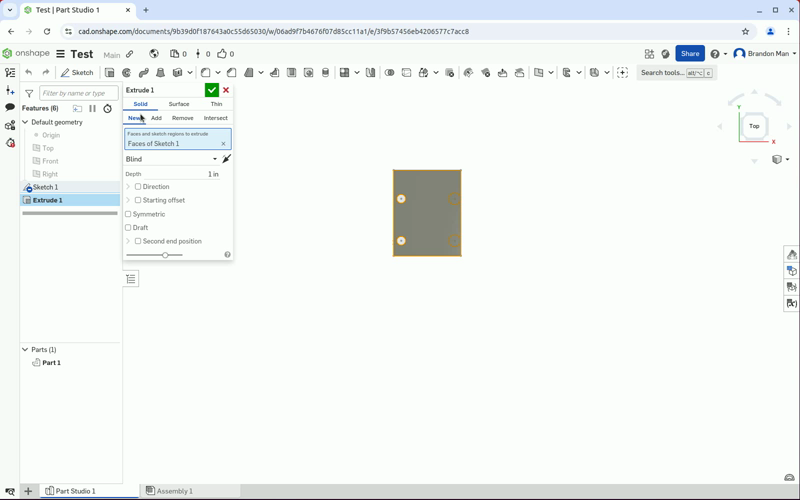
mouse_move(137, 120)
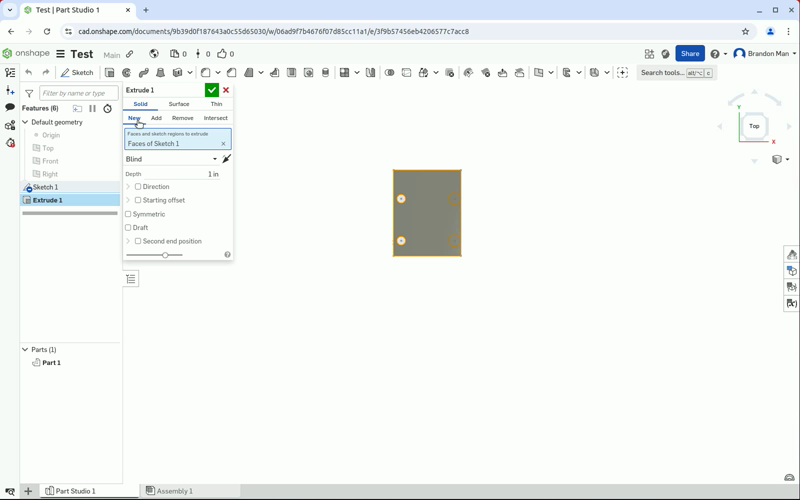
click(137, 120)
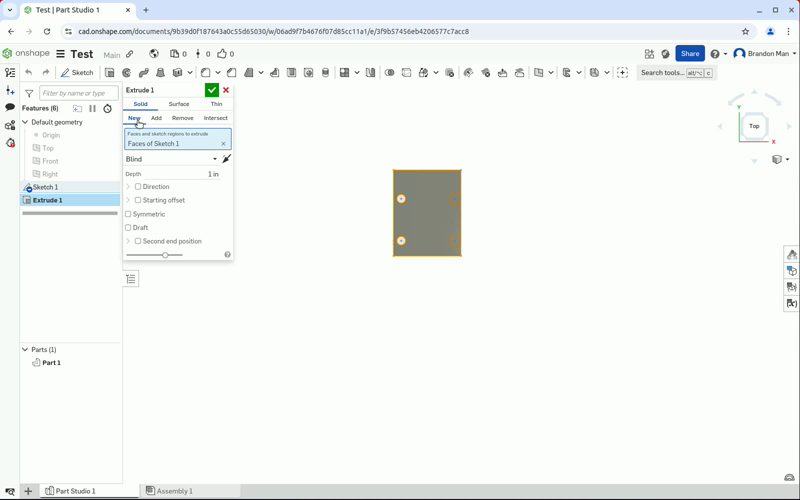
key(tab, 4)
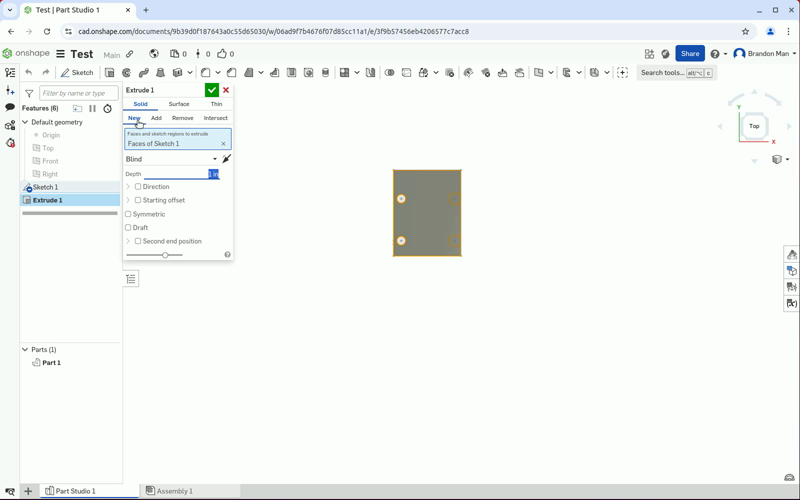
text(0.963)
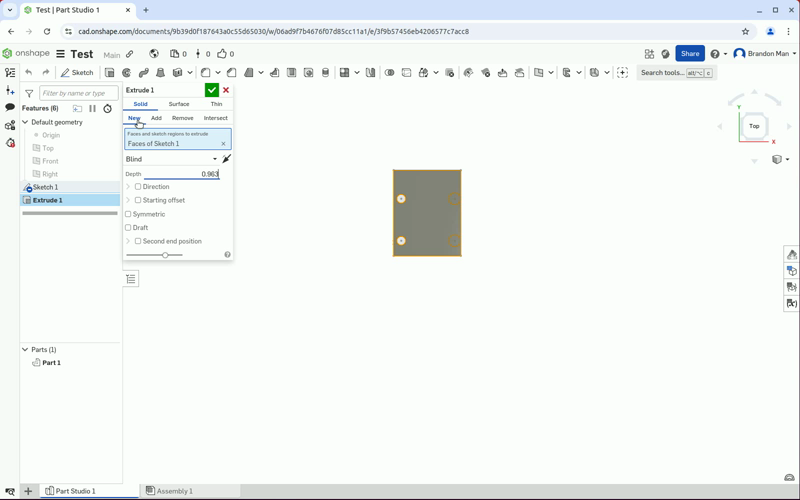
key(enter)
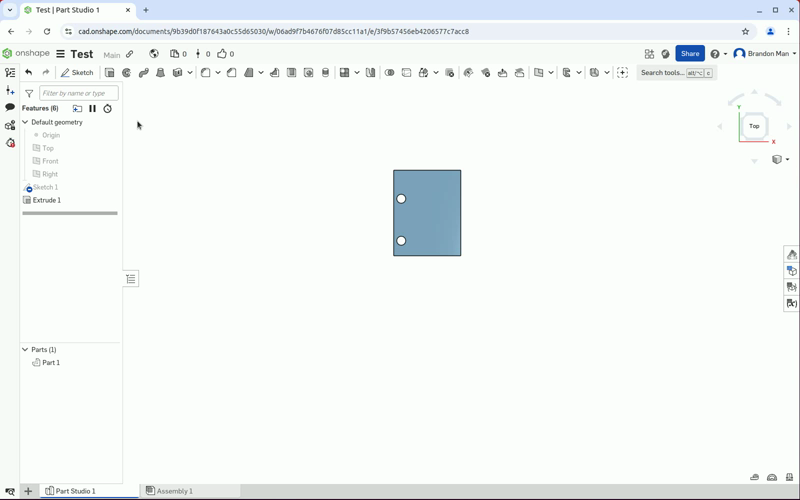
key(shift+h)
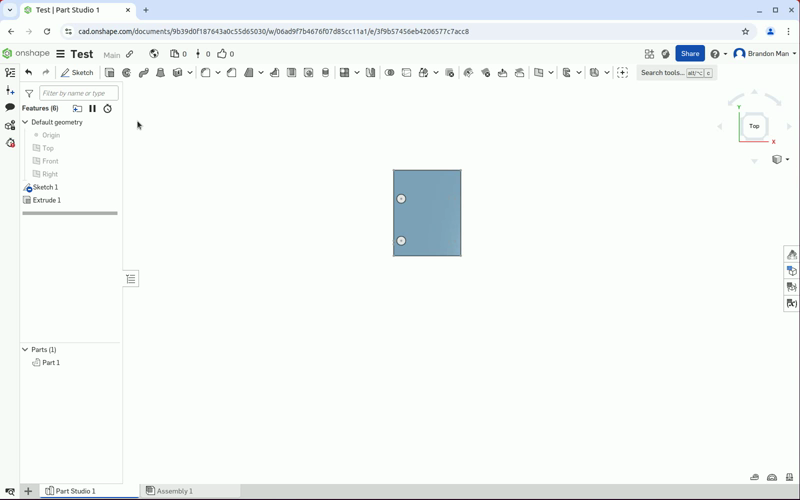
key(shift+h)
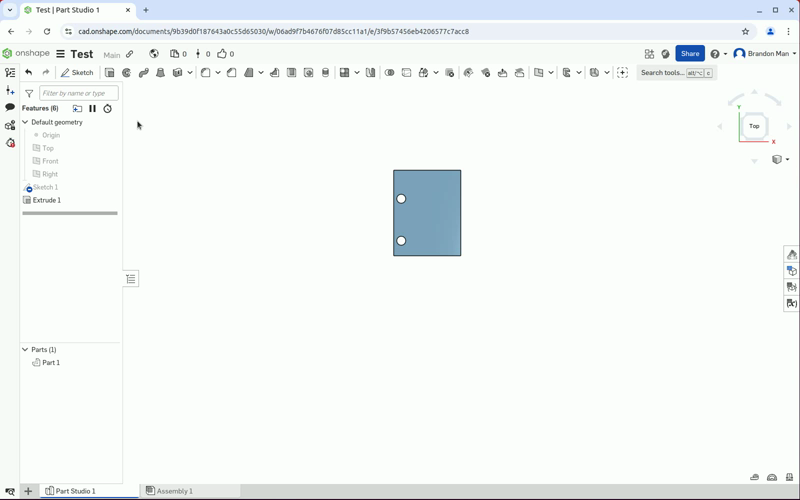
mouse_move(73, 189)
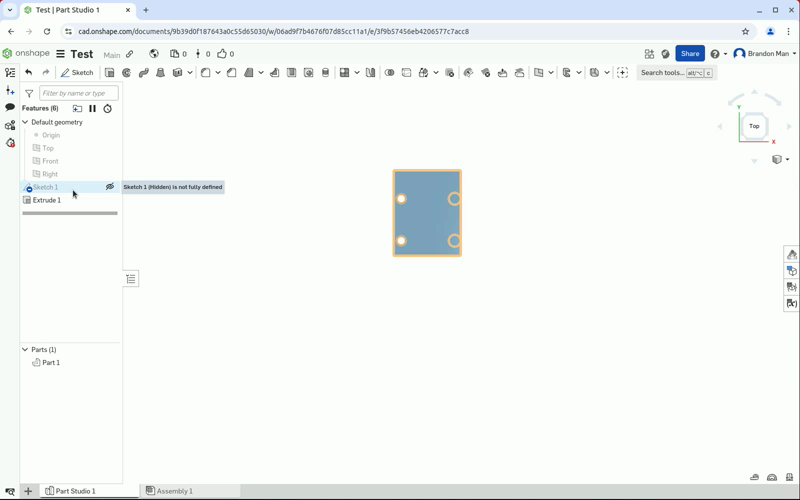
click(73, 189)
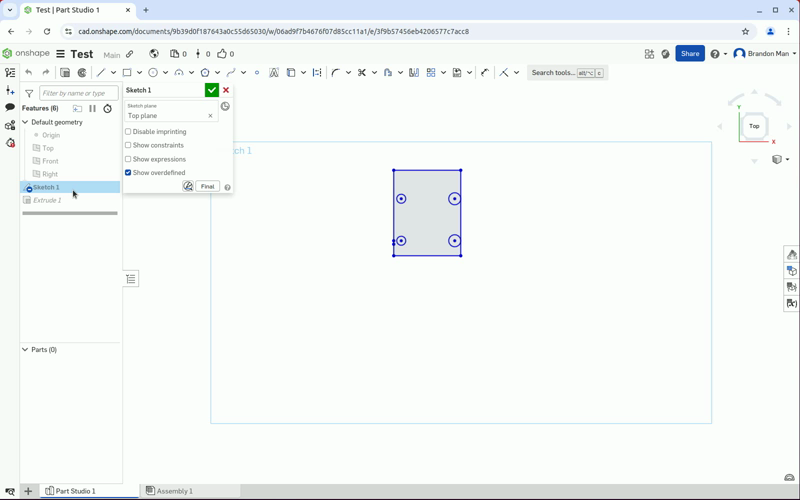
mouse_move(229, 92)
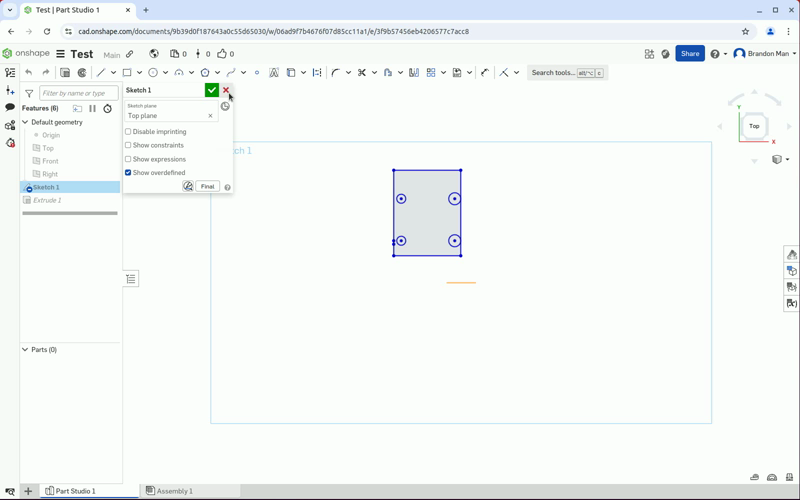
click(229, 92)
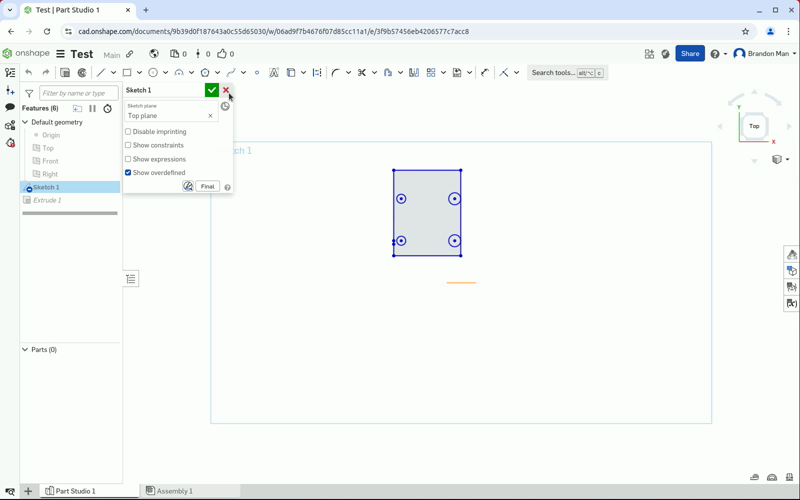
key(shift+s)
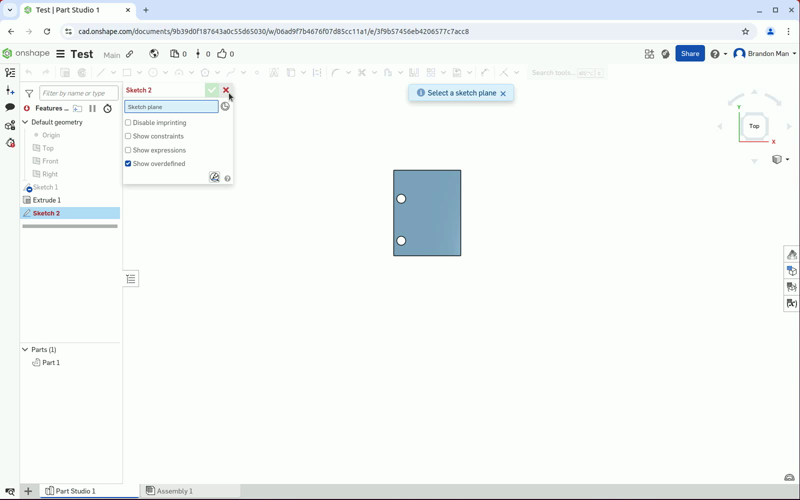
mouse_move(73, 150)
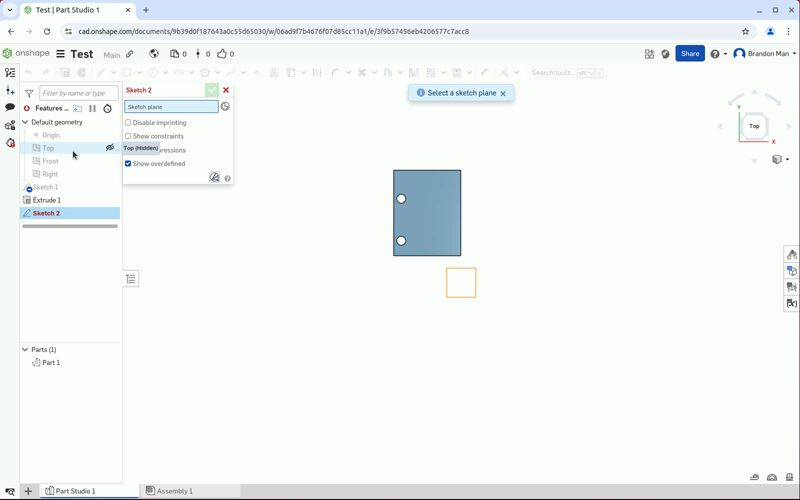
click(73, 150)
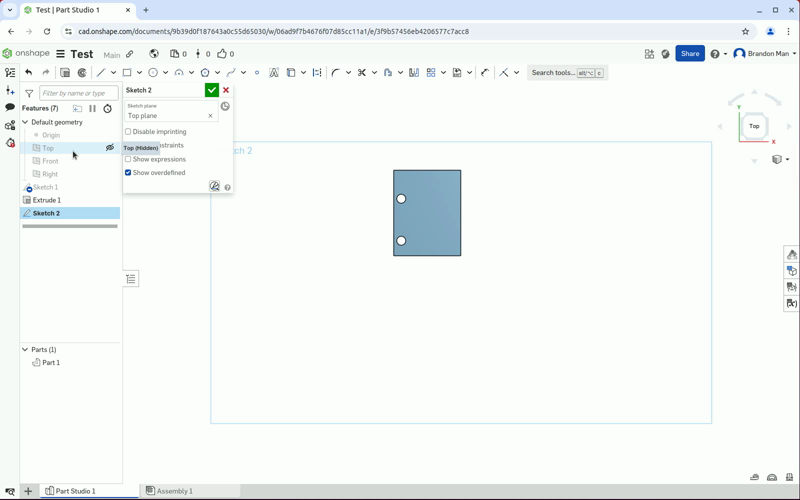
mouse_move(73, 352)
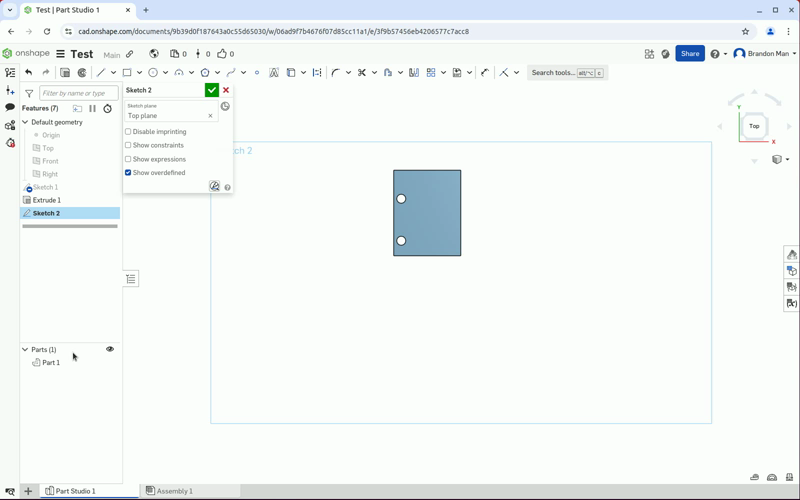
key(y)
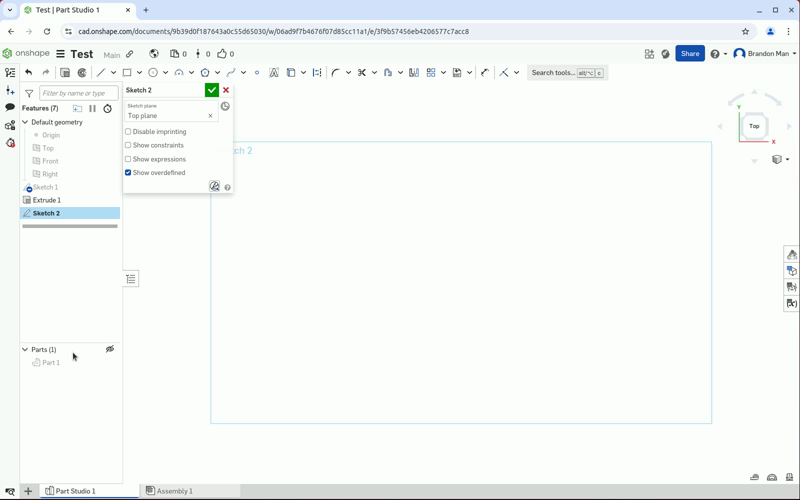
key(l)
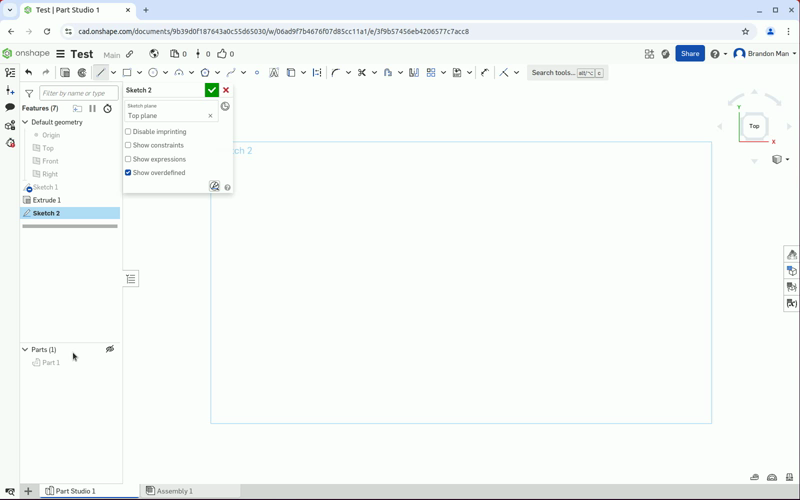
key_down(shift)
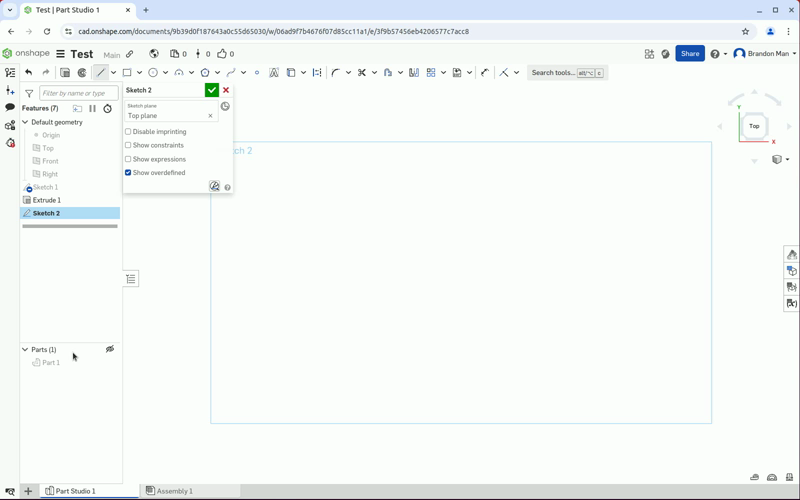
mouse_move(393, 255)
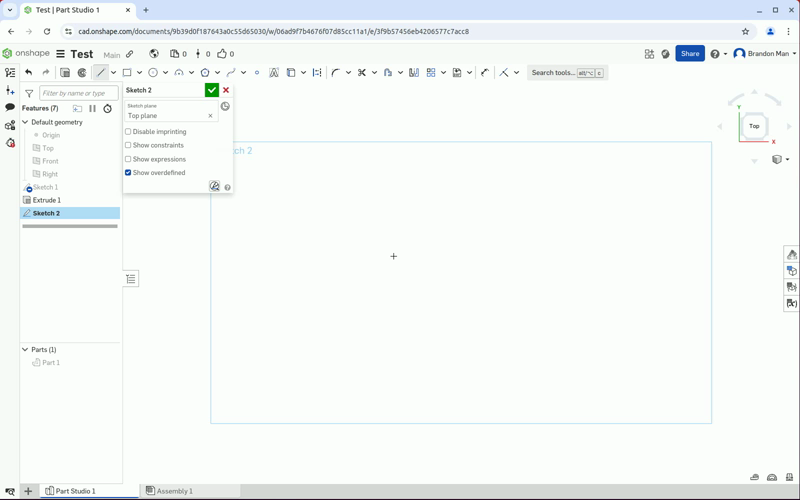
click(393, 255)
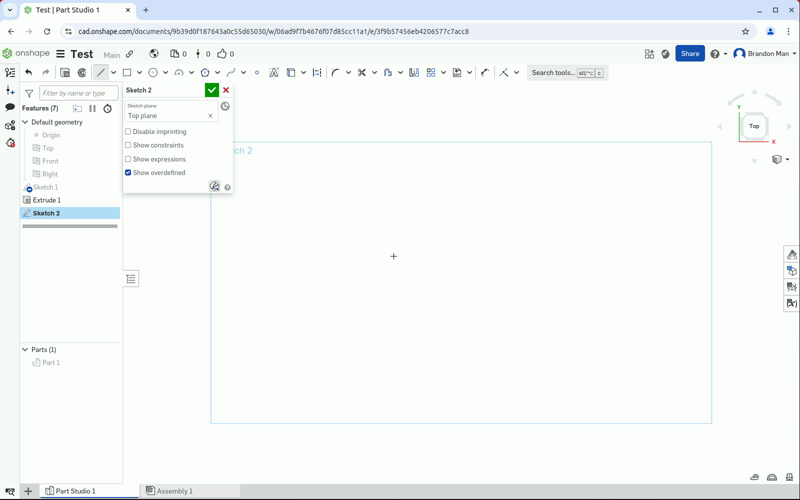
key_up(shift)
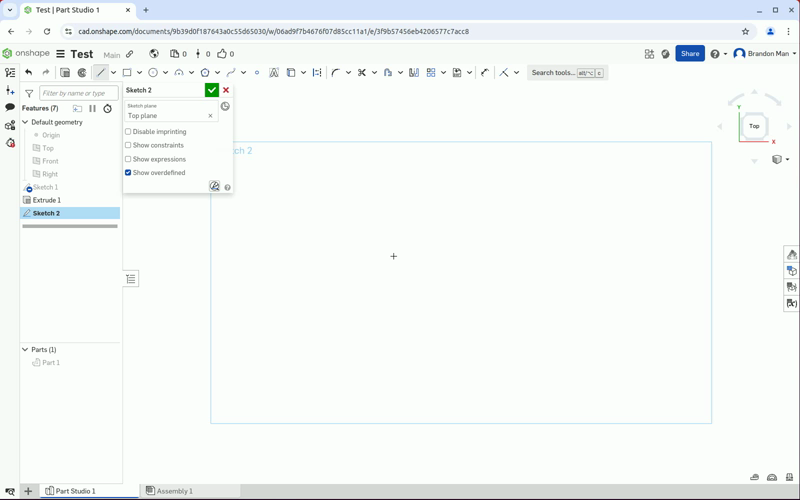
key_down(shift)
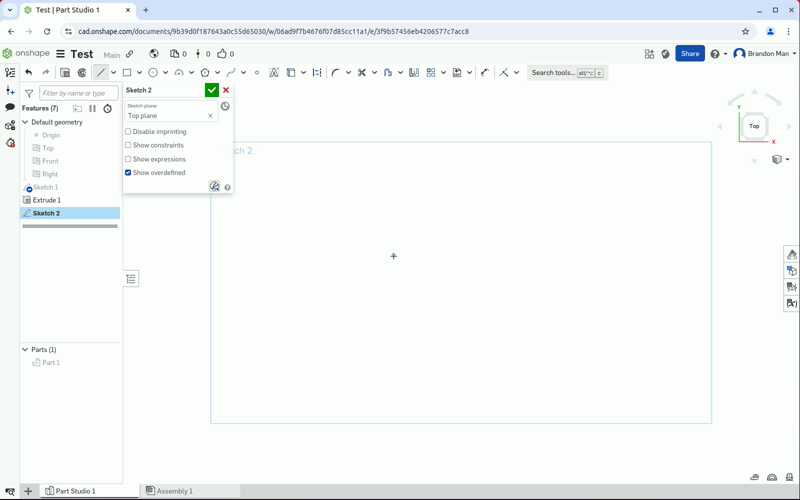
mouse_move(460, 255)
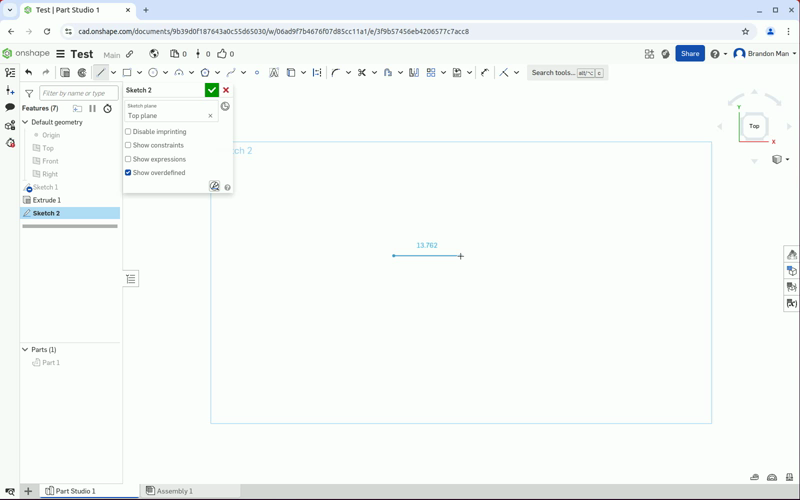
click(460, 255)
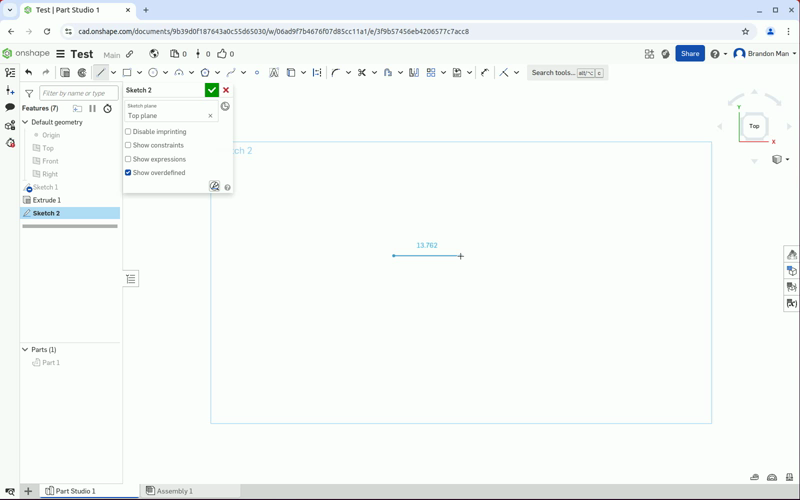
key_up(shift)
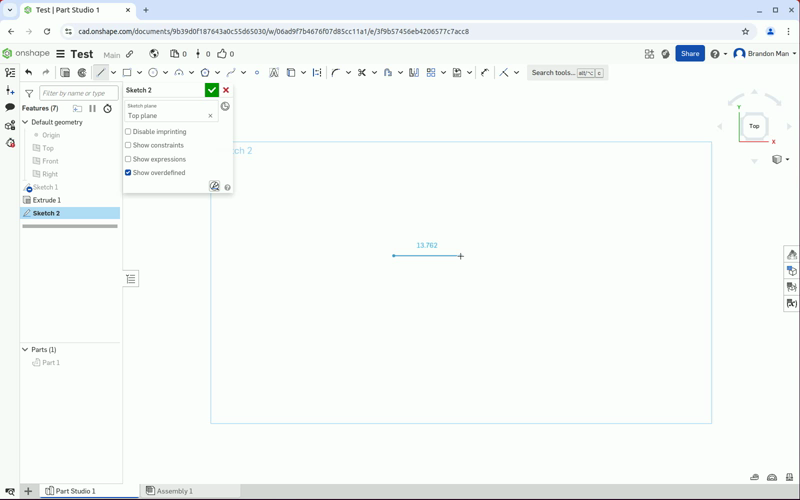
key_down(shift)
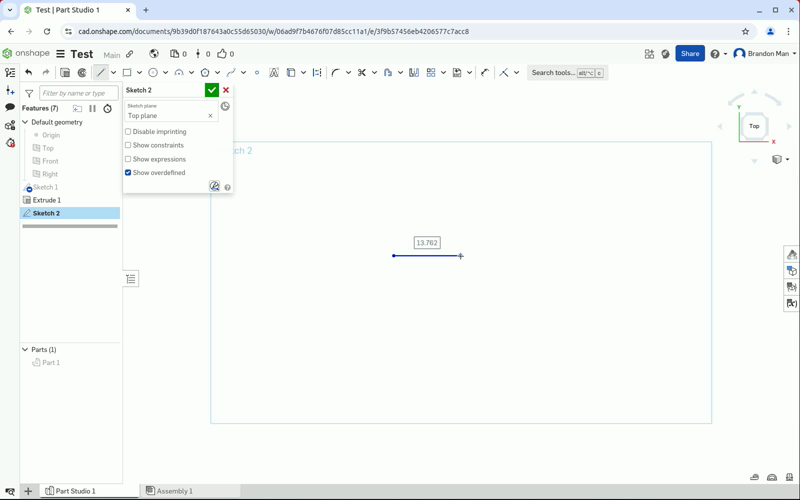
mouse_move(460, 170)
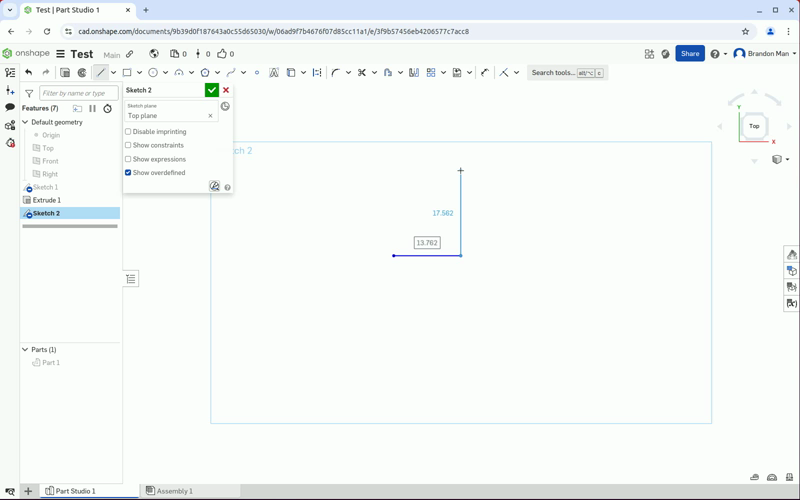
click(460, 170)
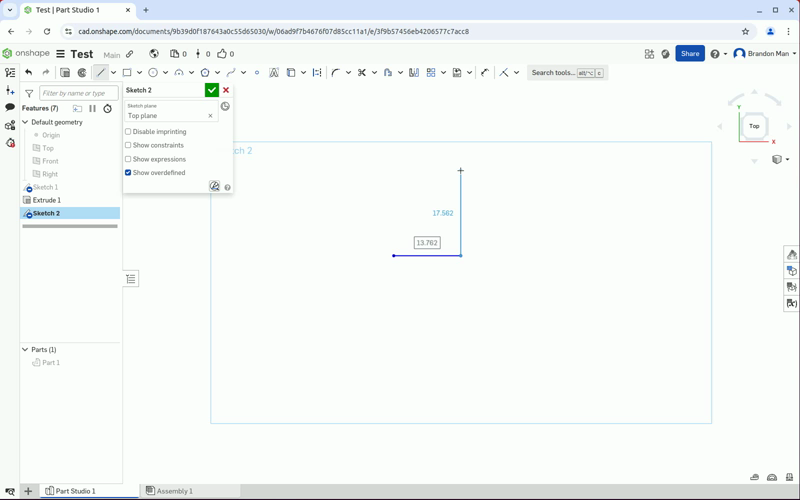
key_up(shift)
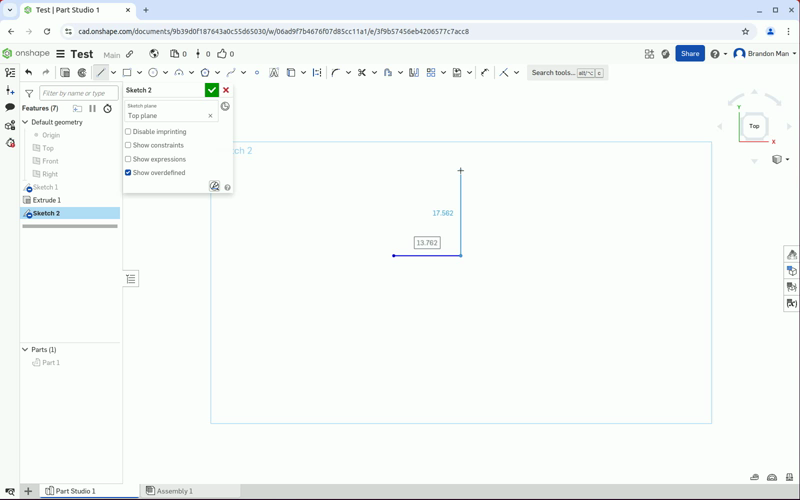
key_down(shift)
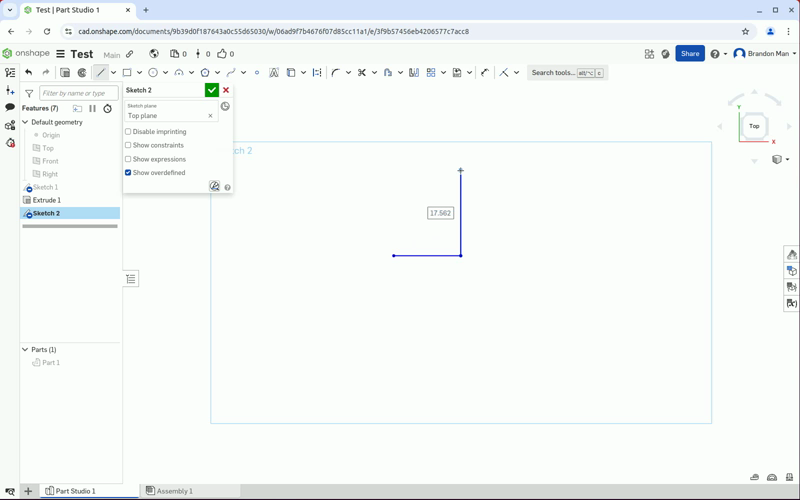
mouse_move(393, 170)
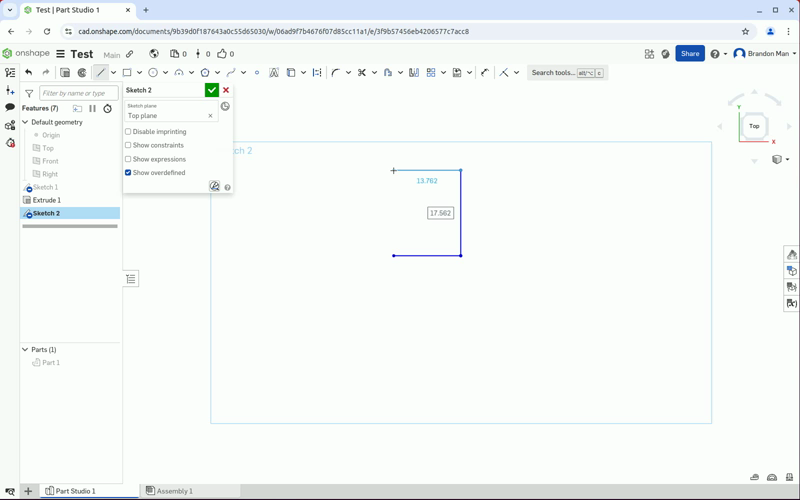
click(393, 170)
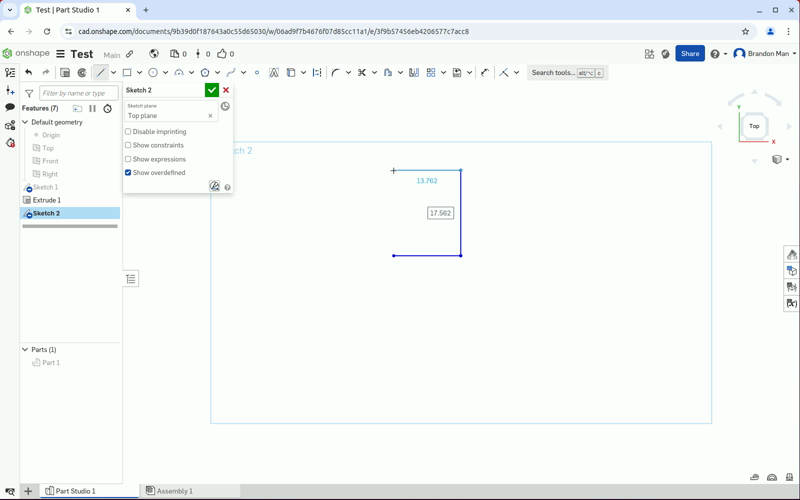
key_up(shift)
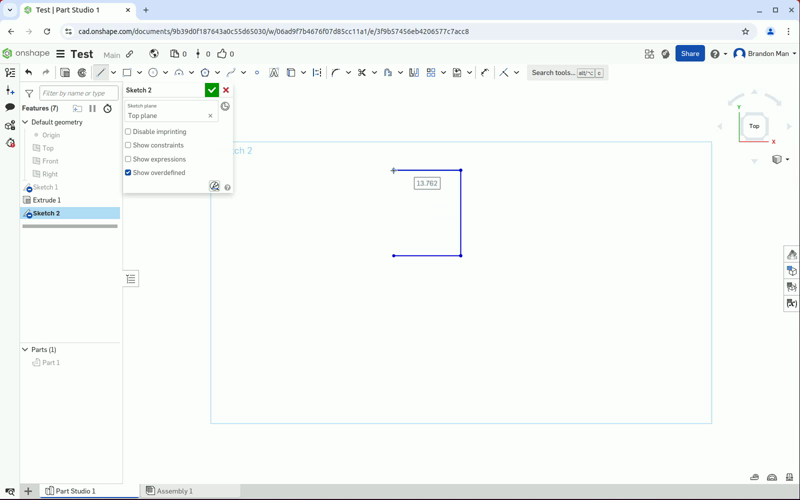
key_down(shift)
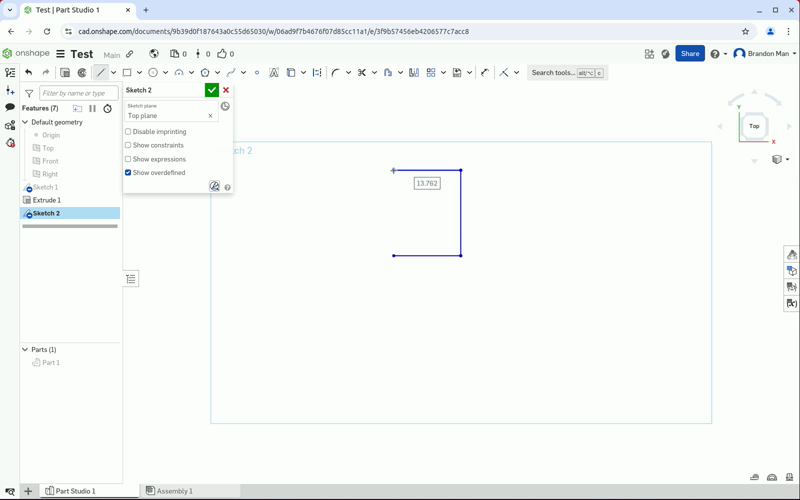
mouse_move(393, 240)
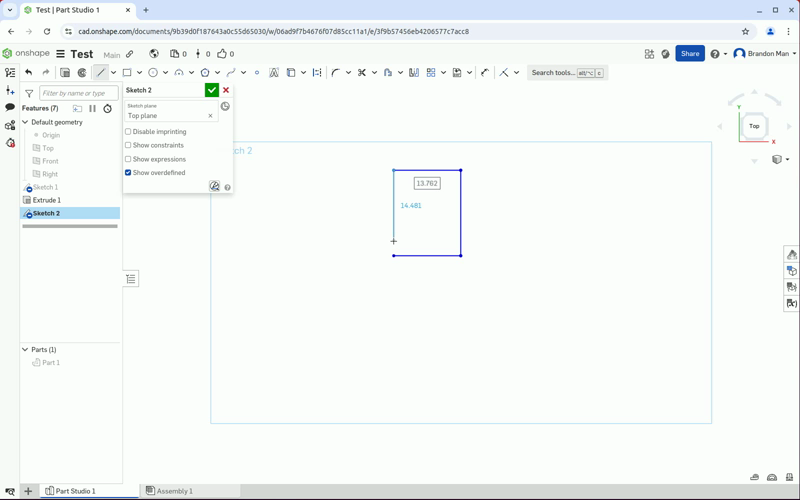
click(393, 240)
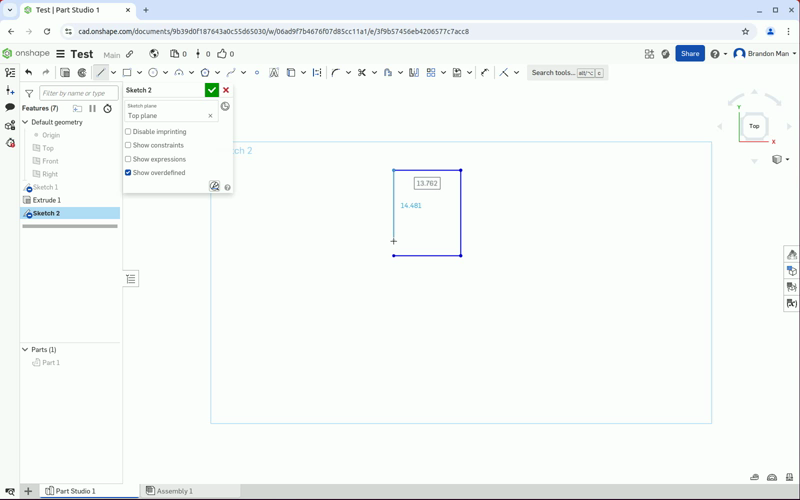
key_up(shift)
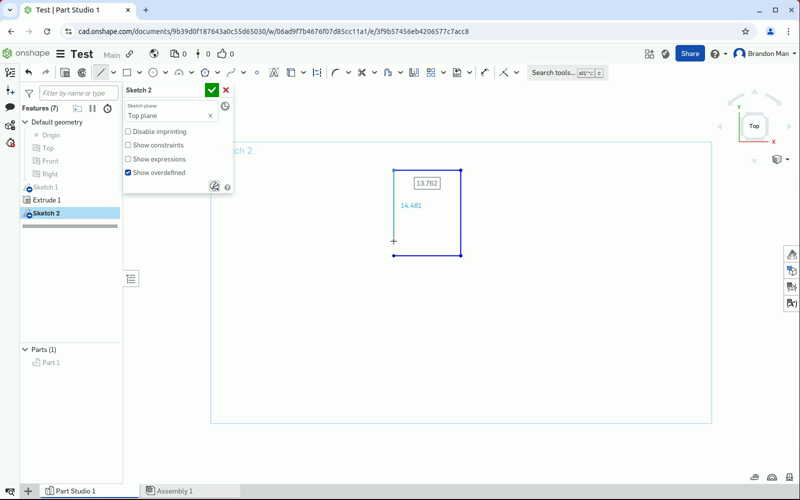
key_down(shift)
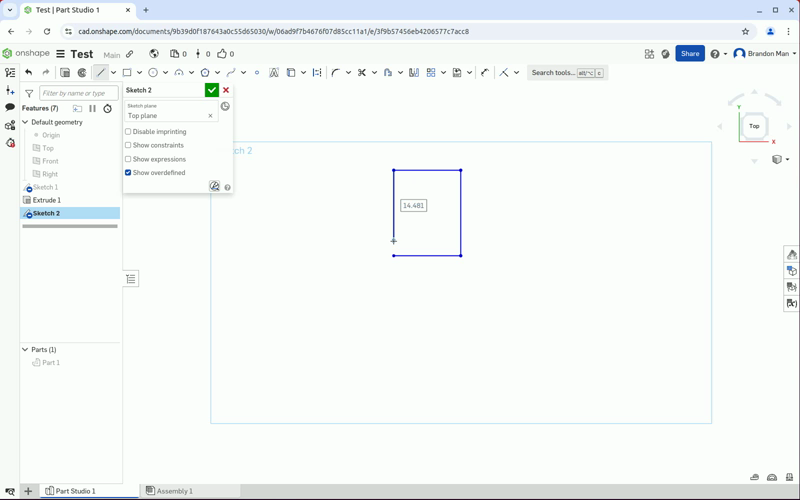
mouse_move(423, 240)
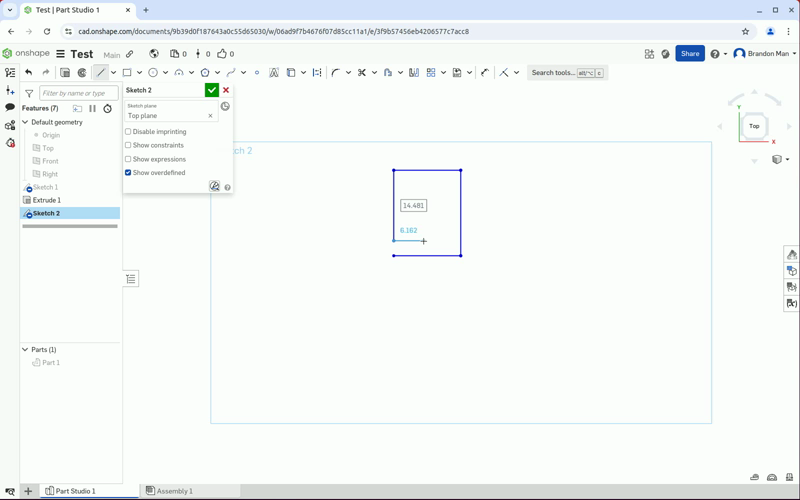
mouse_move(393, 244)
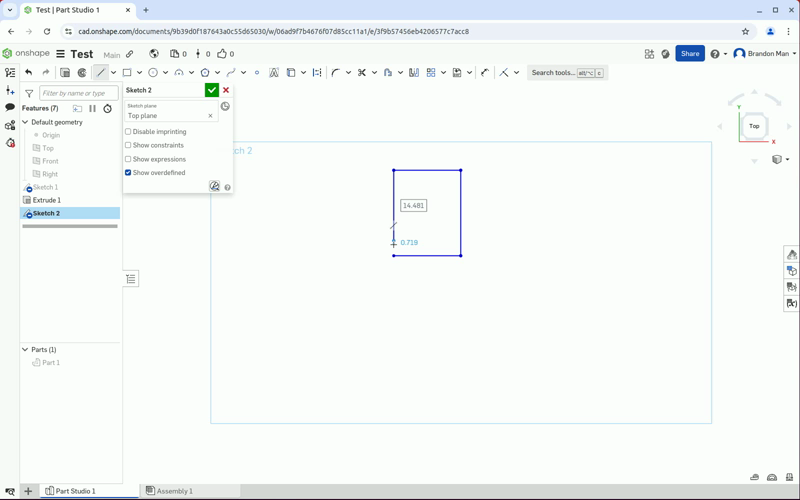
scroll(6)
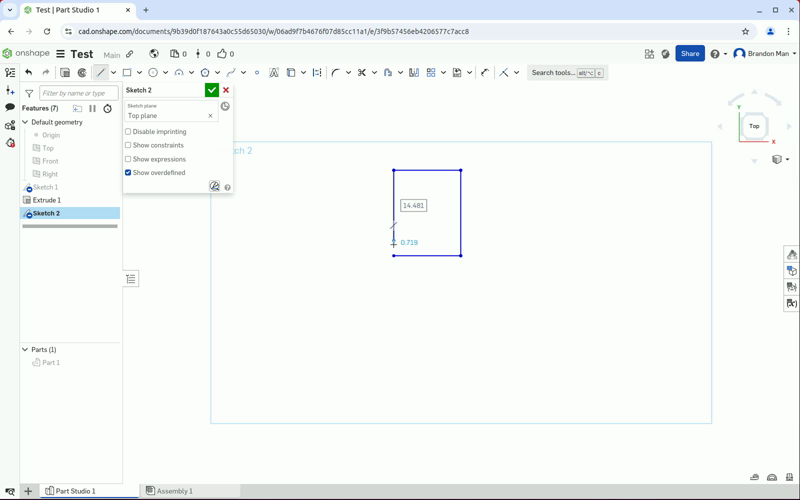
scroll(6)
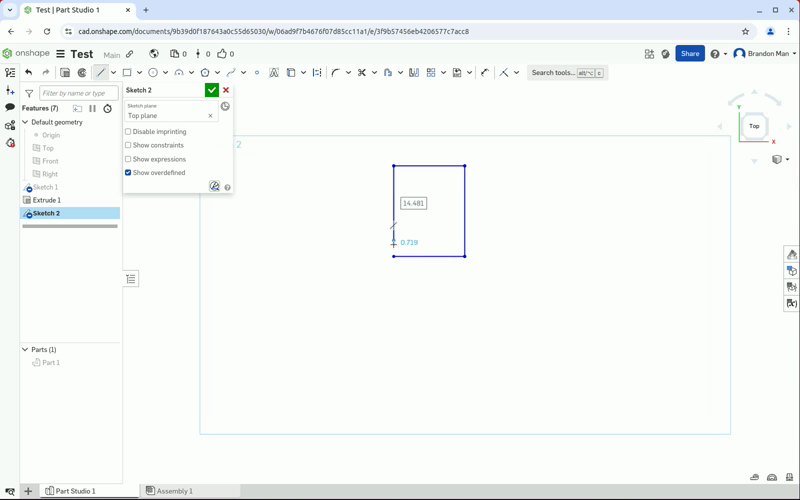
scroll(6)
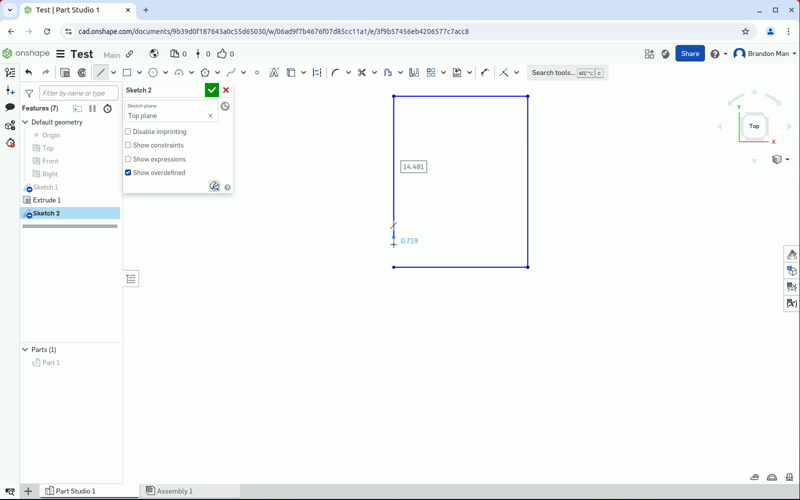
scroll(6)
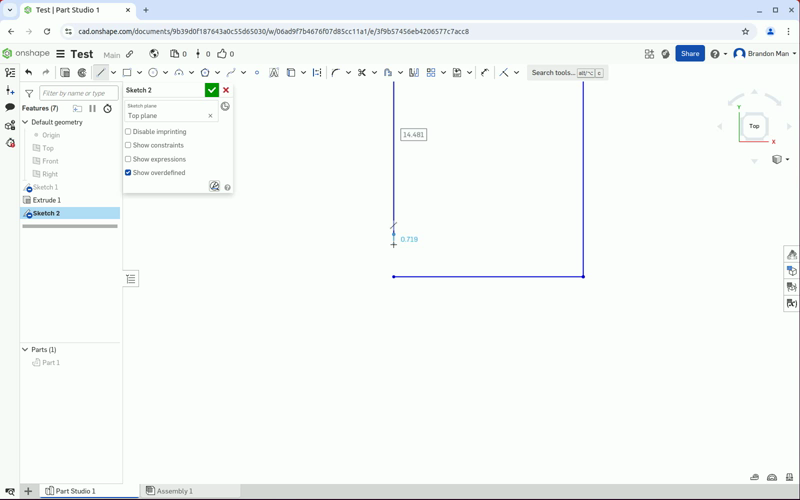
scroll(6)
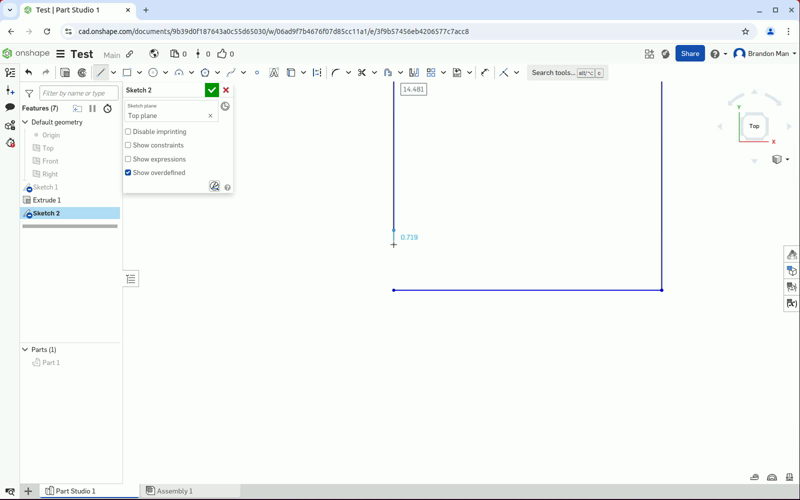
scroll(6)
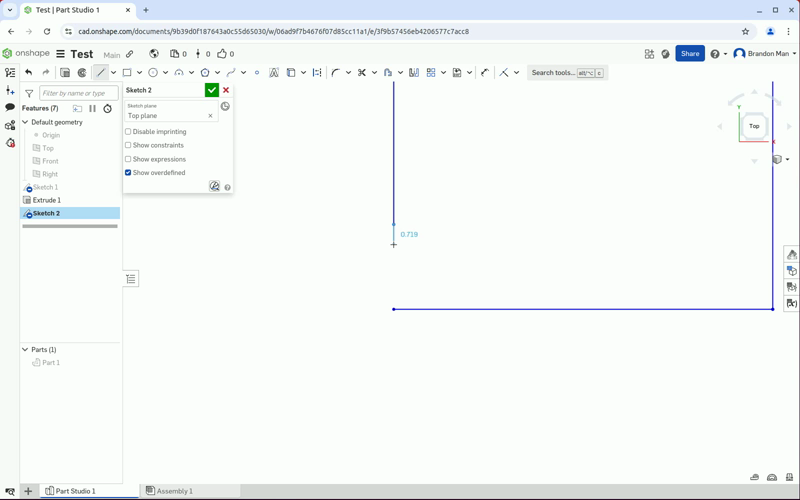
scroll(6)
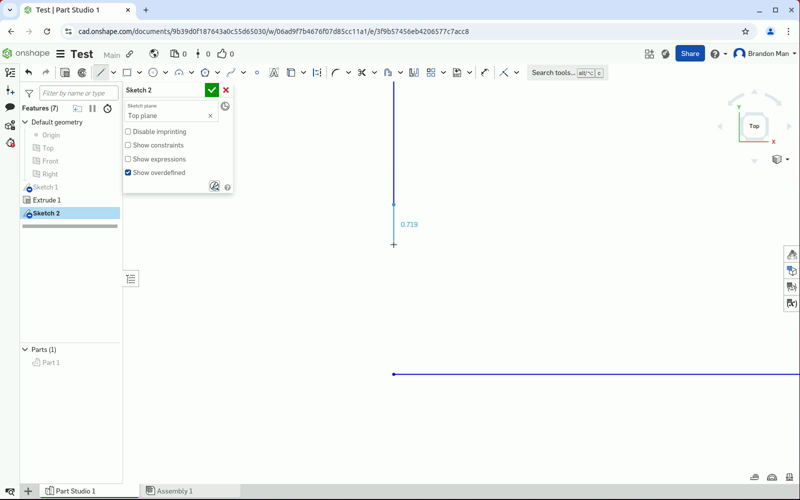
click(393, 244)
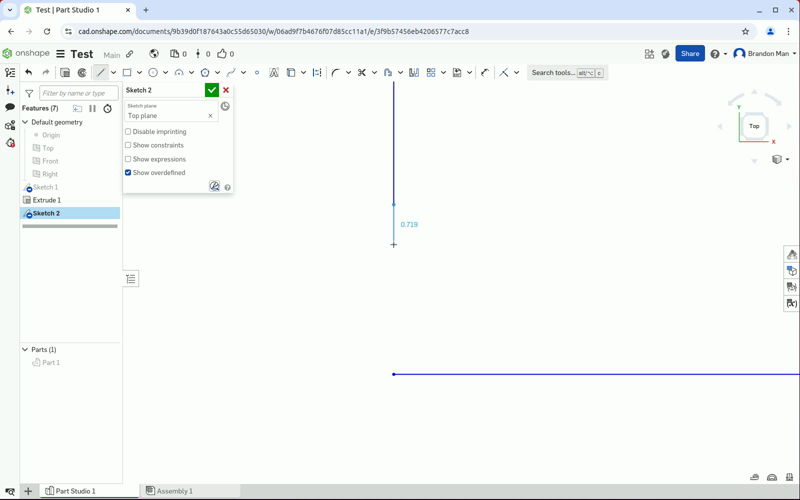
scroll(-6)
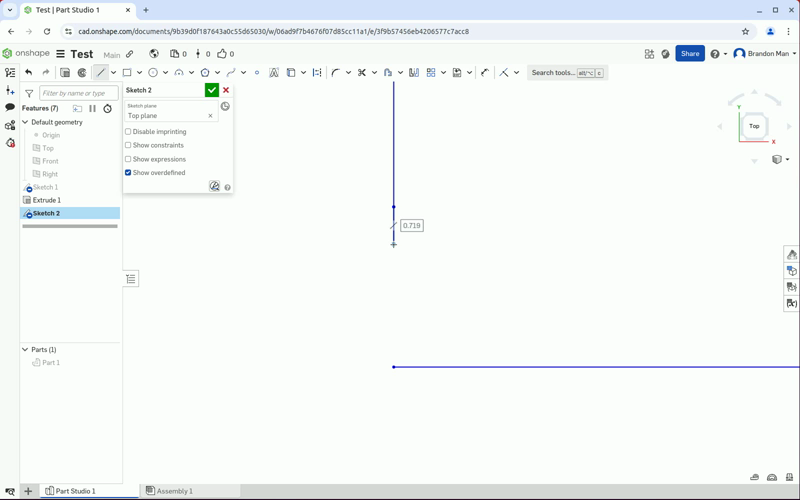
scroll(-6)
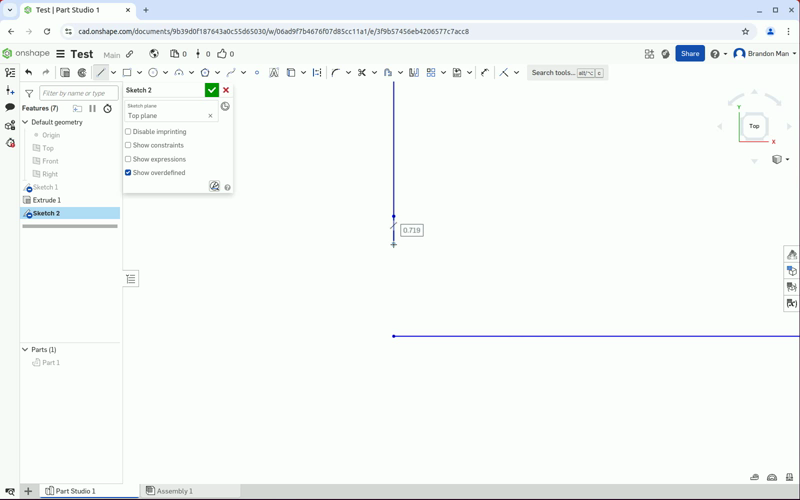
scroll(-6)
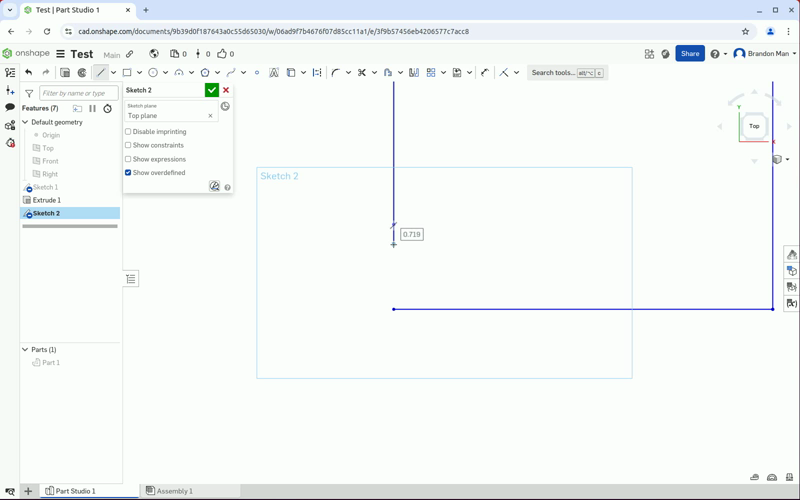
scroll(-6)
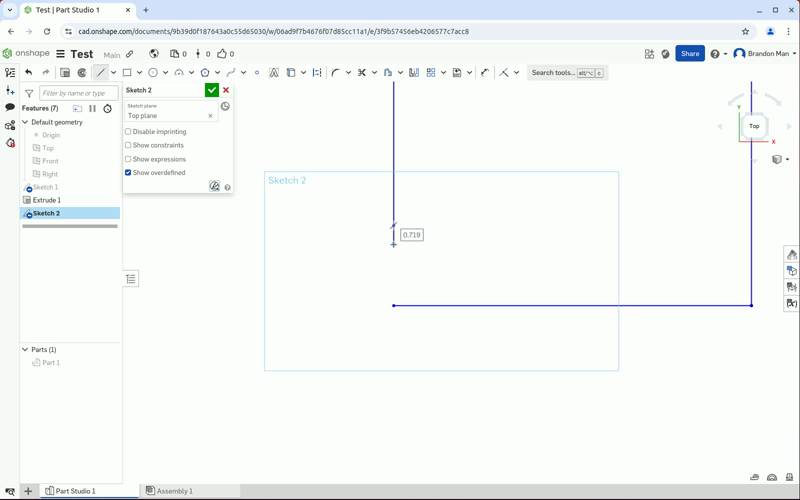
scroll(-6)
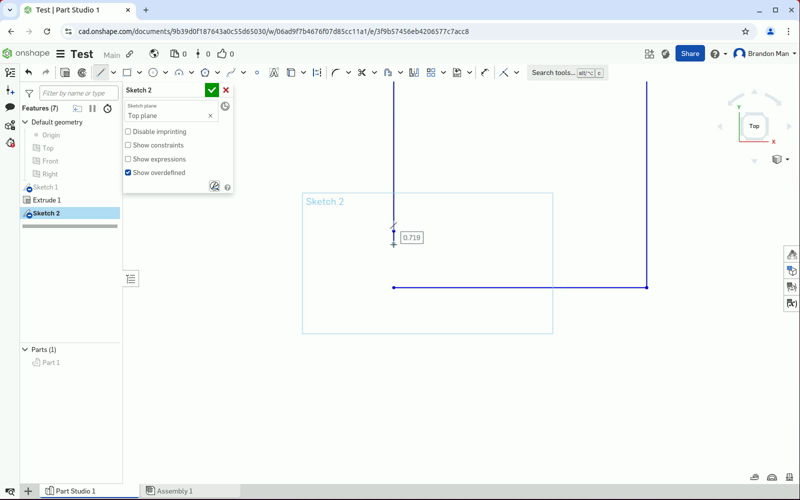
scroll(-6)
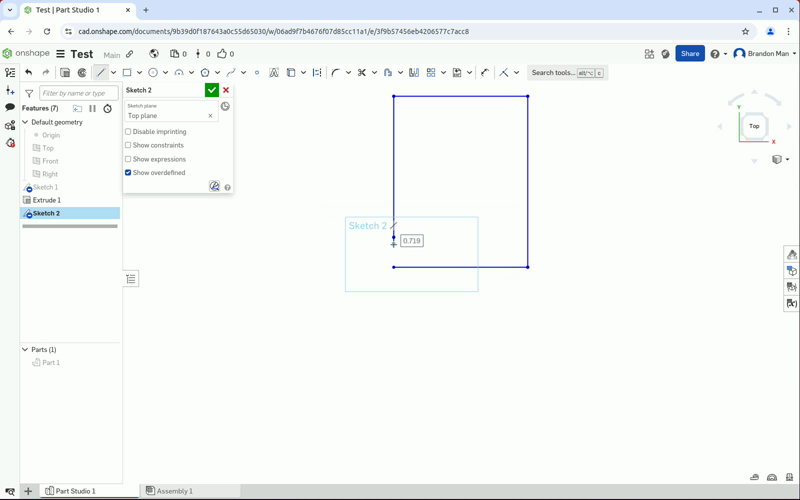
scroll(-6)
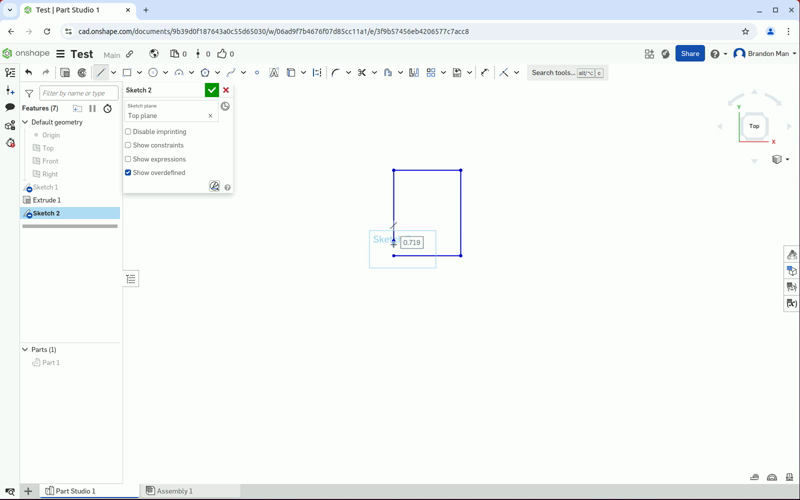
key_up(shift)
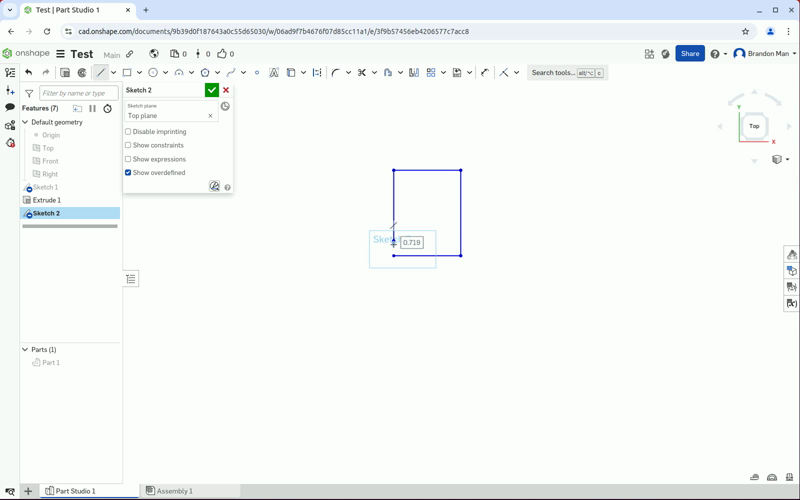
mouse_move(423, 244)
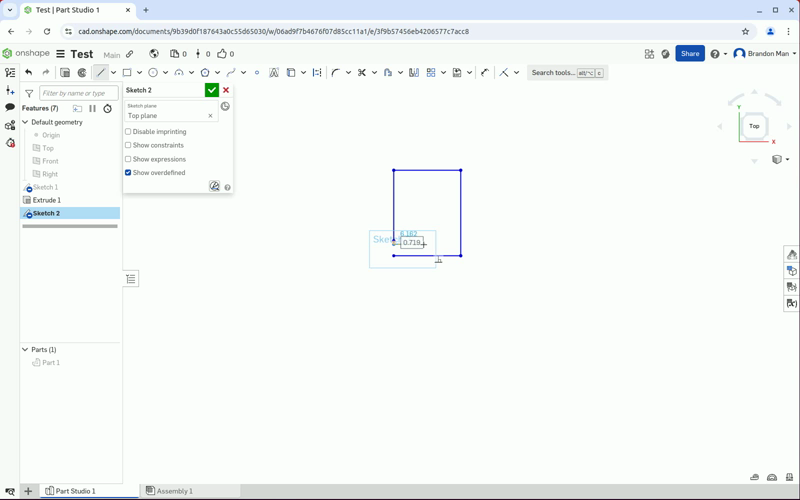
key_down(shift)
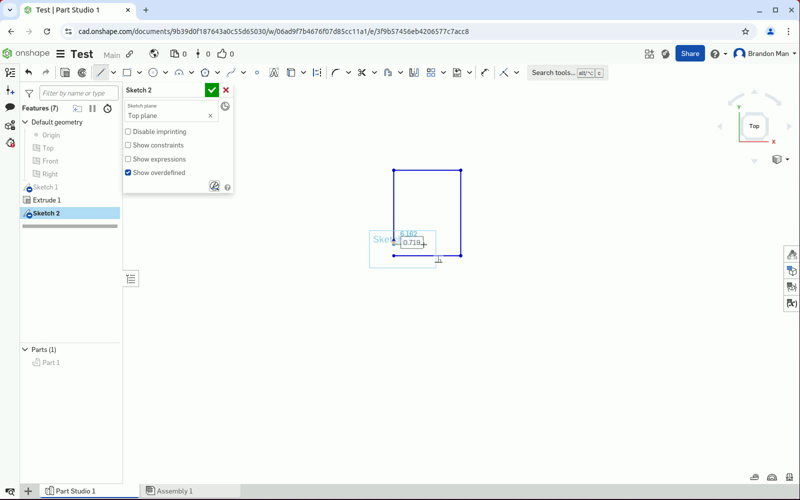
mouse_move(393, 255)
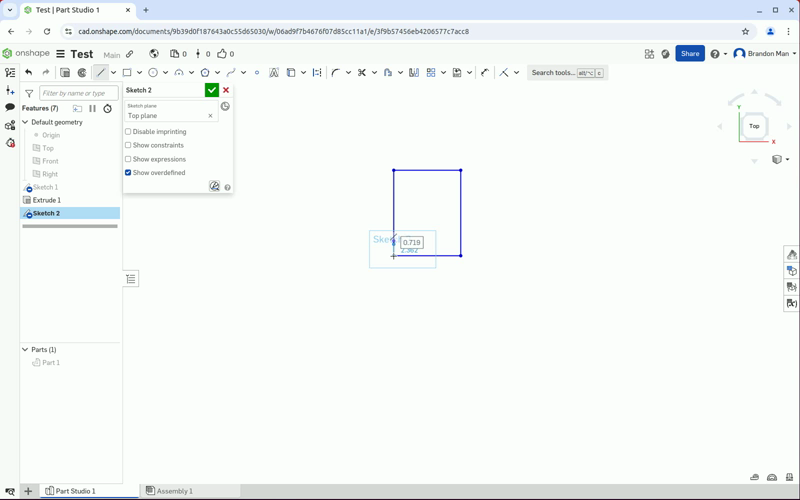
key_up(shift)
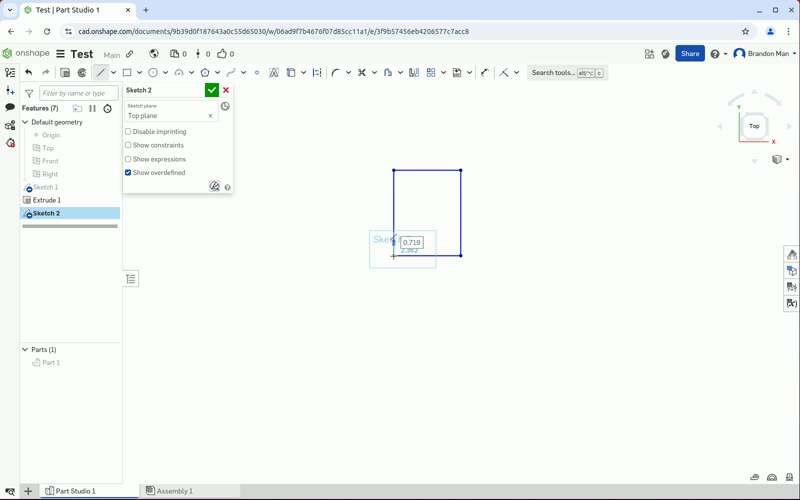
click(393, 255)
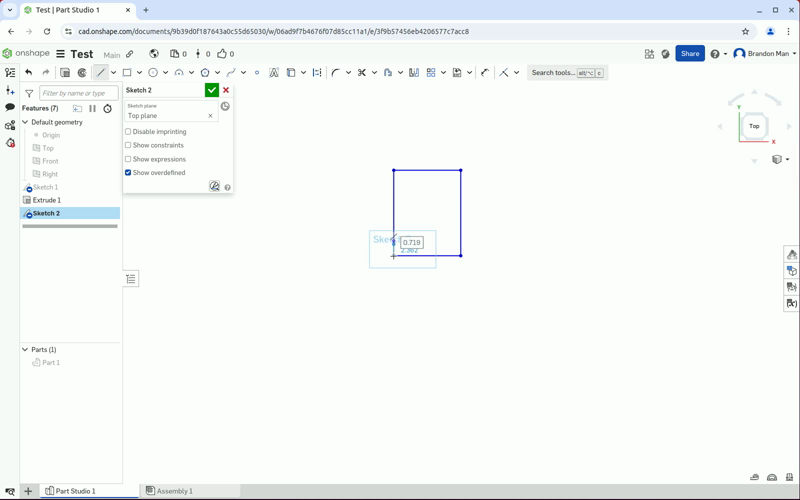
key(esc)
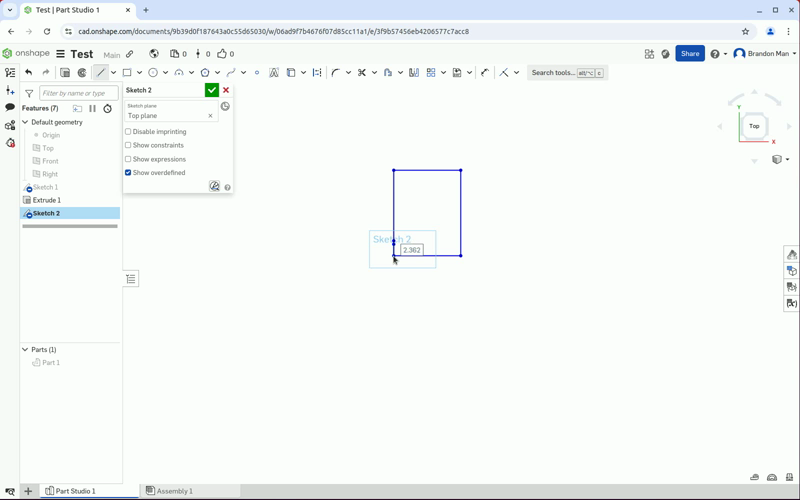
key(c)
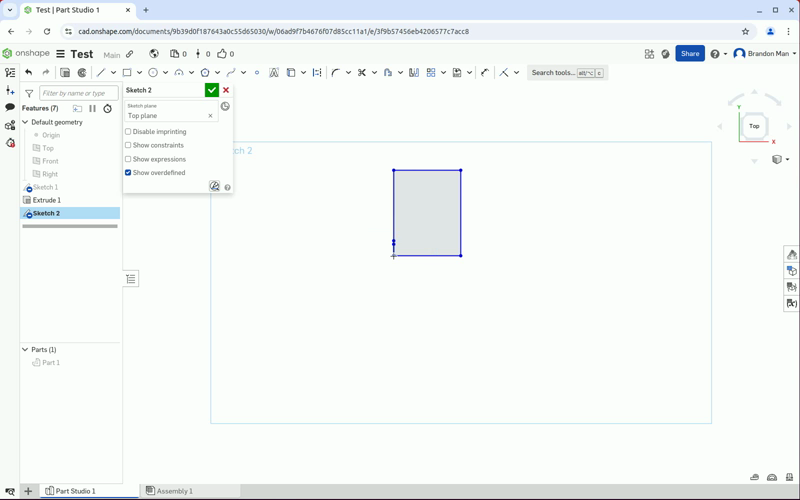
key_down(shift)
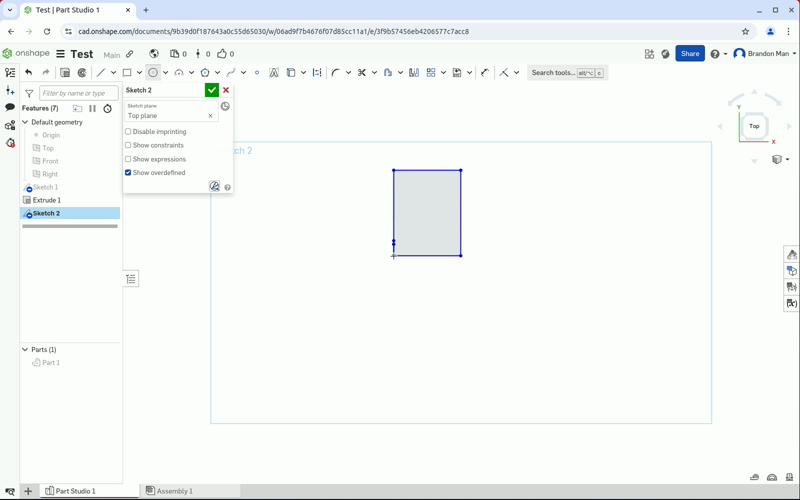
mouse_move(401, 240)
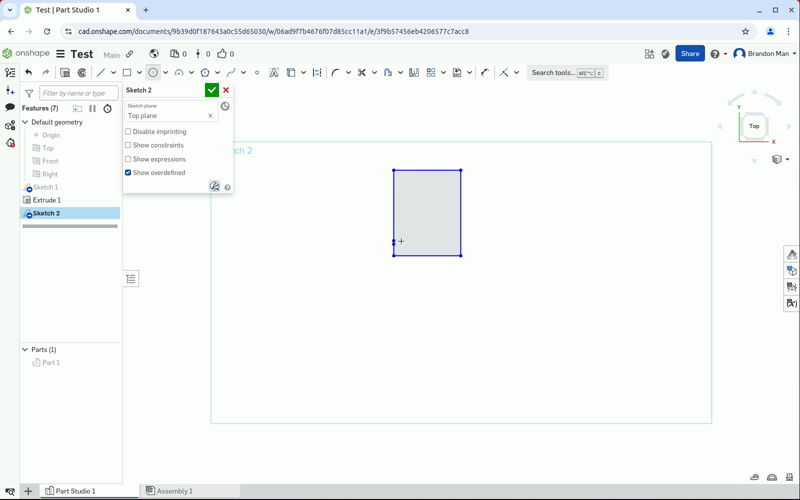
click(401, 240)
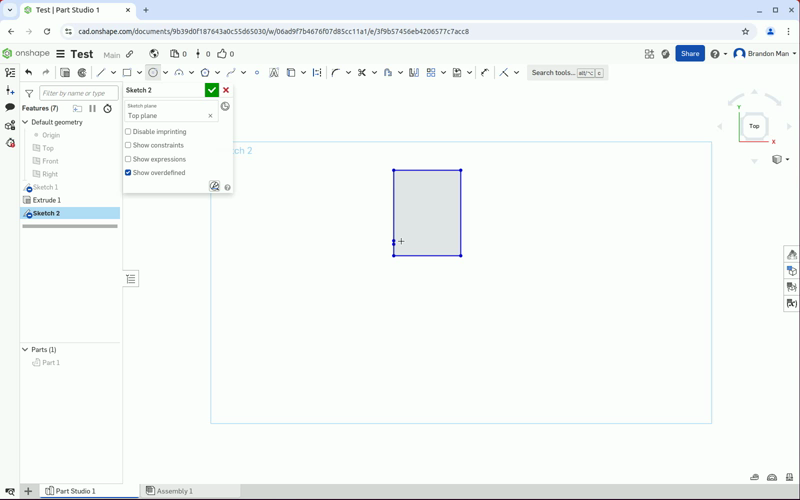
key_up(shift)
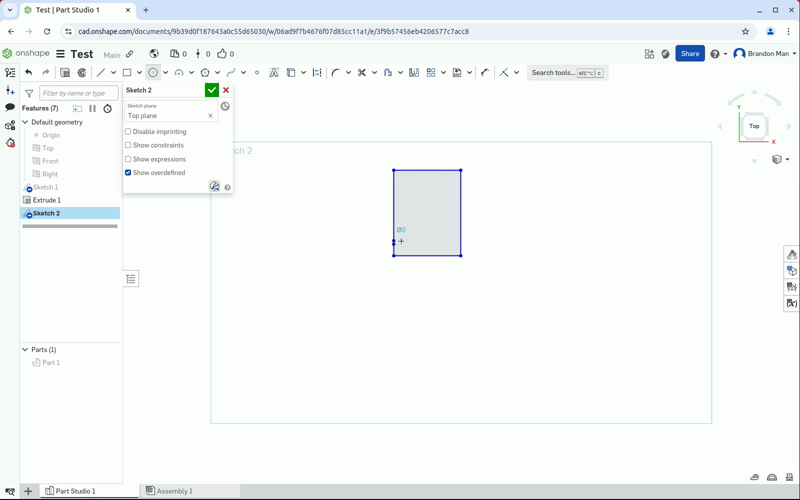
mouse_move(405, 240)
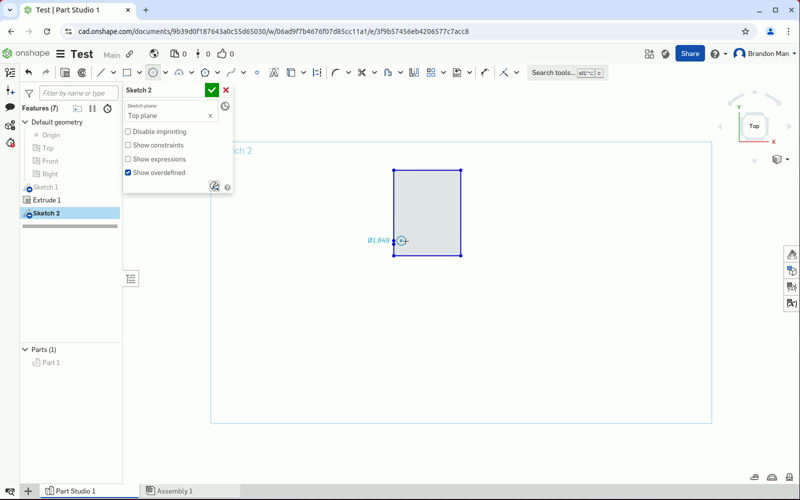
click(405, 240)
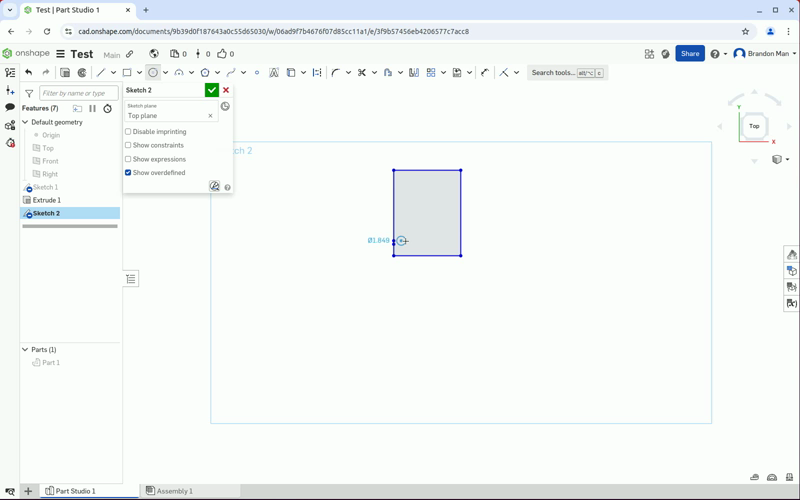
key(esc)
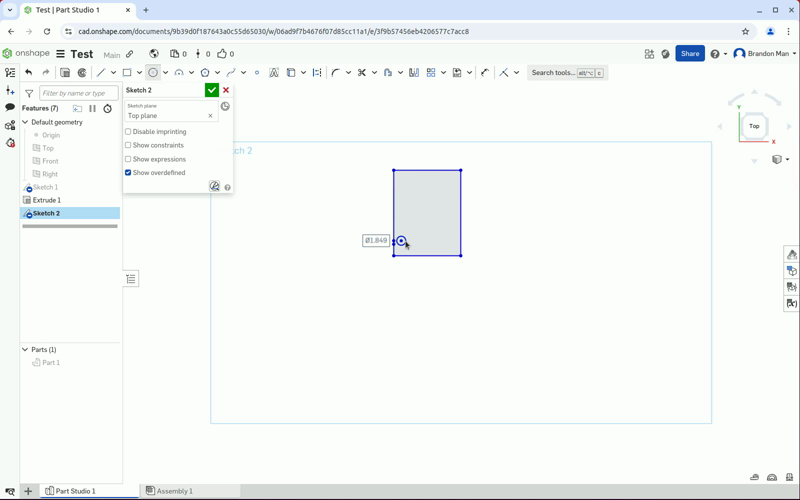
key(c)
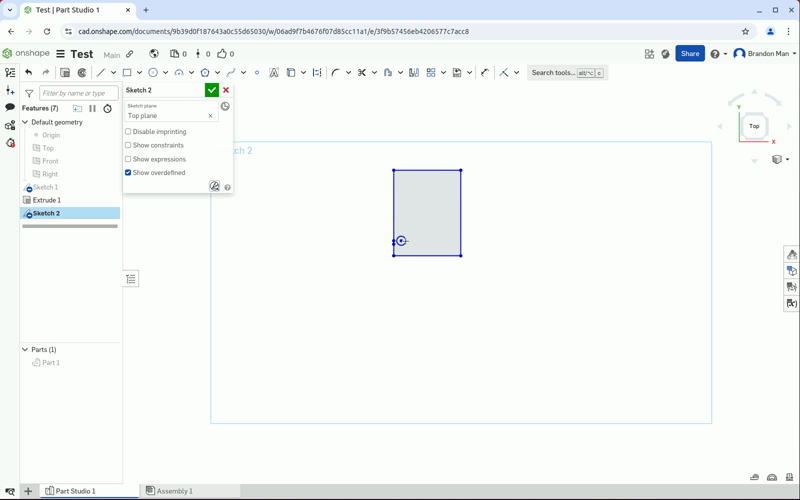
key_down(shift)
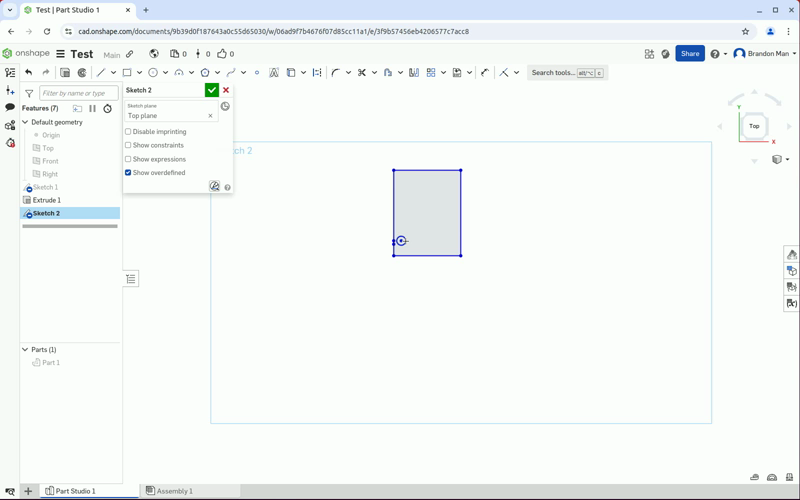
mouse_move(401, 198)
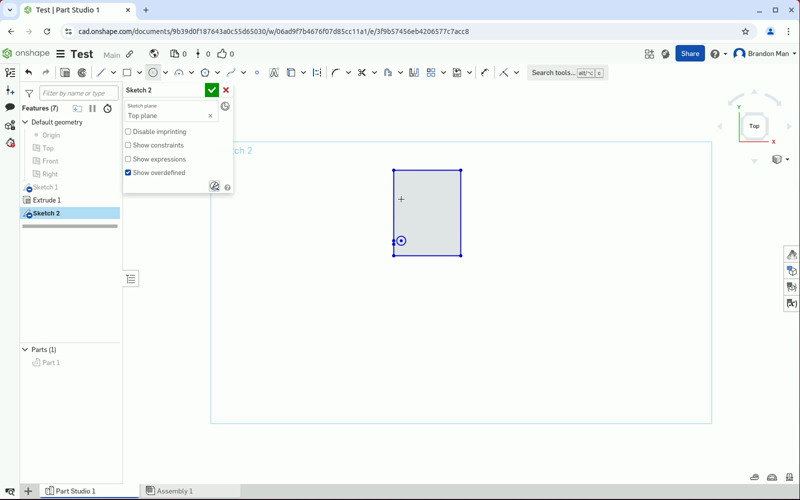
click(401, 198)
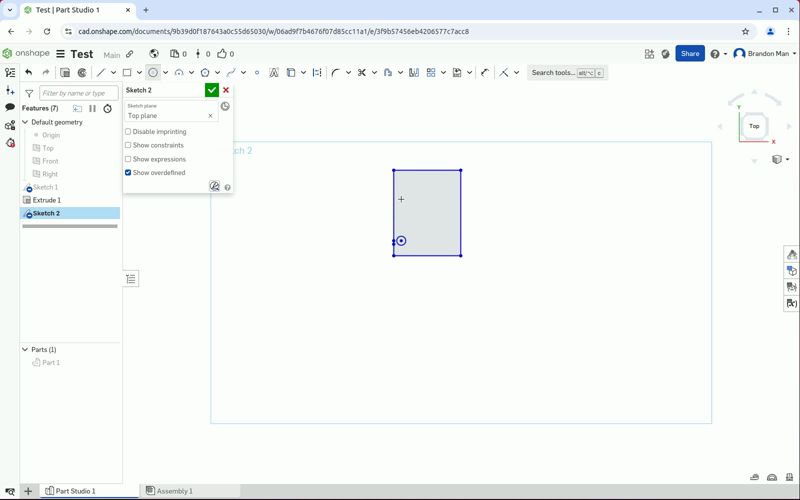
key_up(shift)
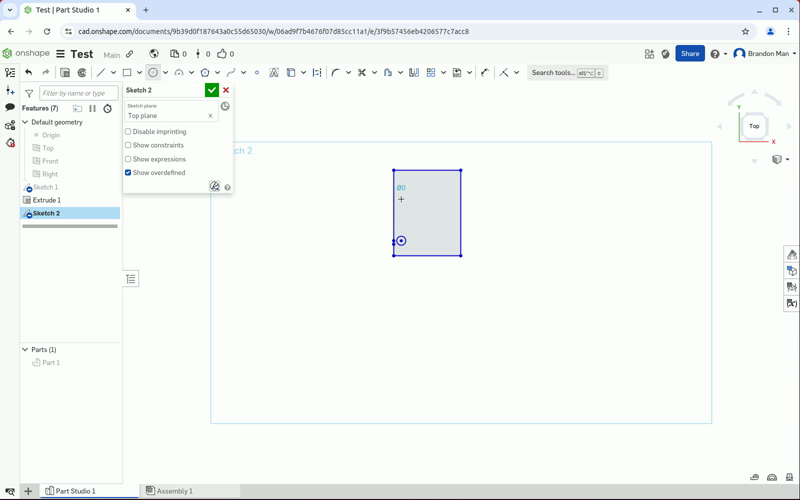
mouse_move(405, 198)
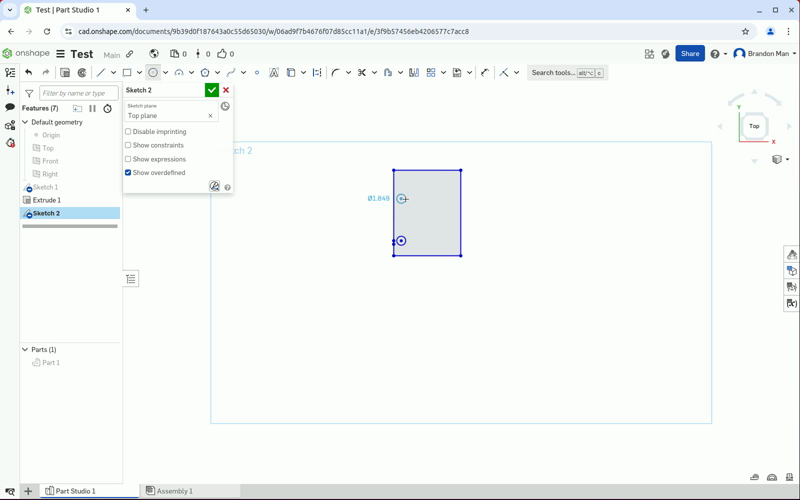
click(405, 198)
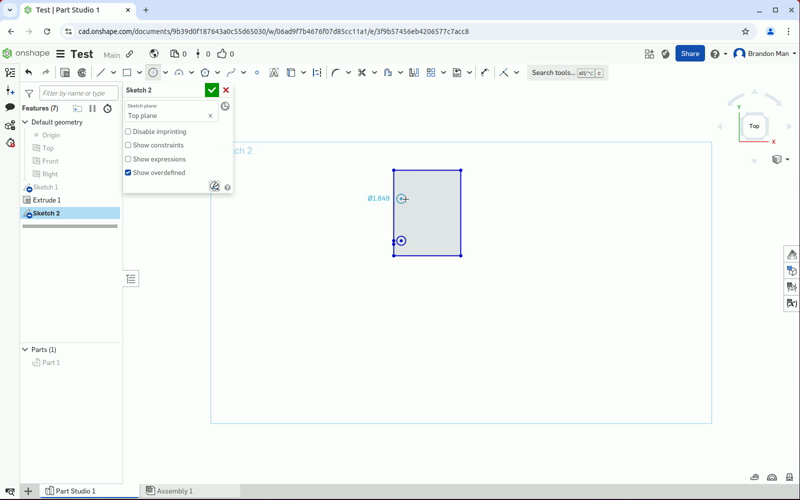
key(esc)
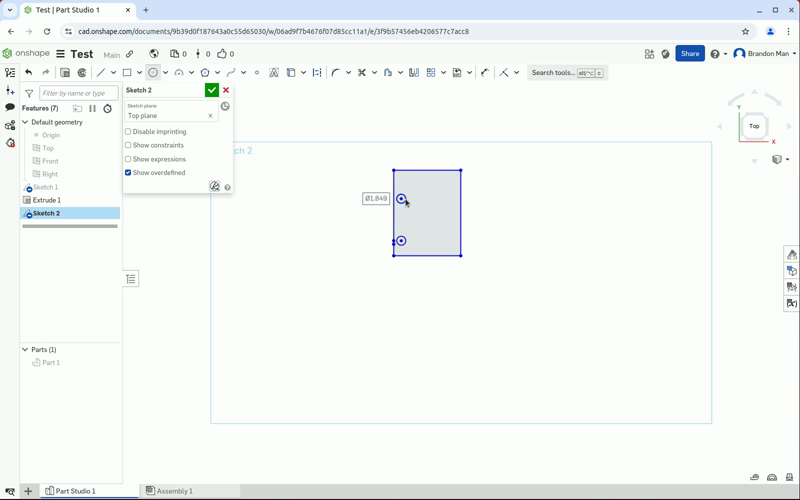
key(c)
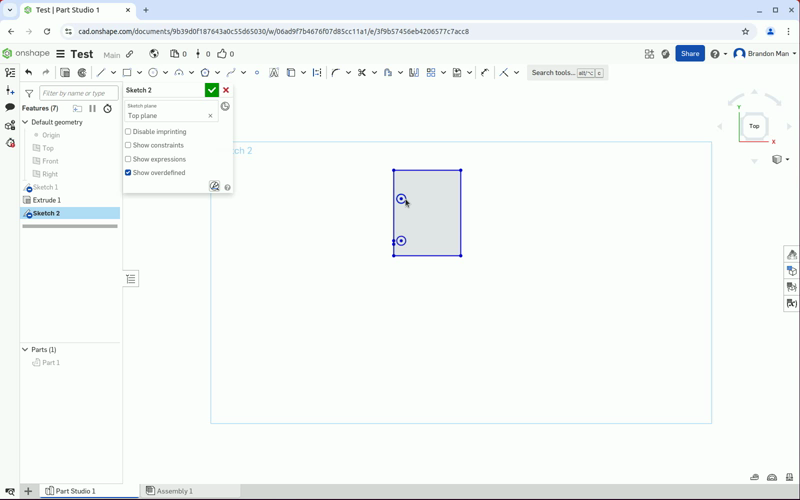
key_down(shift)
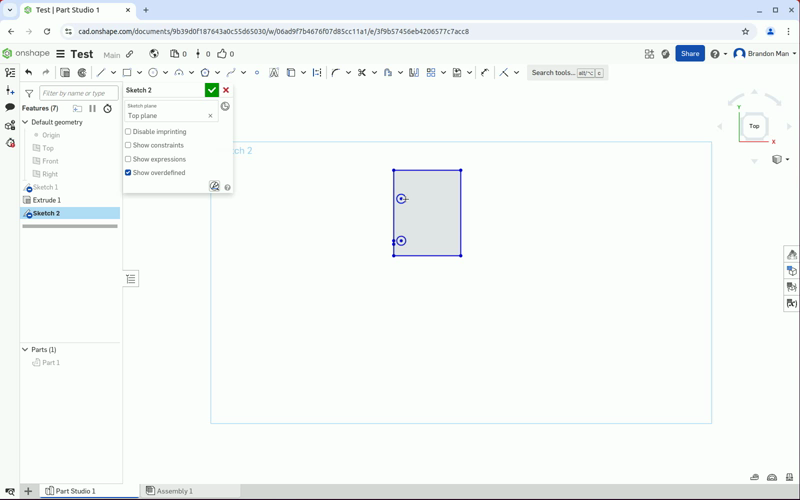
mouse_move(454, 240)
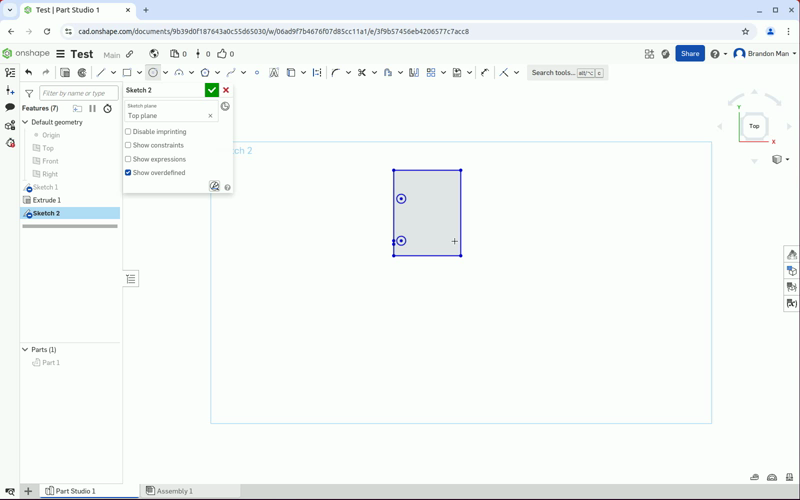
click(454, 240)
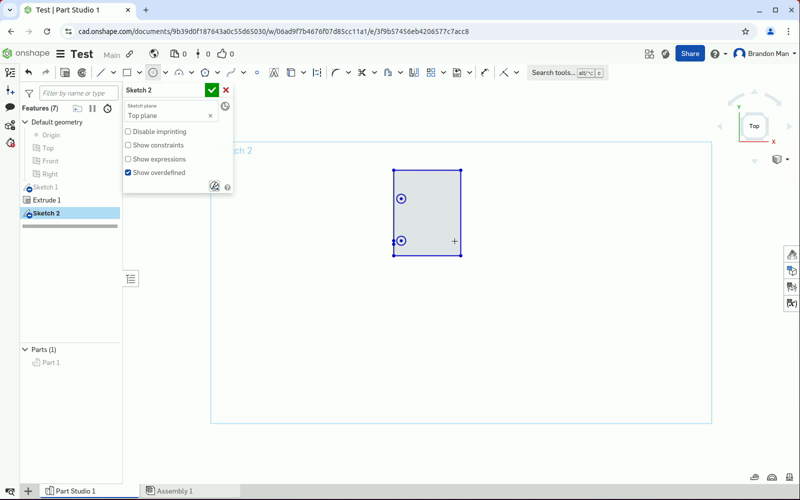
key_up(shift)
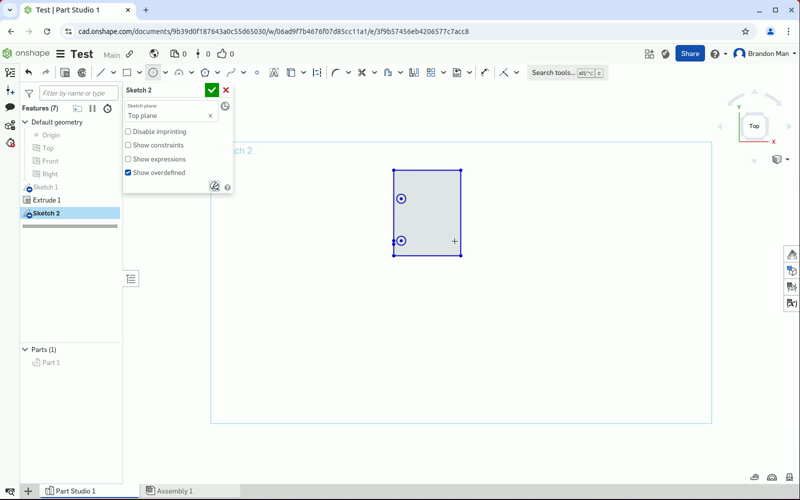
mouse_move(459, 240)
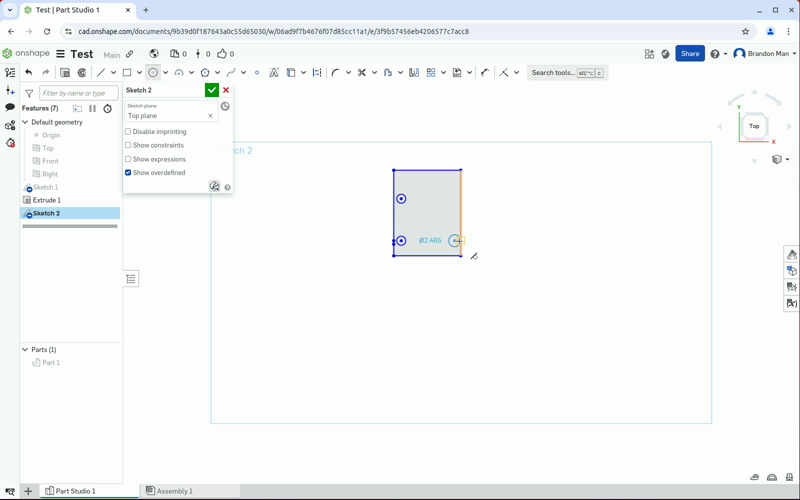
click(459, 240)
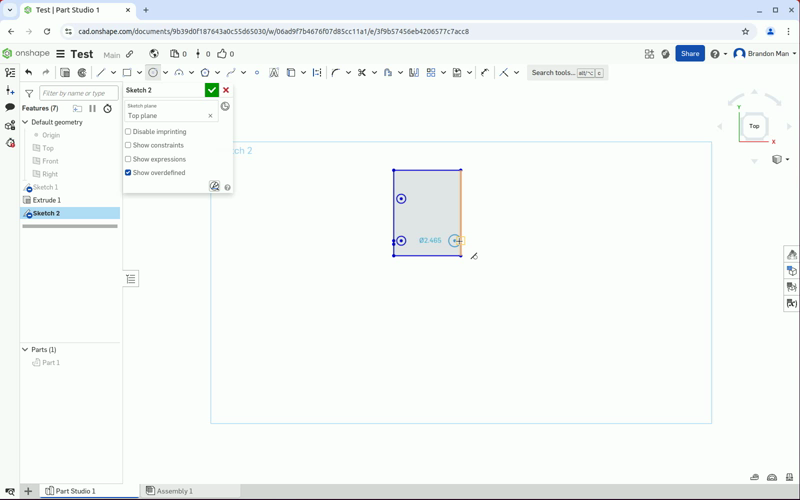
key(esc)
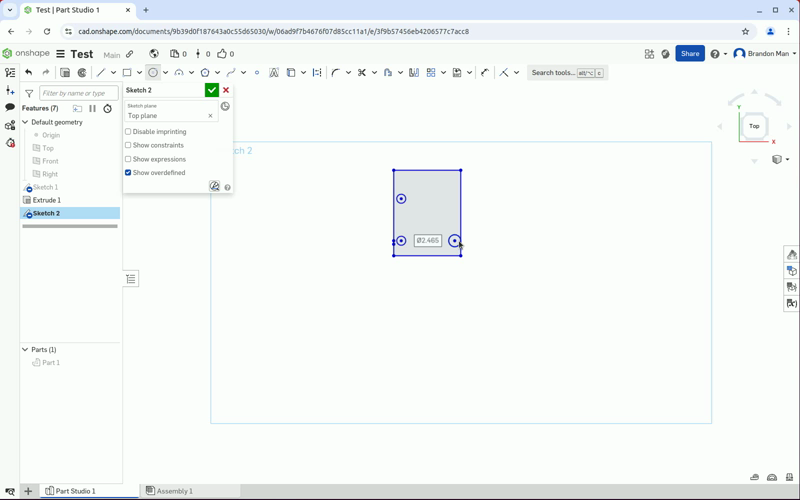
key(c)
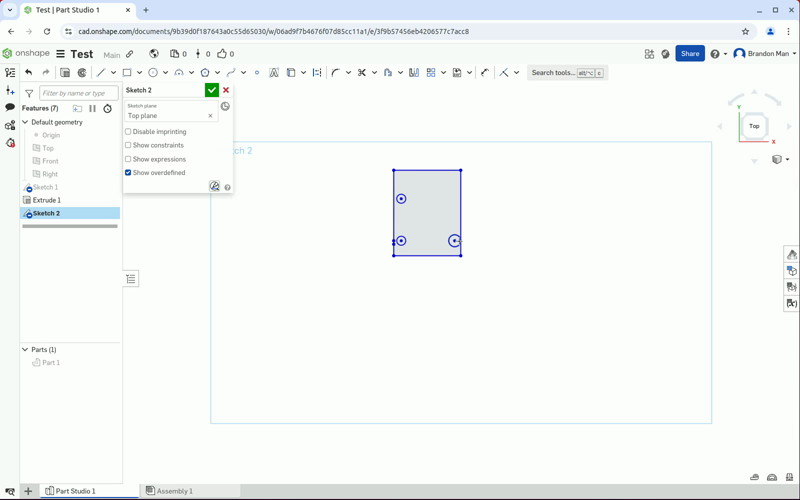
key_down(shift)
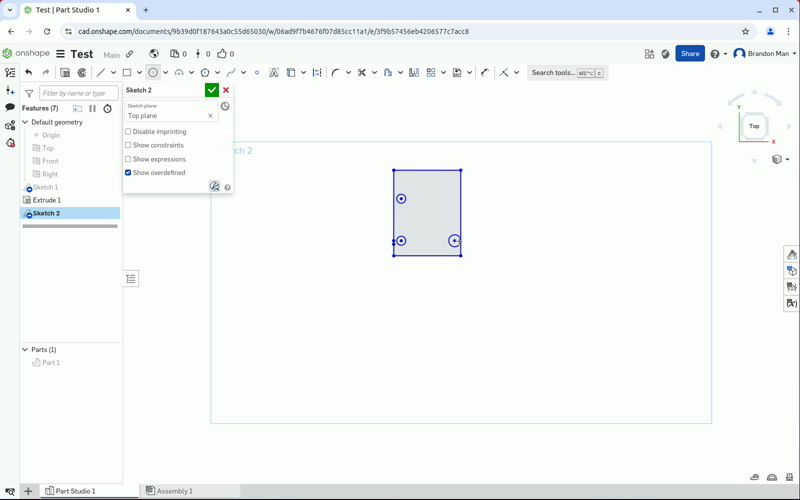
mouse_move(454, 198)
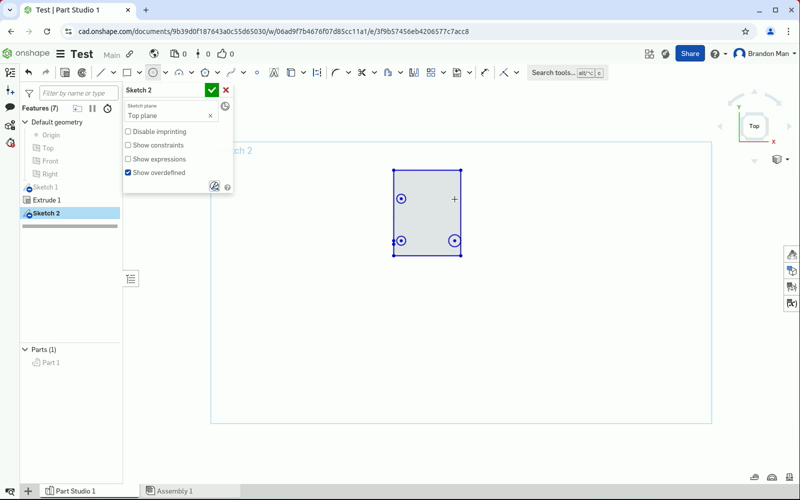
click(454, 198)
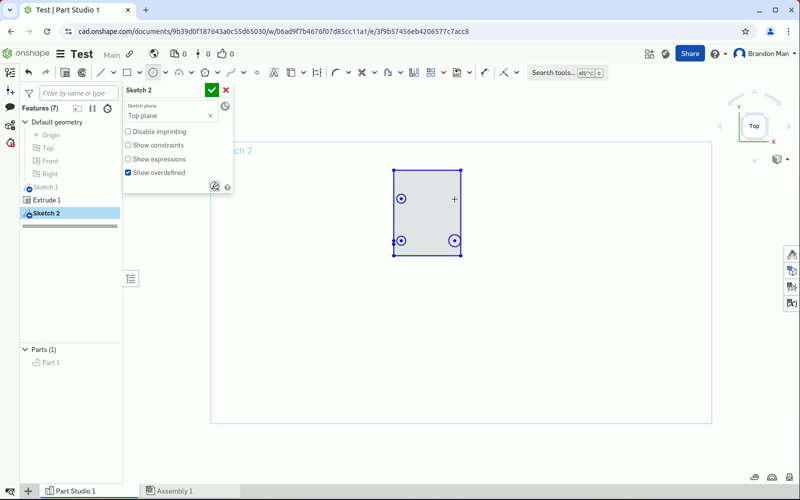
key_up(shift)
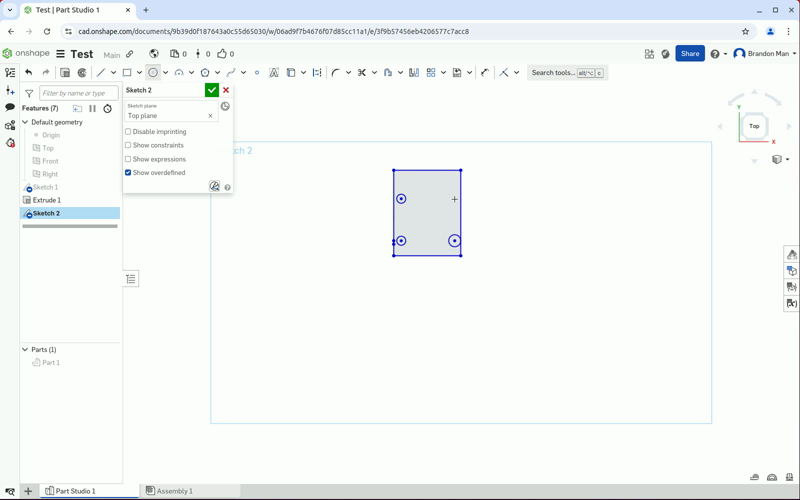
mouse_move(459, 198)
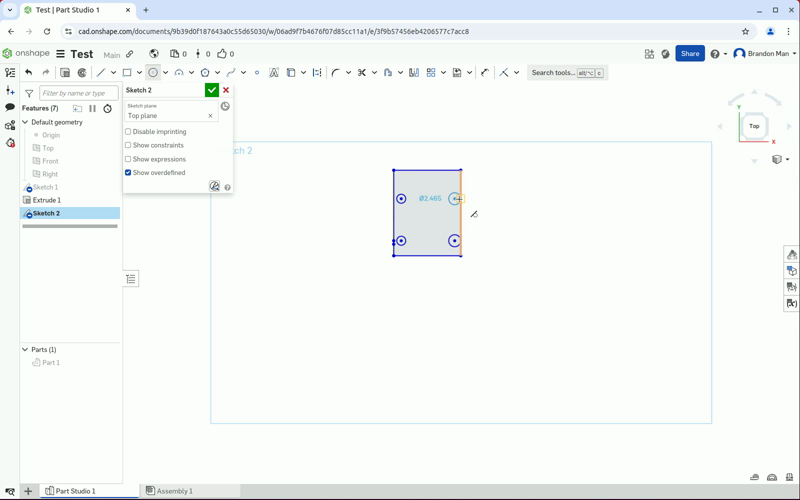
click(459, 198)
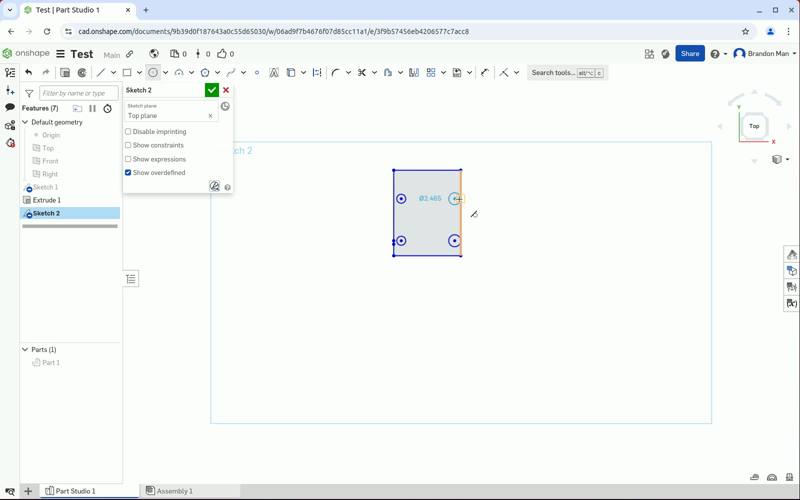
key(esc)
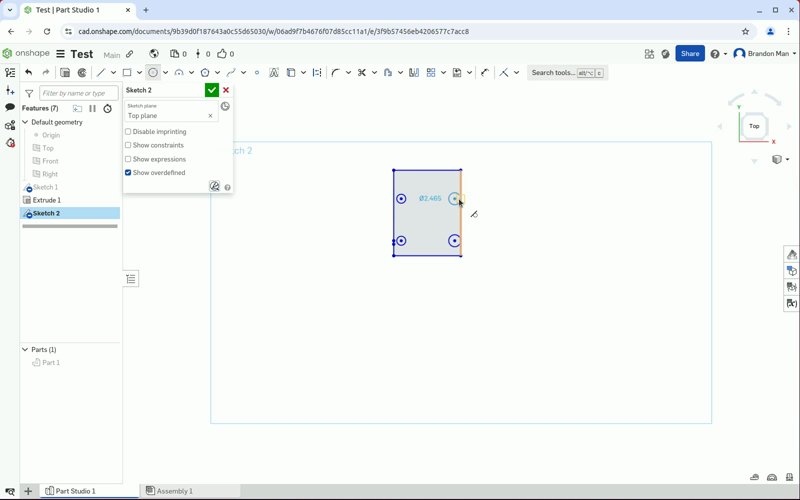
mouse_move(454, 176)
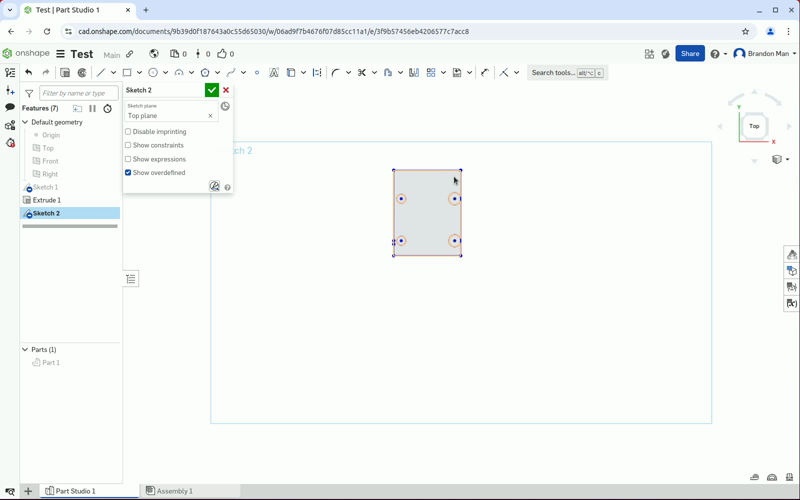
click(454, 176)
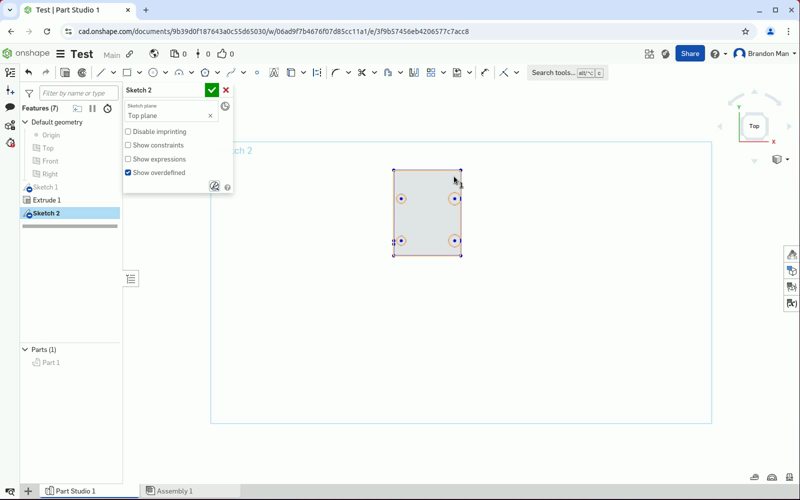
mouse_move(73, 352)
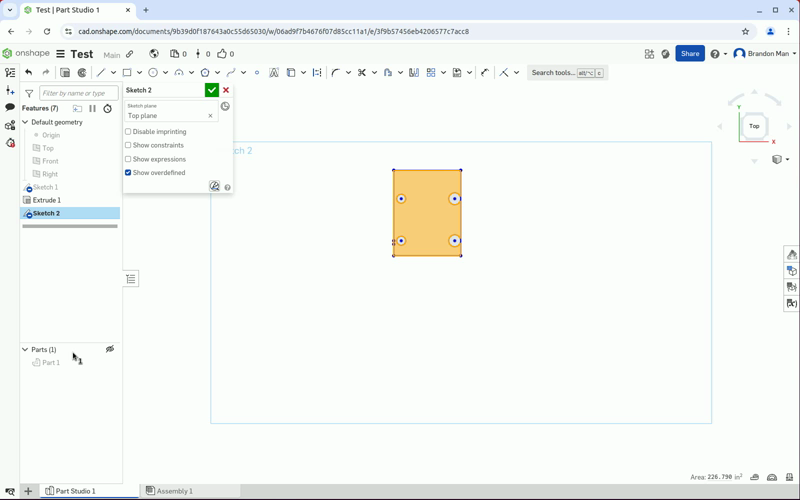
key(shift+y)
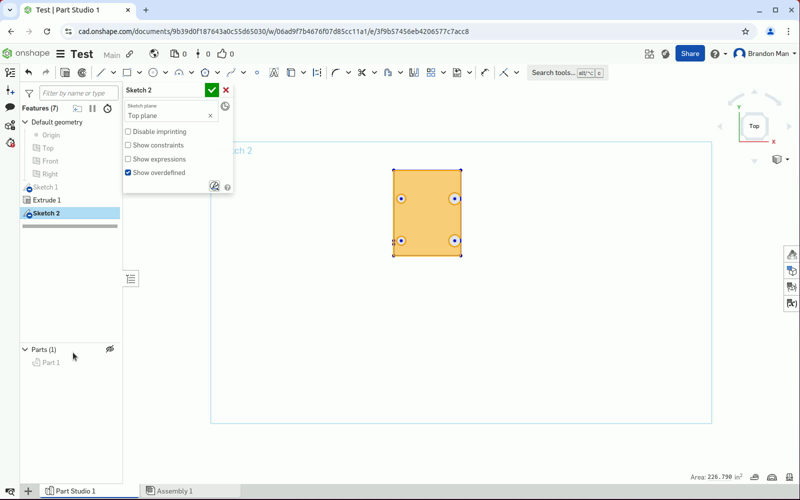
key(shift+e)
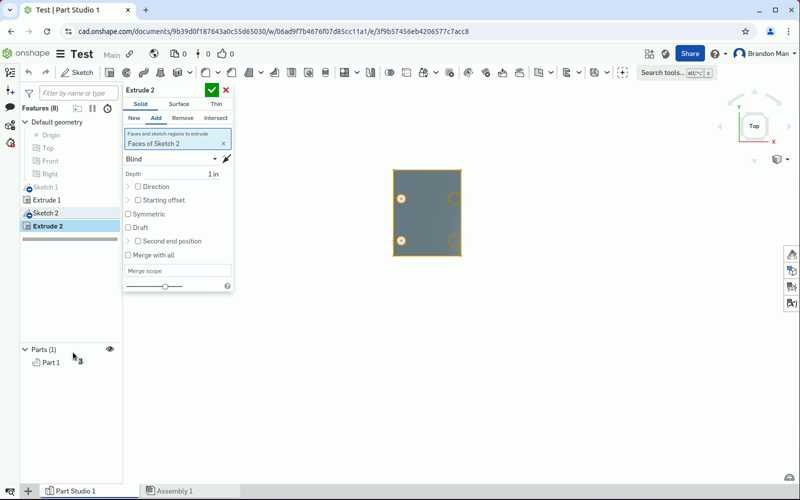
mouse_move(143, 106)
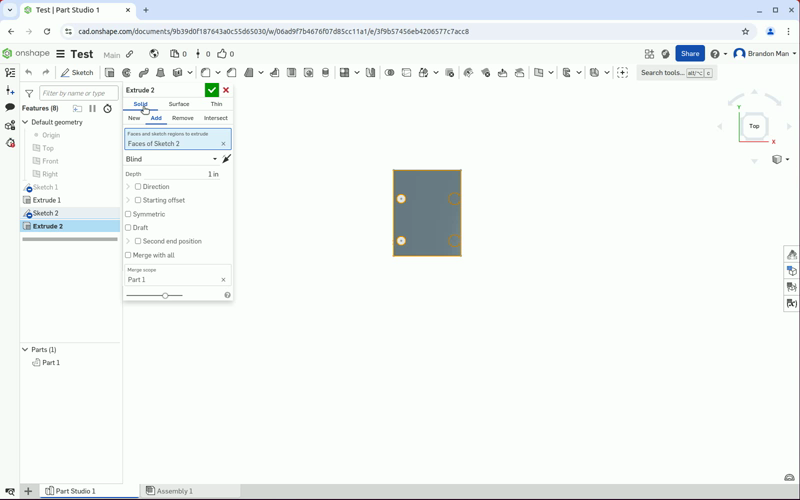
click(143, 106)
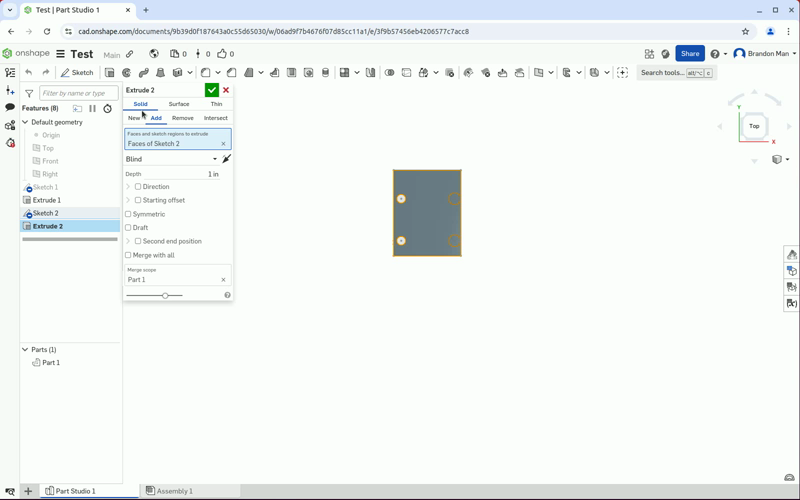
mouse_move(137, 120)
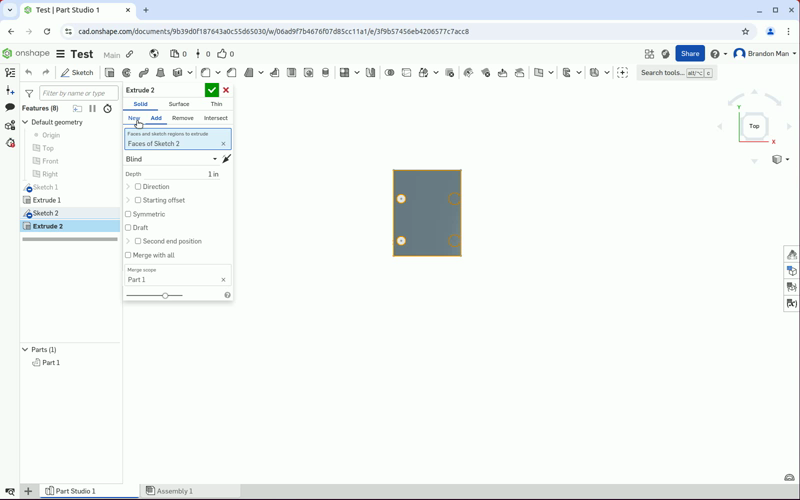
click(137, 120)
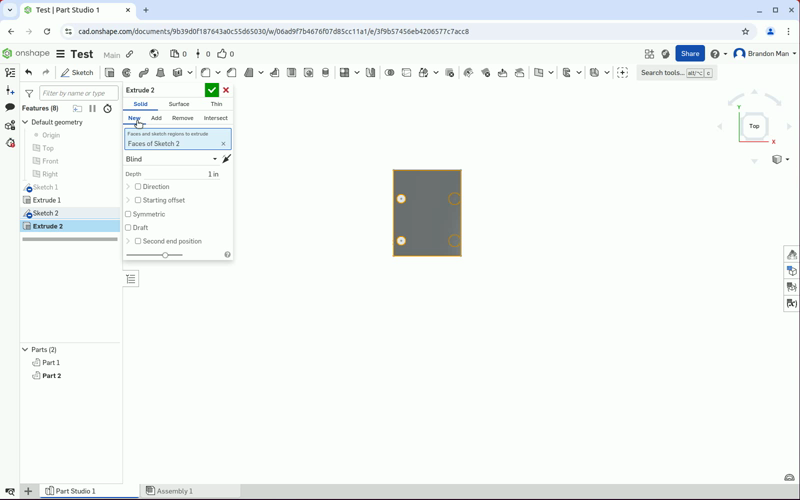
key(tab, 4)
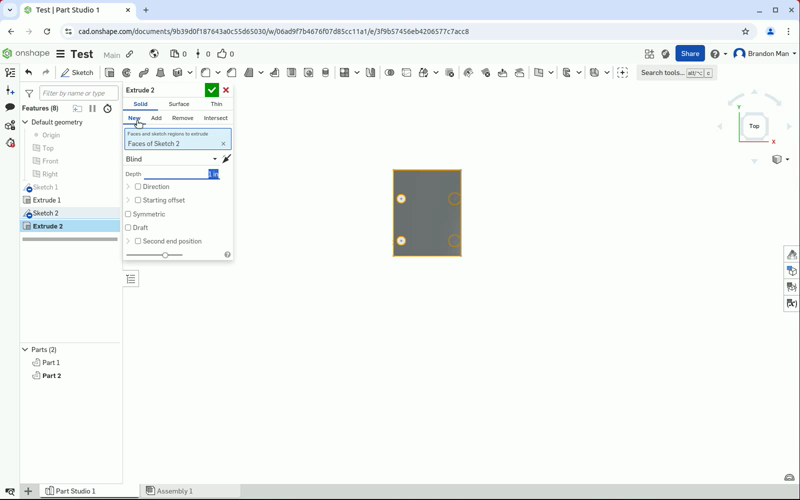
text(0.963)
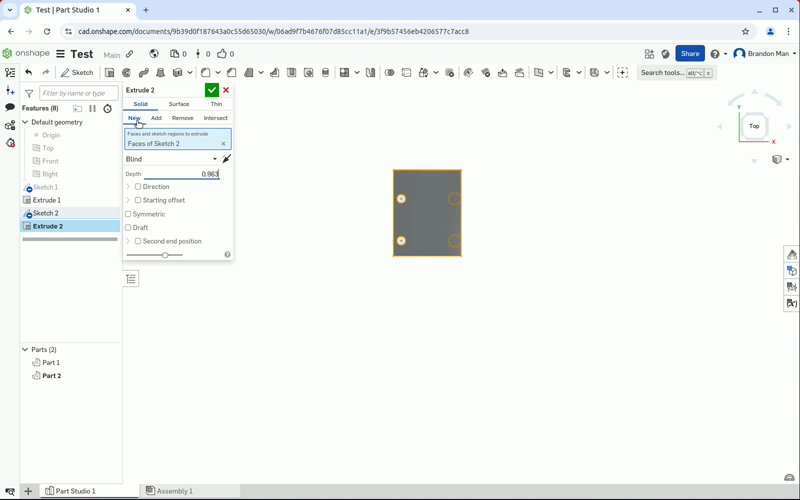
key(enter)
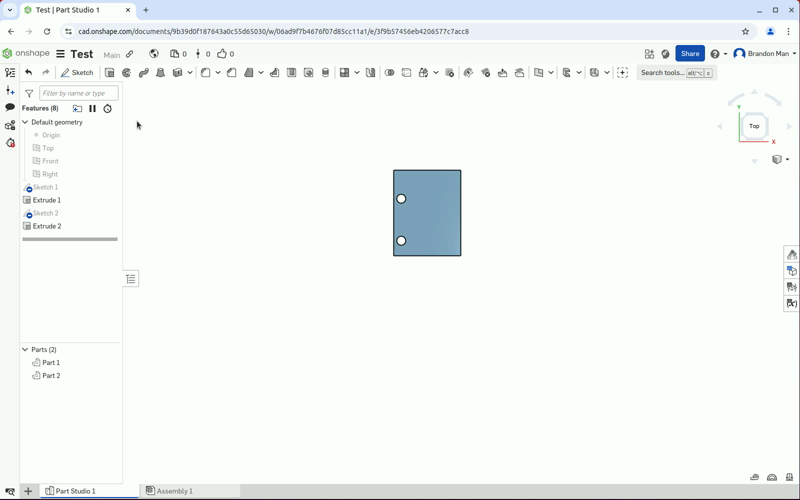
key(shift+h)
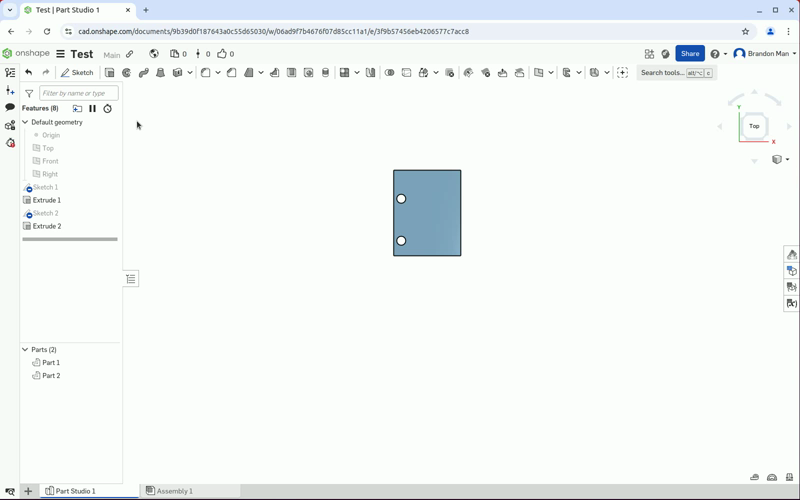
key(shift+h)
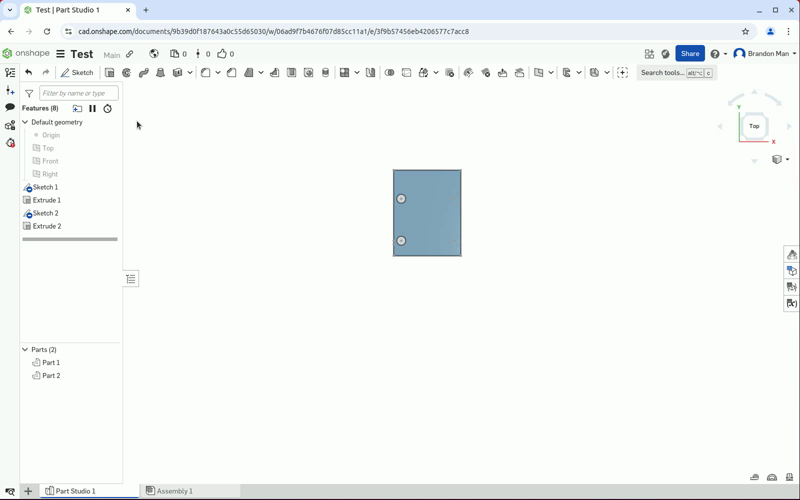
key(shift+7)
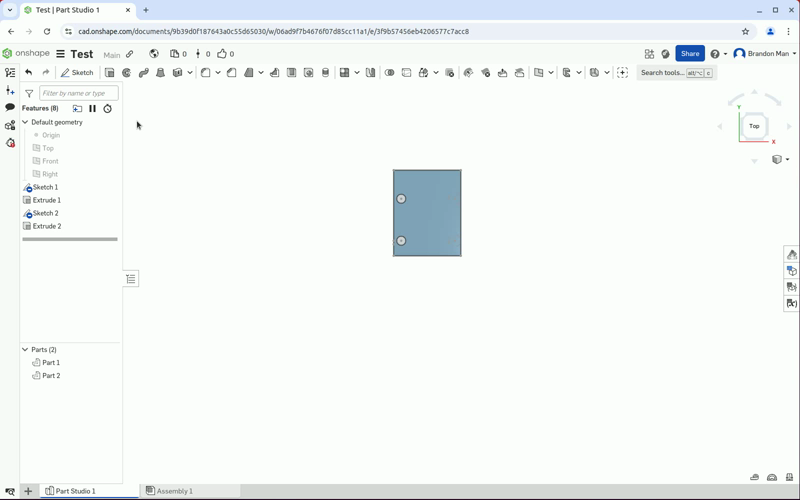
key(up, 3)
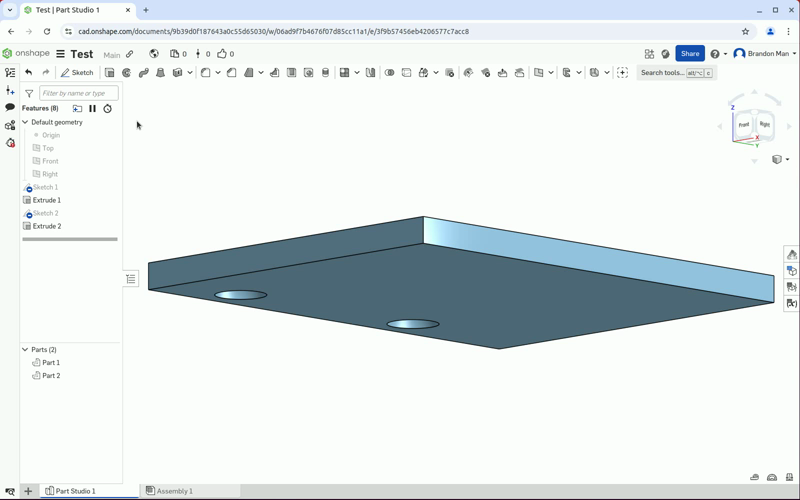
key(left, 3)
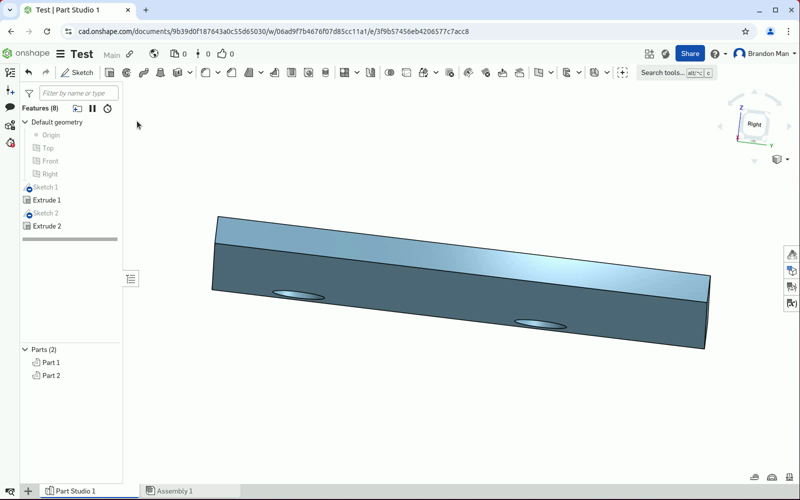
key(right, 3)
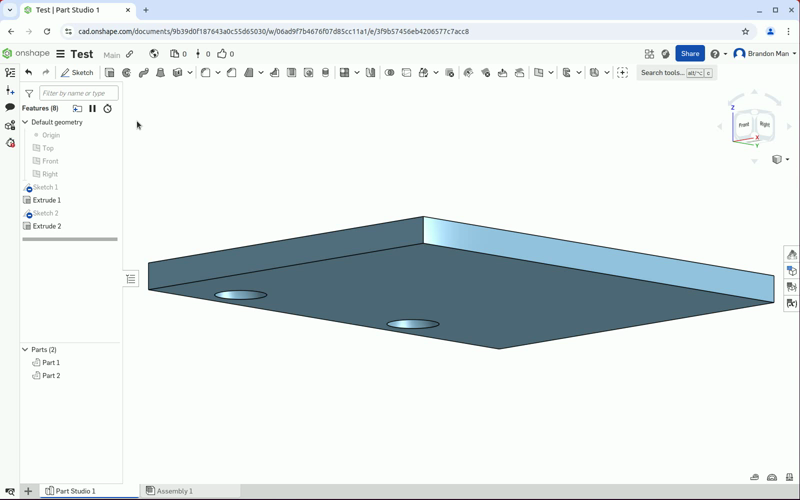
key(down, 3)
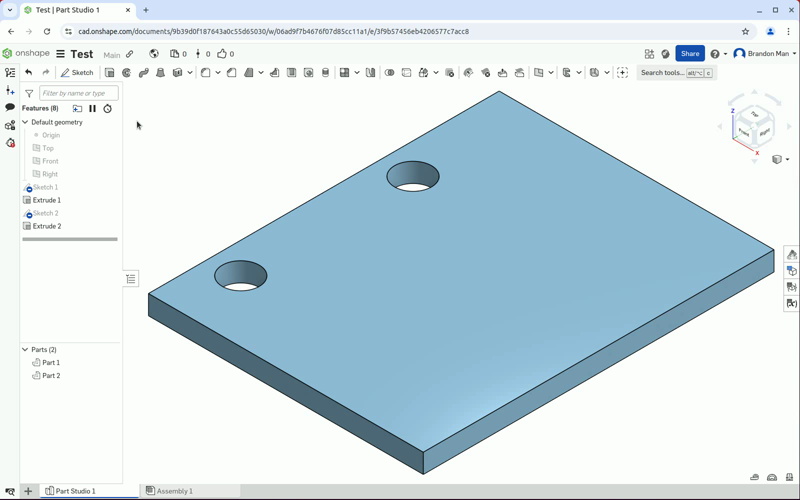
mouse_move(73, 189)
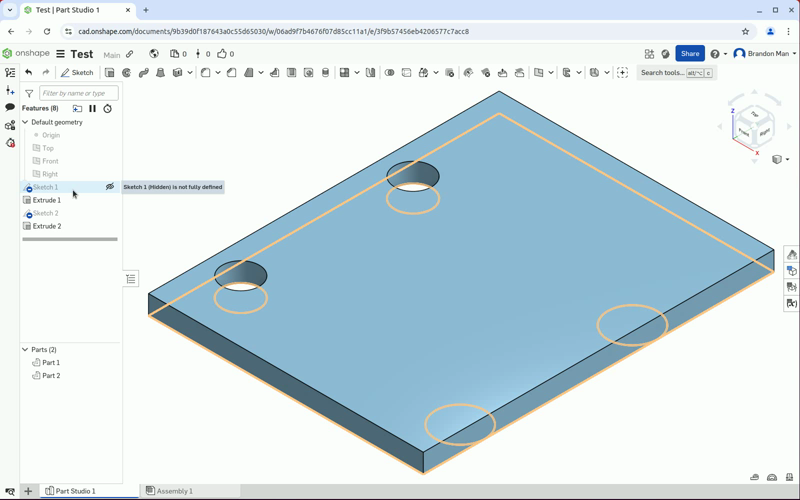
click(73, 189)